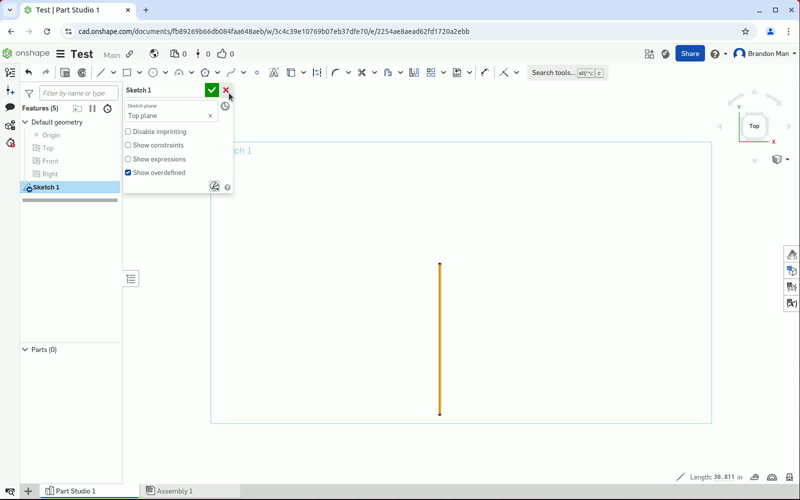
key(shift+h)
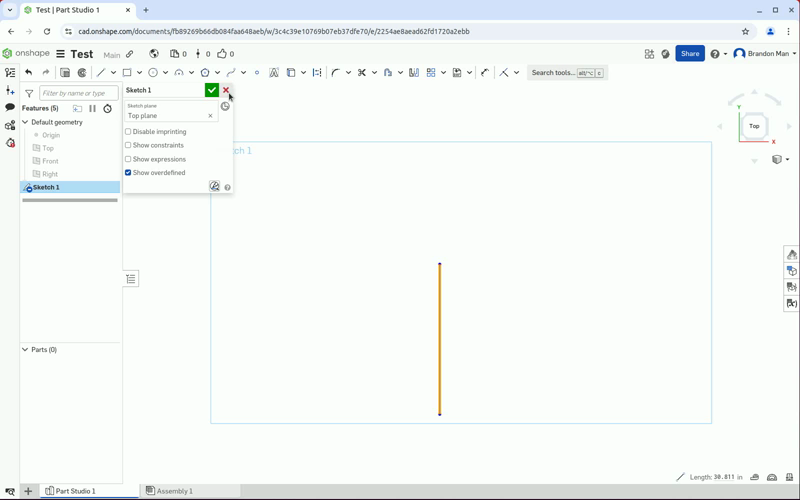
key(shift+s)
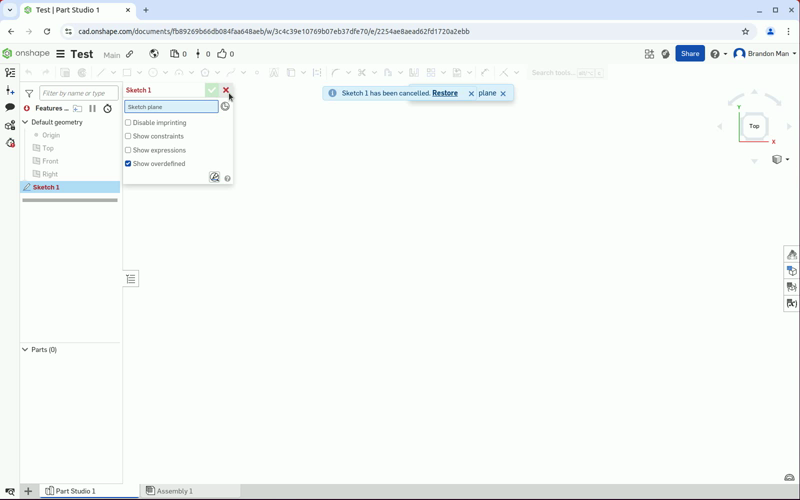
mouse_move(73, 150)
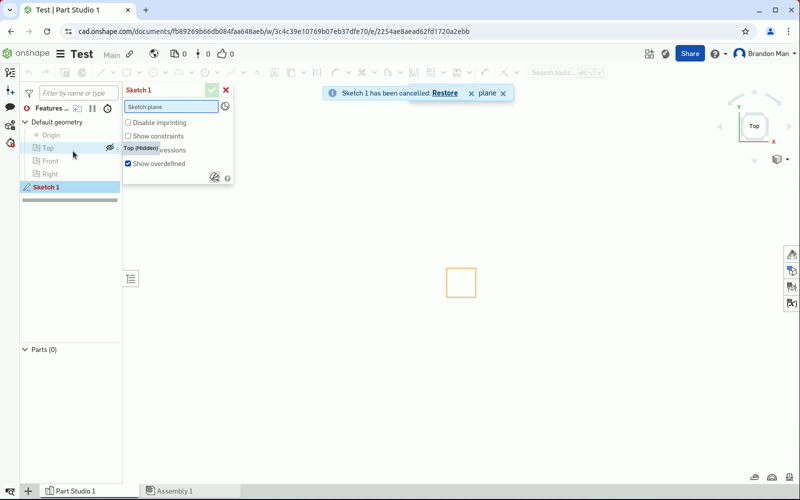
click(73, 150)
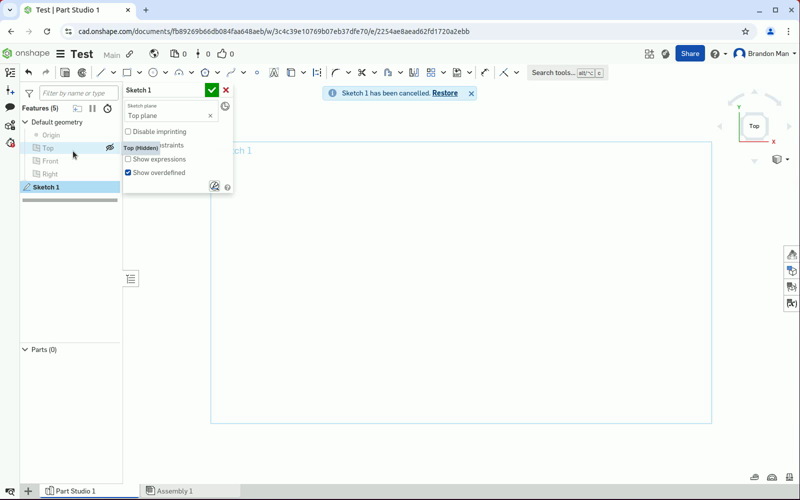
mouse_move(73, 352)
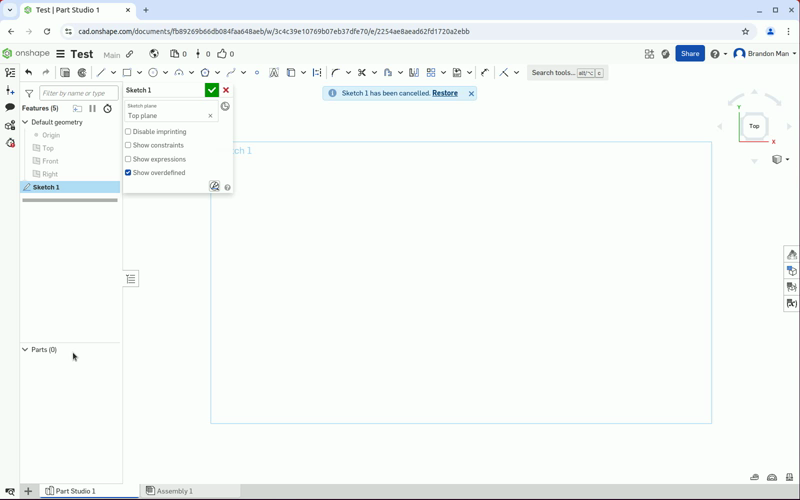
key(y)
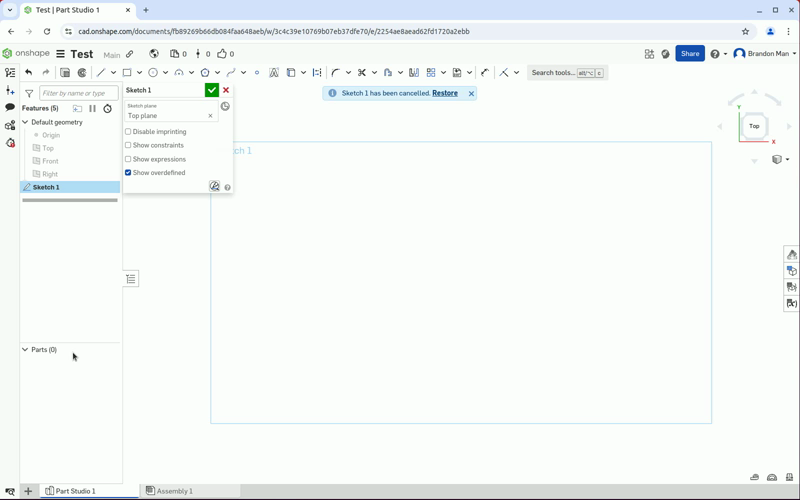
key(c)
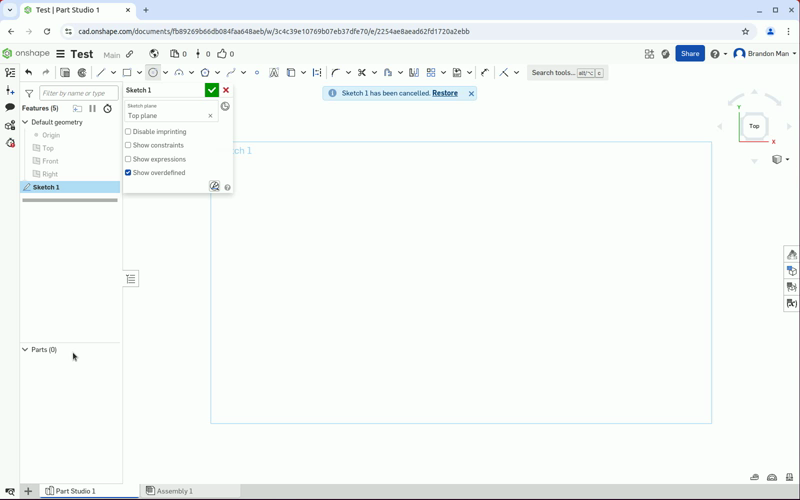
key_down(shift)
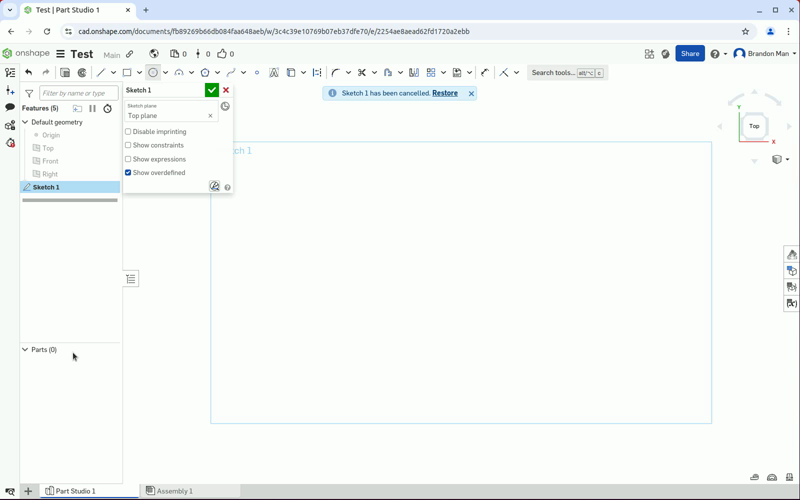
mouse_move(461, 282)
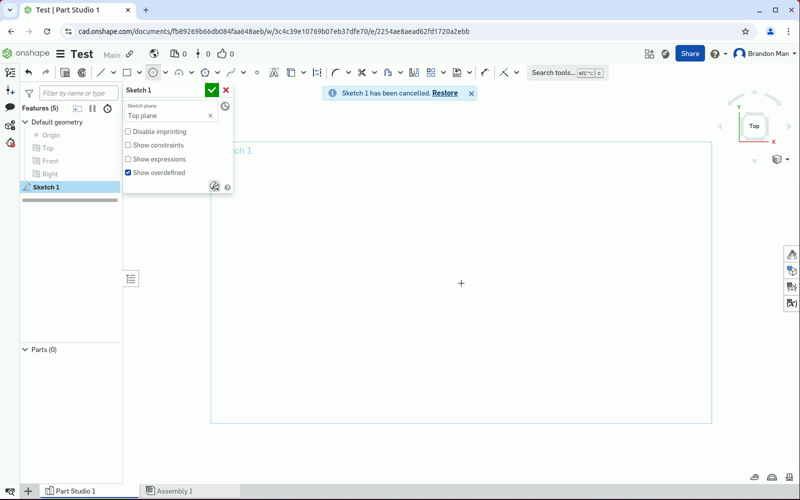
click(461, 282)
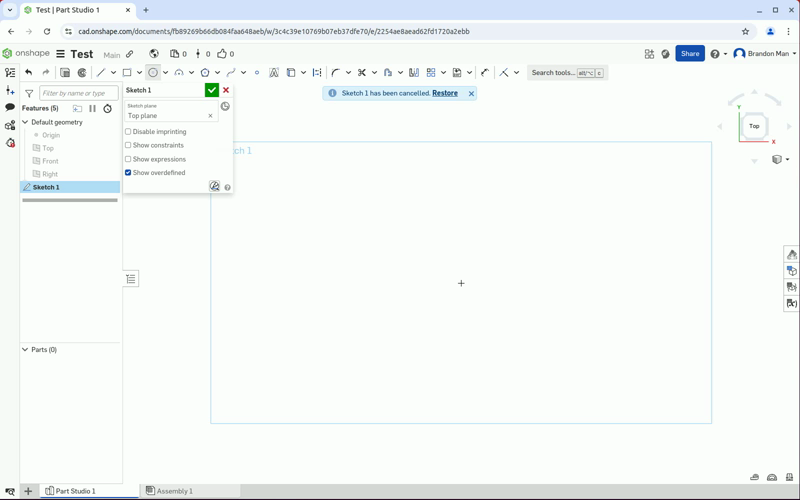
key_up(shift)
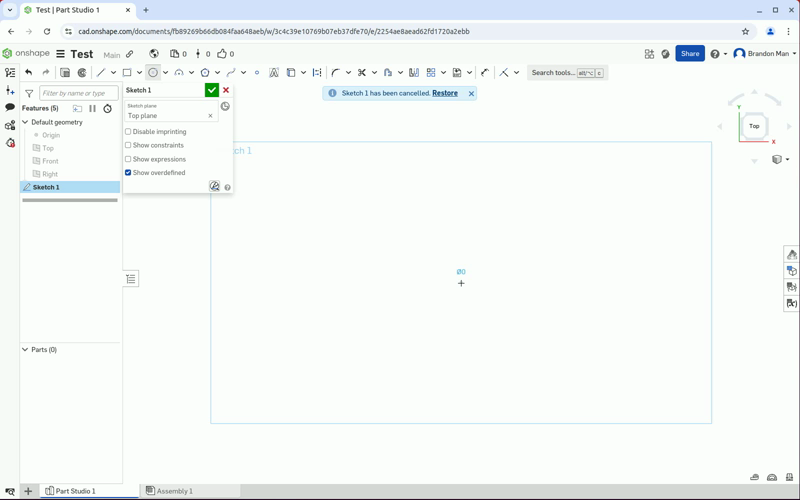
mouse_move(495, 282)
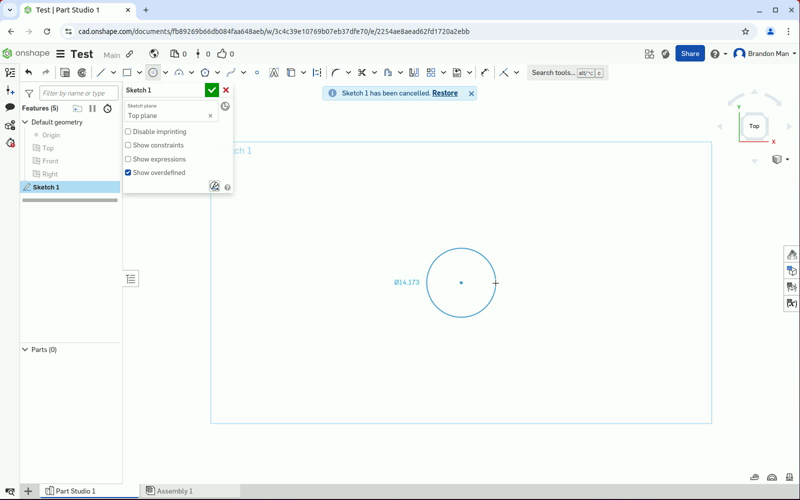
click(495, 282)
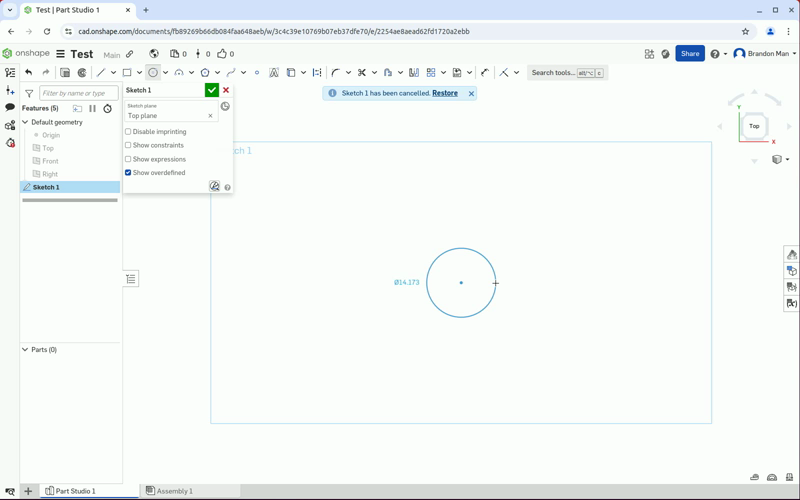
key(esc)
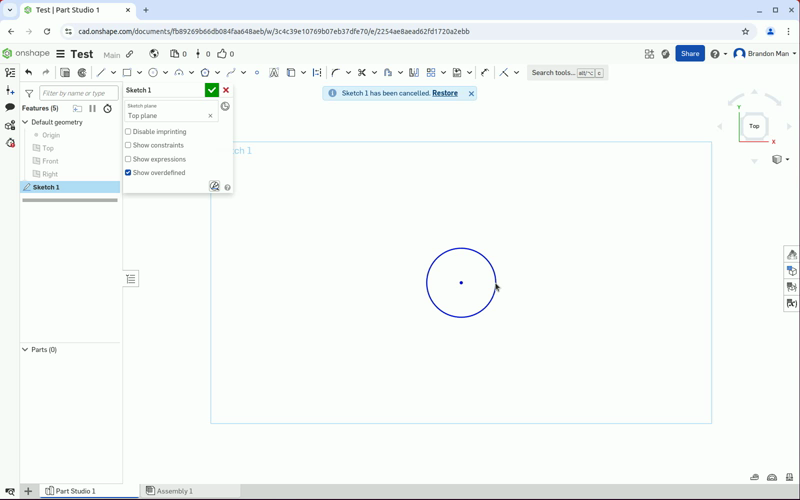
key(a)
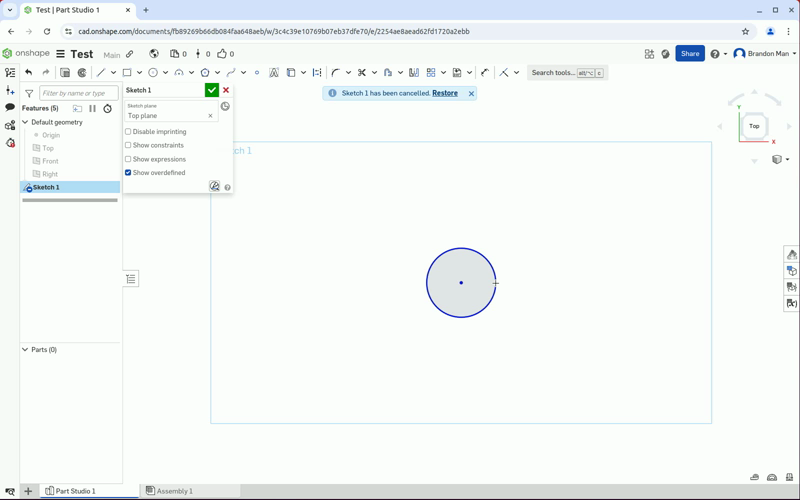
key_down(shift)
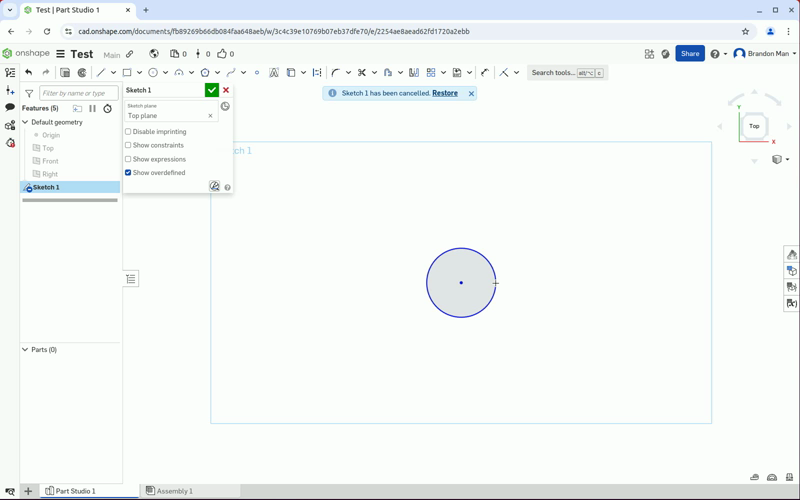
mouse_move(450, 283)
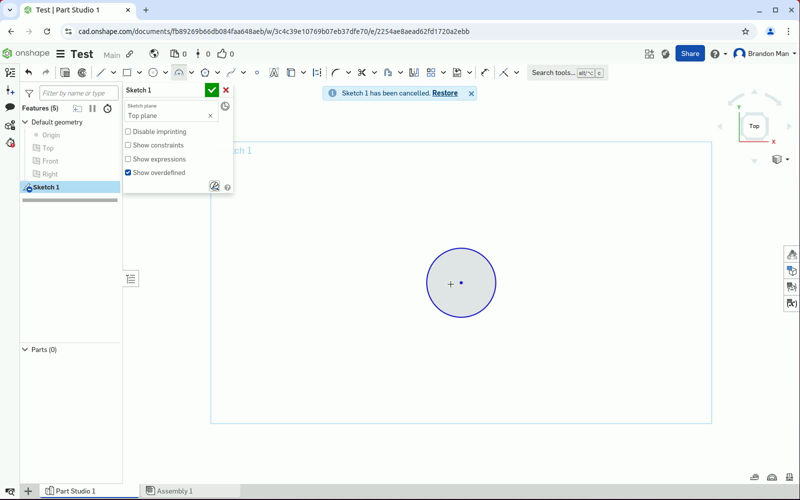
click(450, 283)
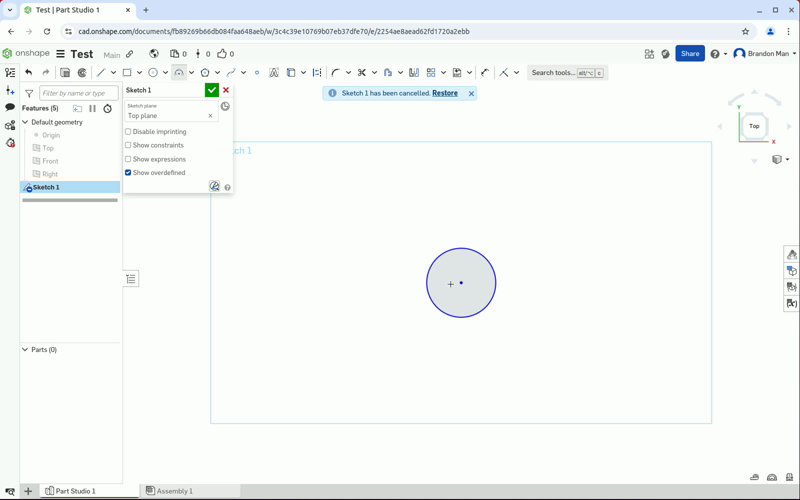
key_up(shift)
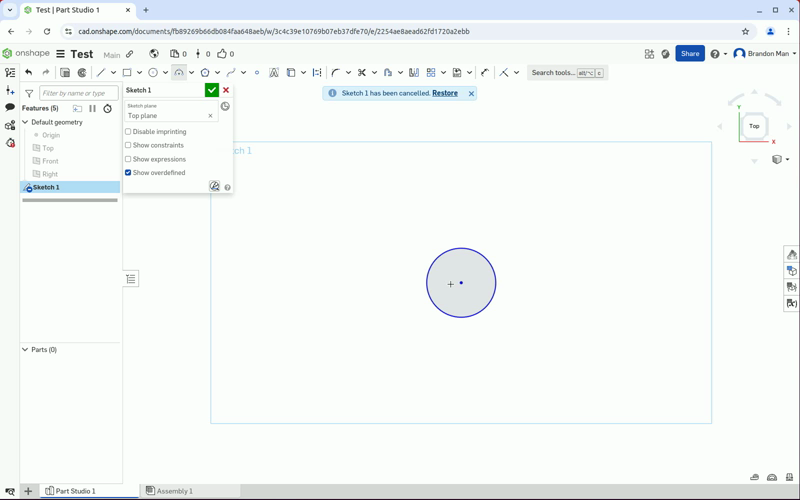
key_down(shift)
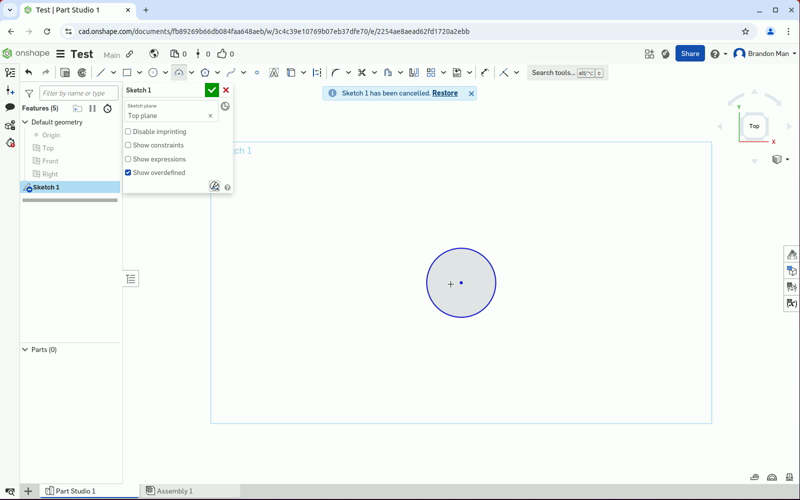
mouse_move(450, 282)
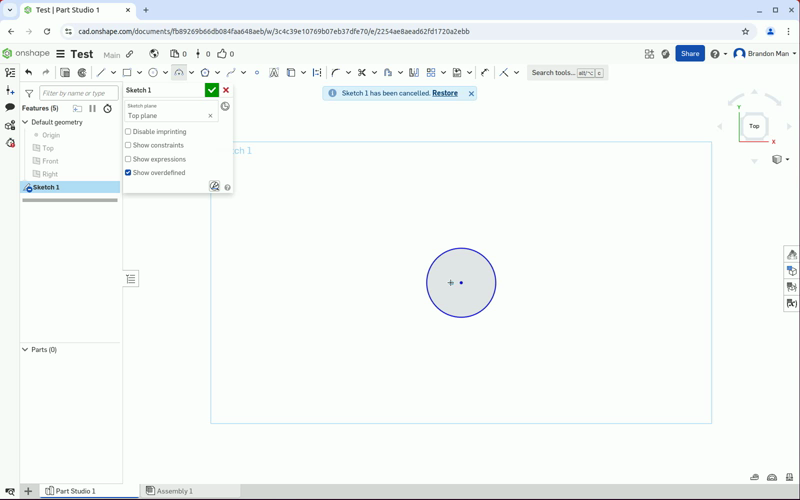
scroll(6)
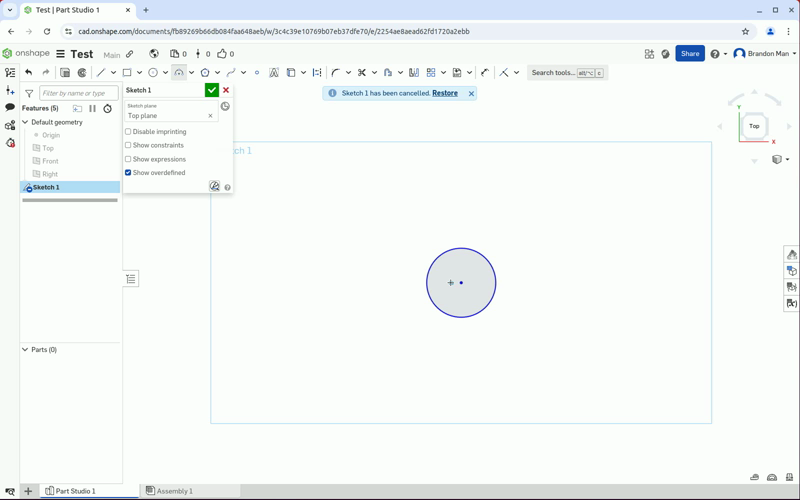
scroll(6)
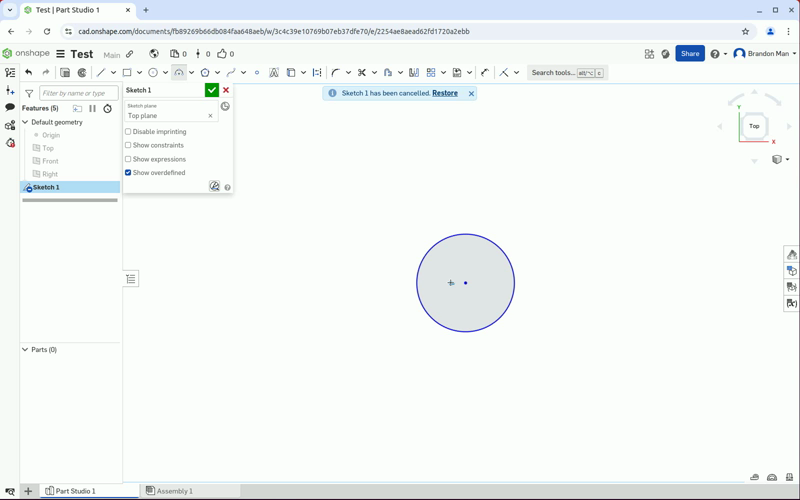
scroll(6)
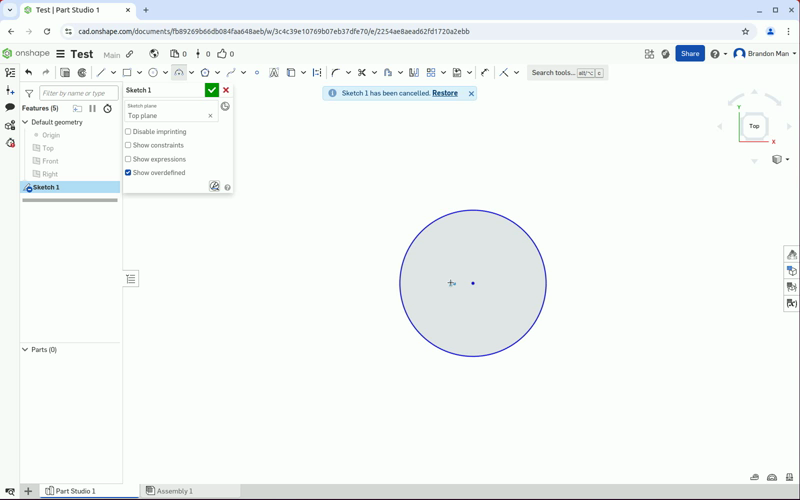
scroll(6)
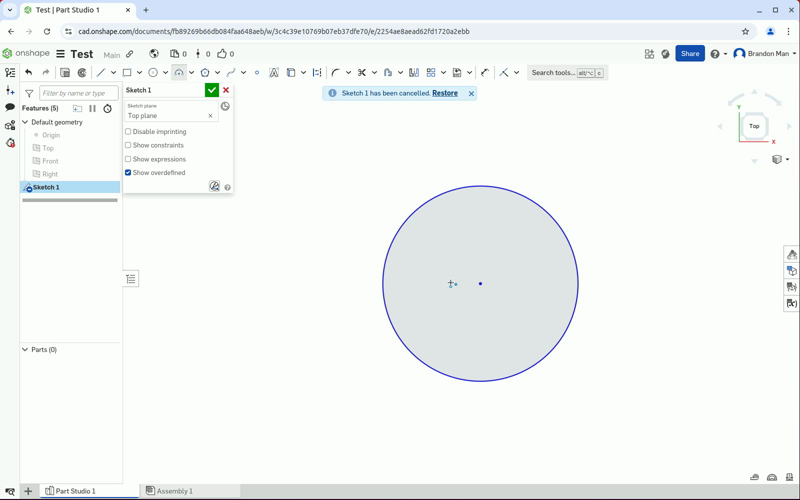
scroll(6)
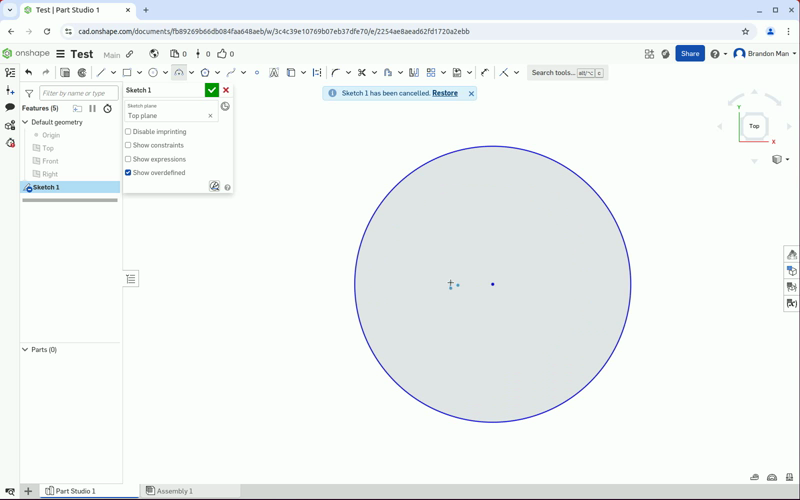
scroll(6)
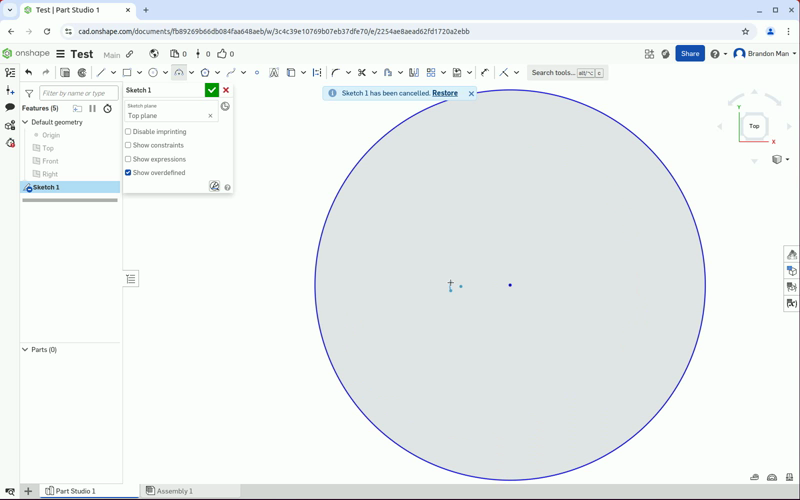
scroll(6)
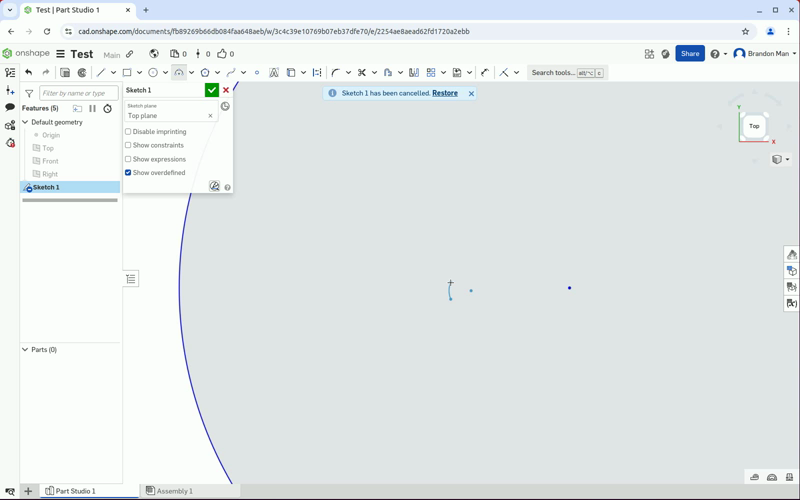
click(450, 282)
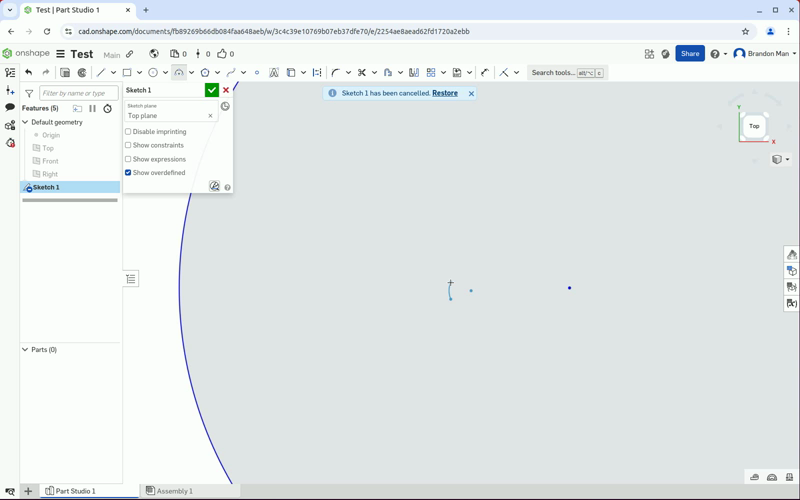
scroll(-6)
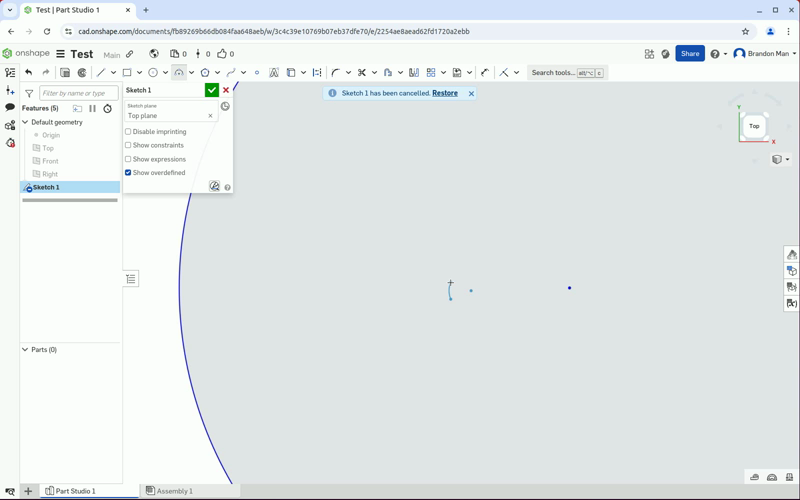
scroll(-6)
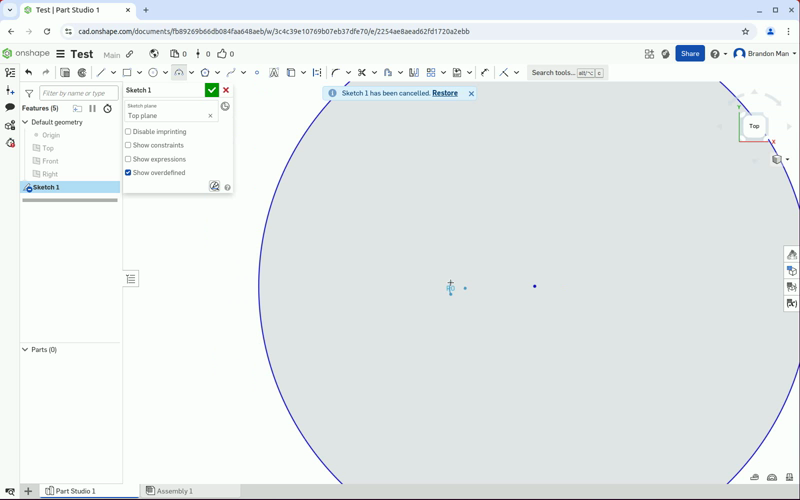
scroll(-6)
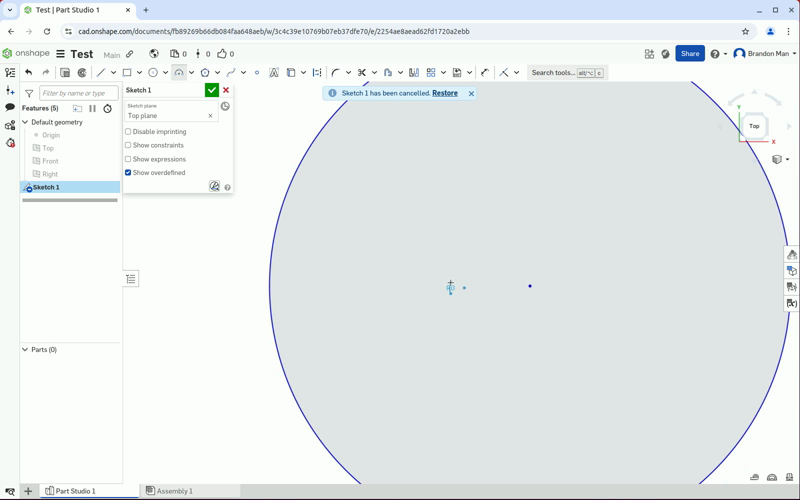
scroll(-6)
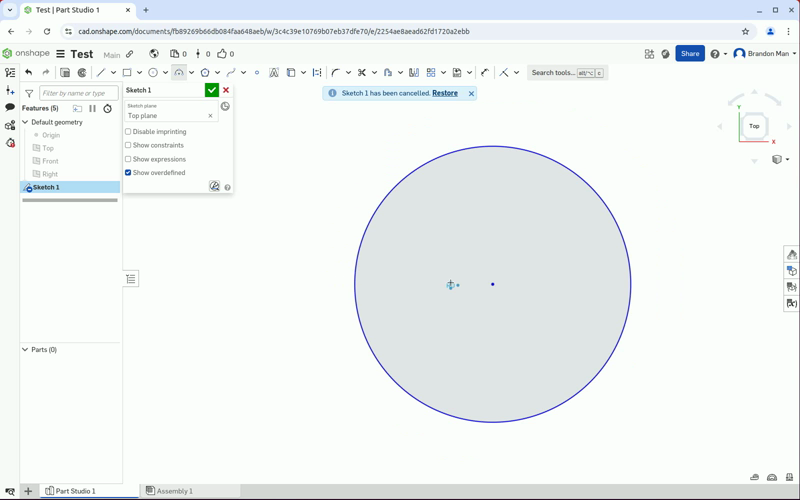
scroll(-6)
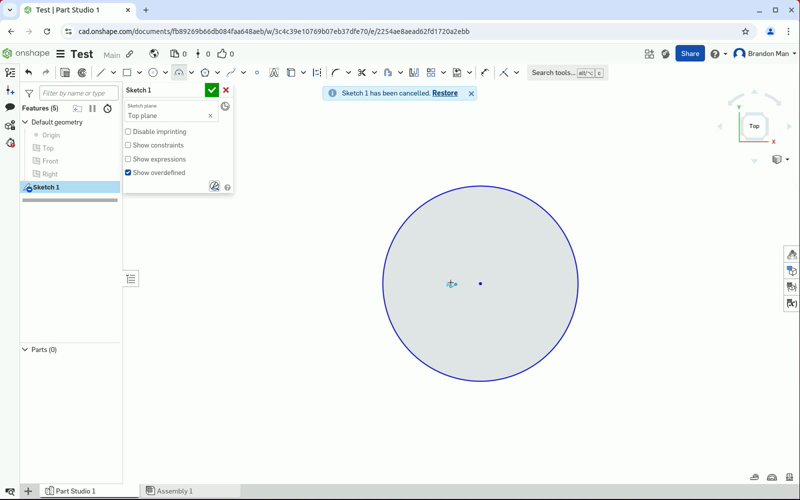
scroll(-6)
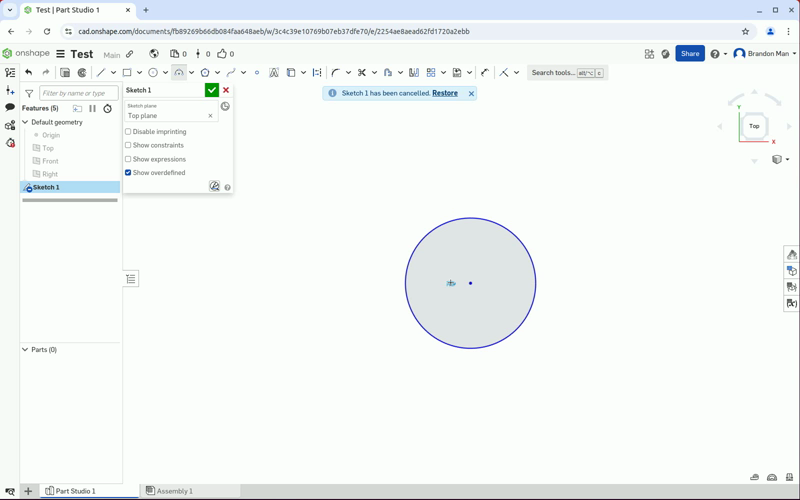
scroll(-6)
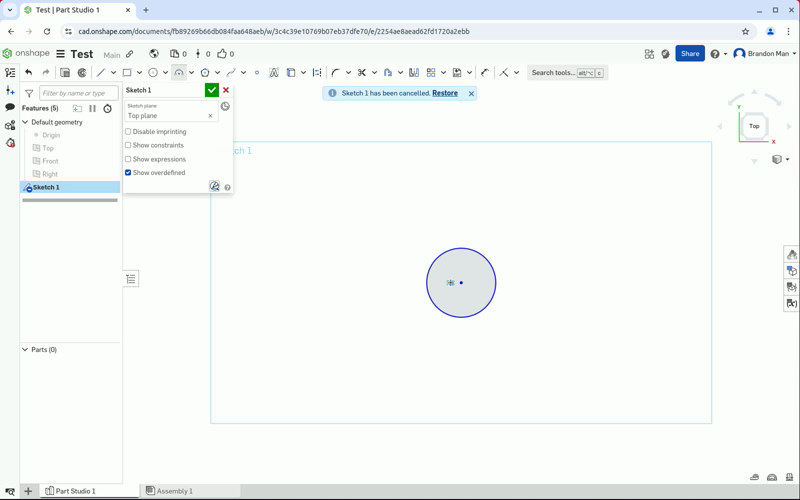
mouse_move(465, 282)
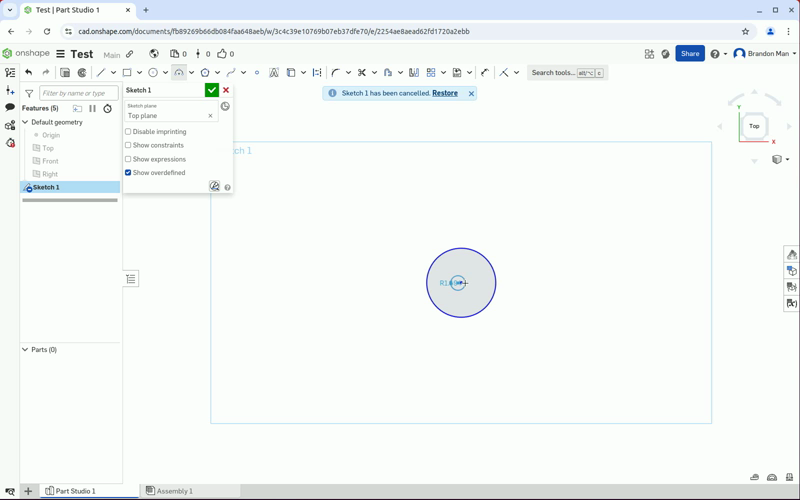
scroll(6)
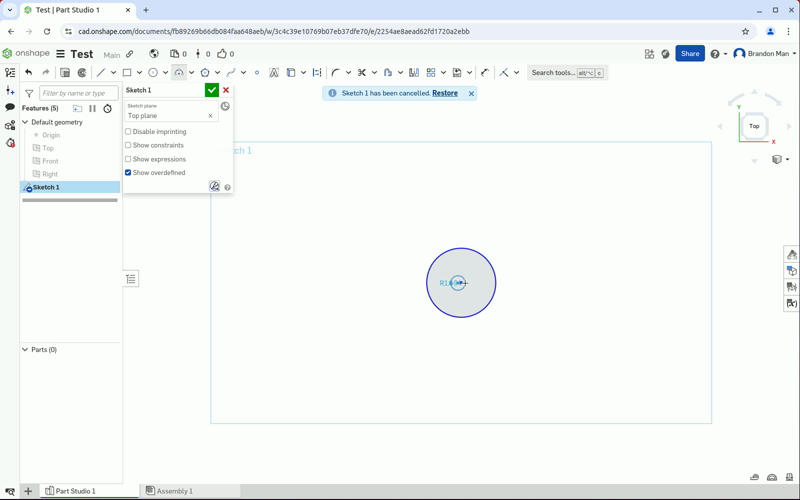
scroll(6)
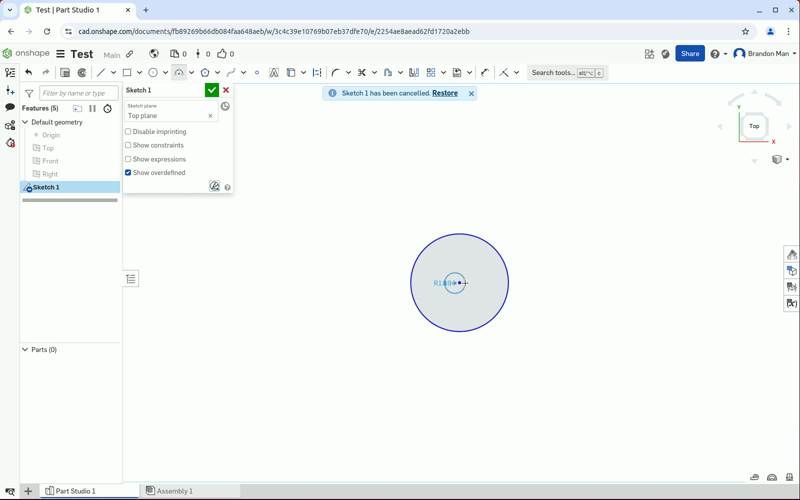
scroll(6)
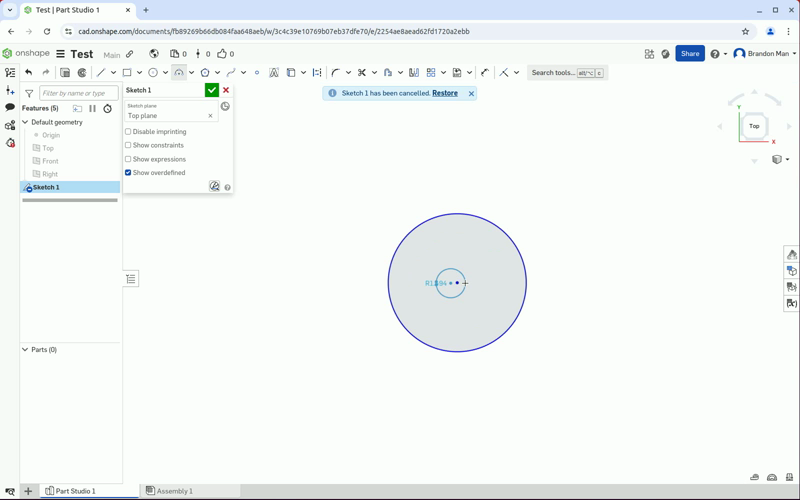
scroll(6)
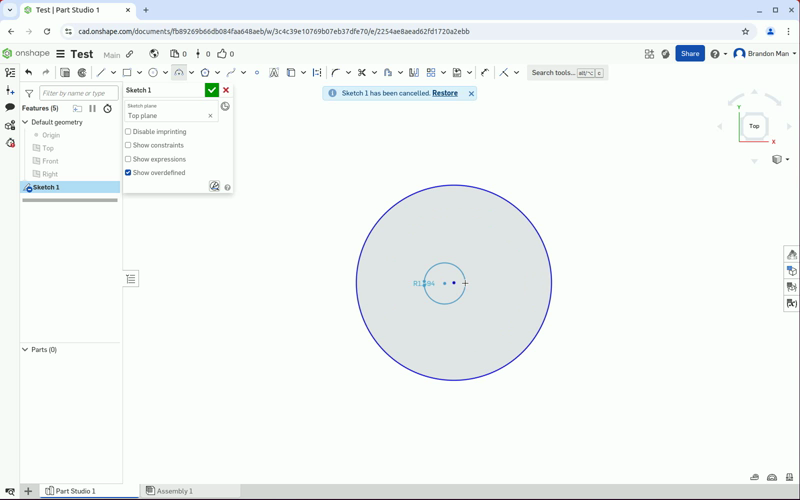
scroll(6)
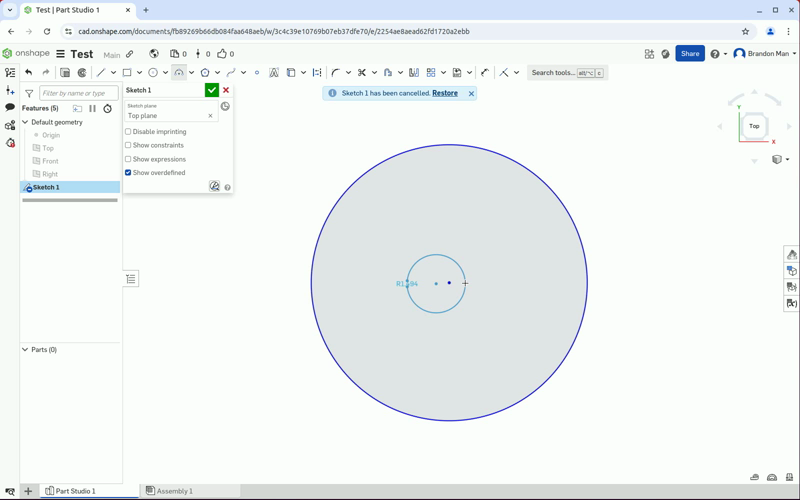
scroll(6)
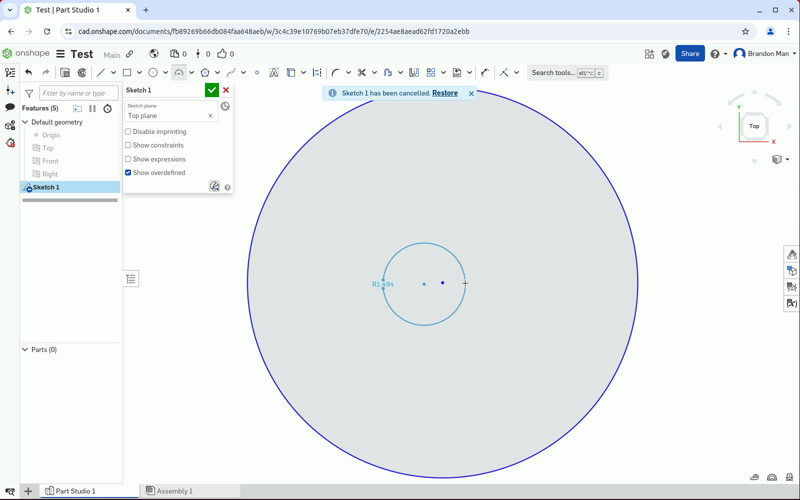
scroll(6)
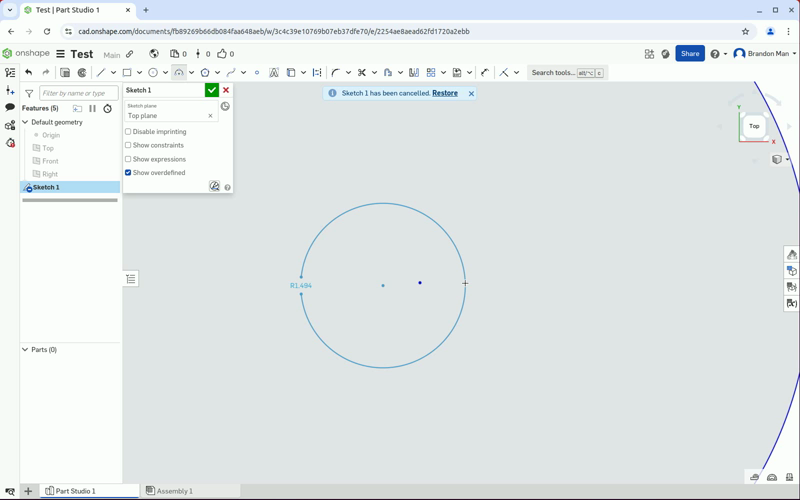
click(465, 282)
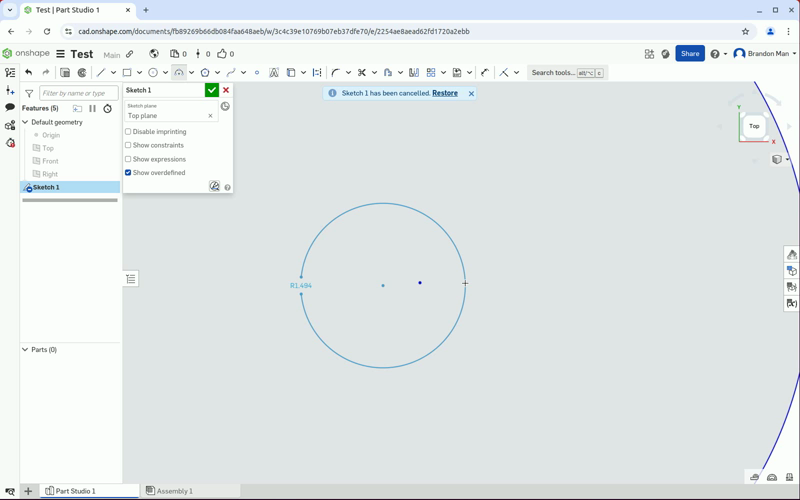
scroll(-6)
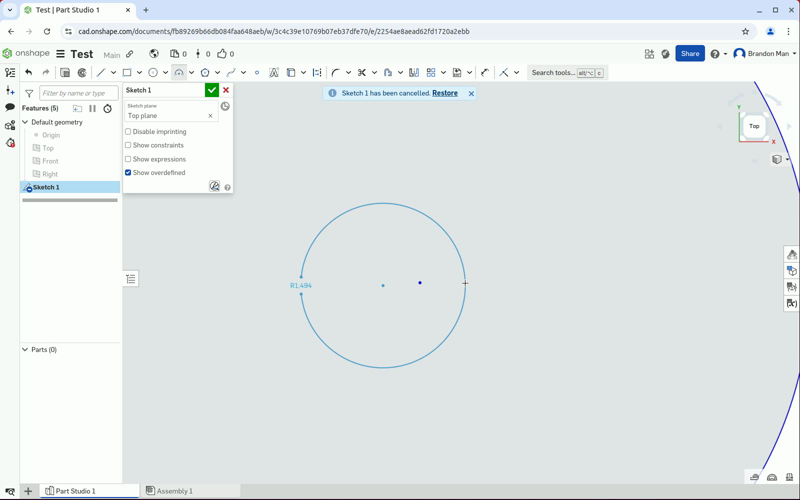
scroll(-6)
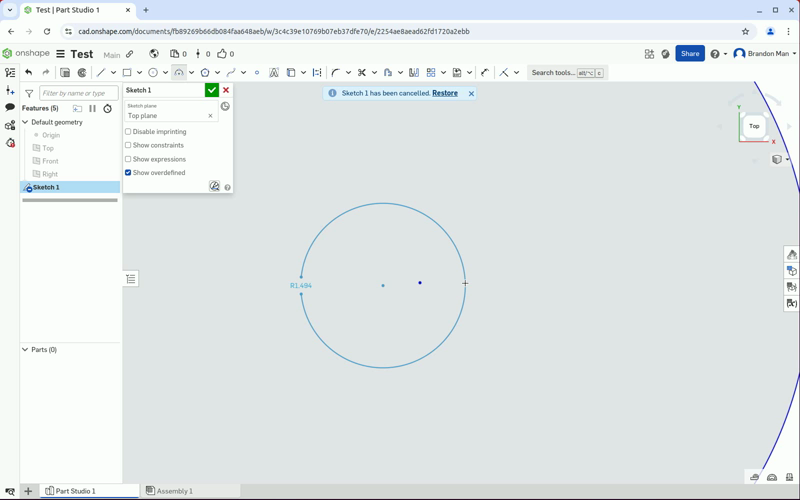
scroll(-6)
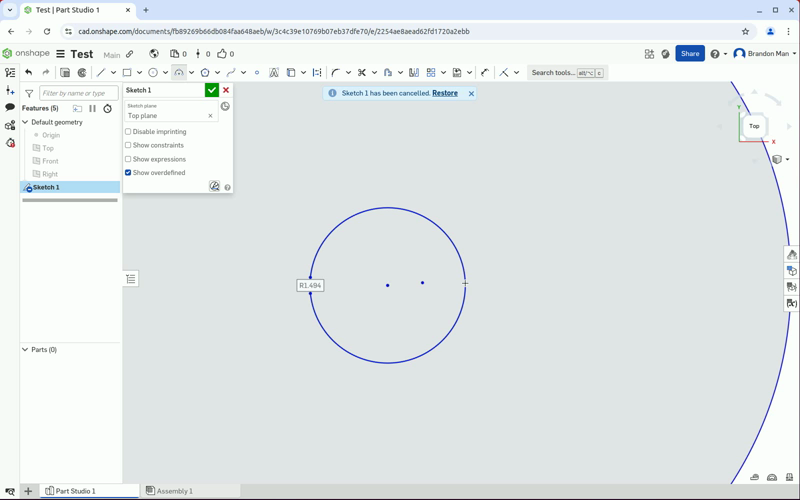
scroll(-6)
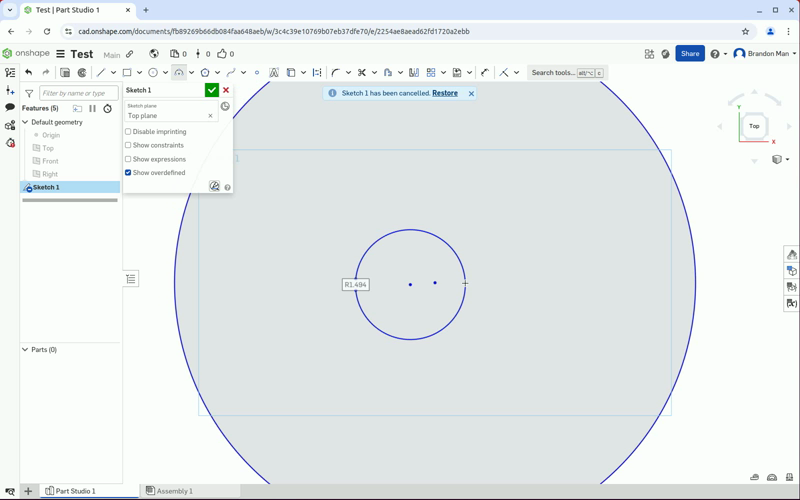
scroll(-6)
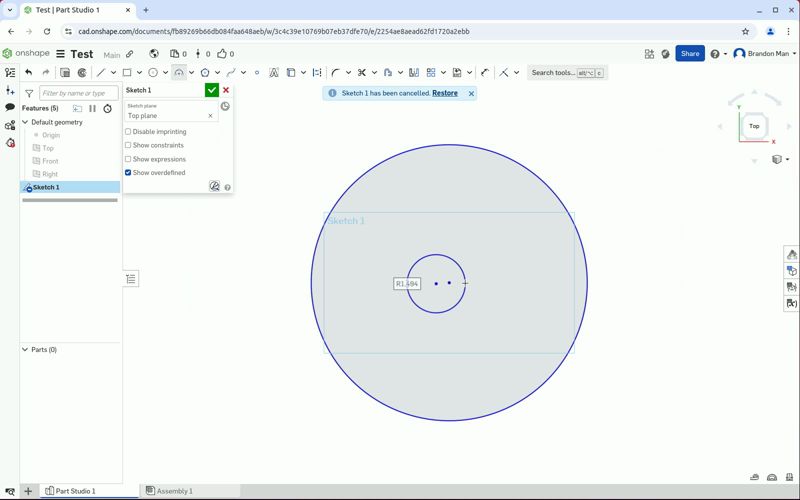
scroll(-6)
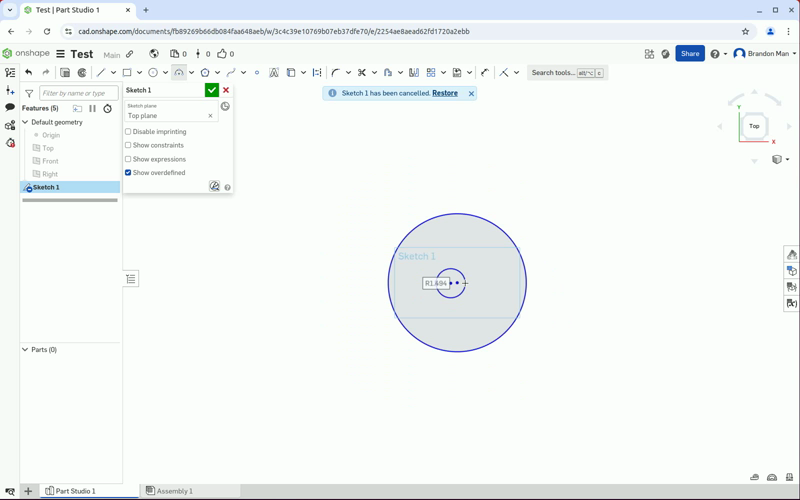
scroll(-6)
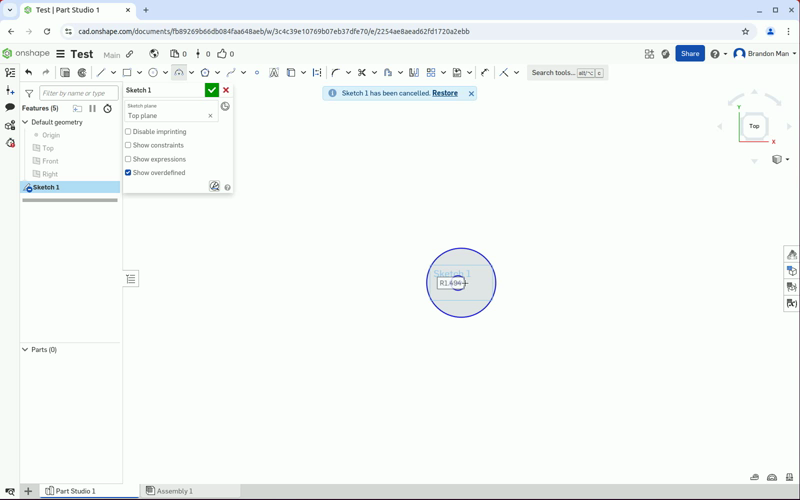
key_up(shift)
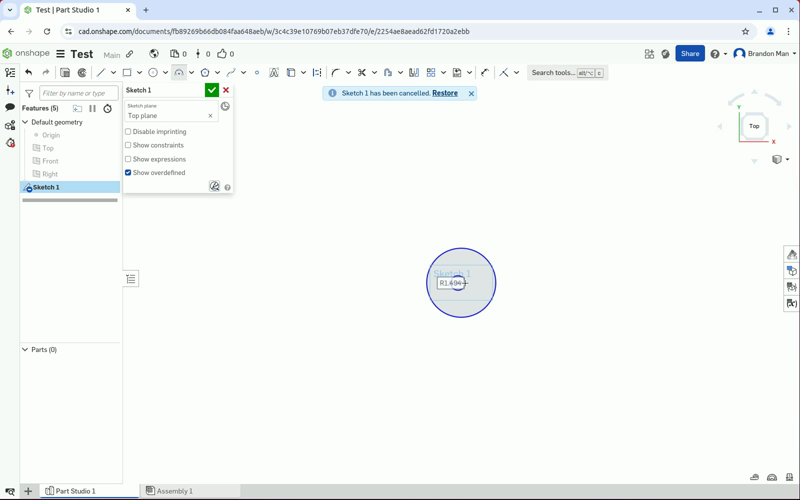
mouse_move(450, 282)
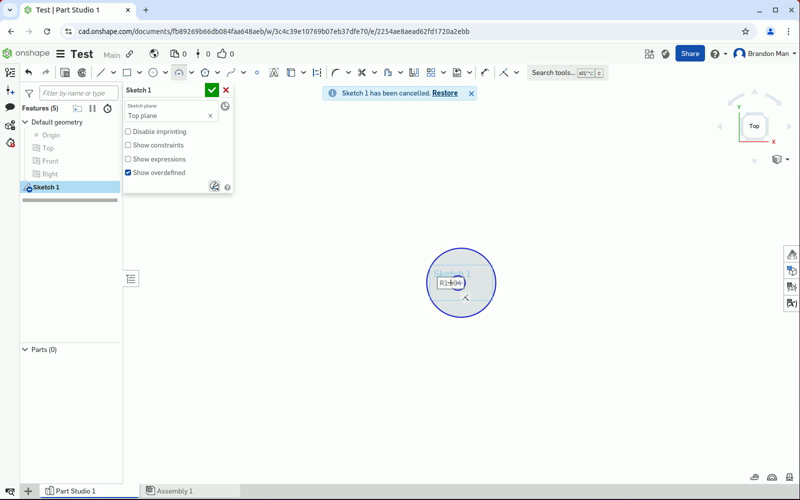
scroll(6)
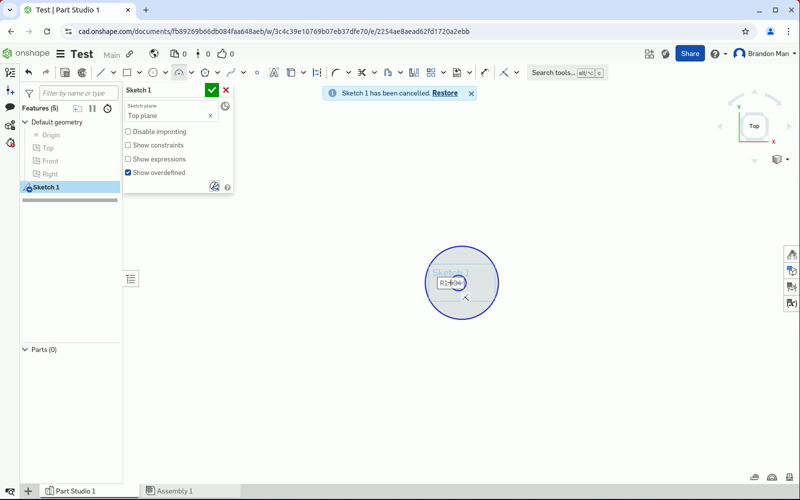
scroll(6)
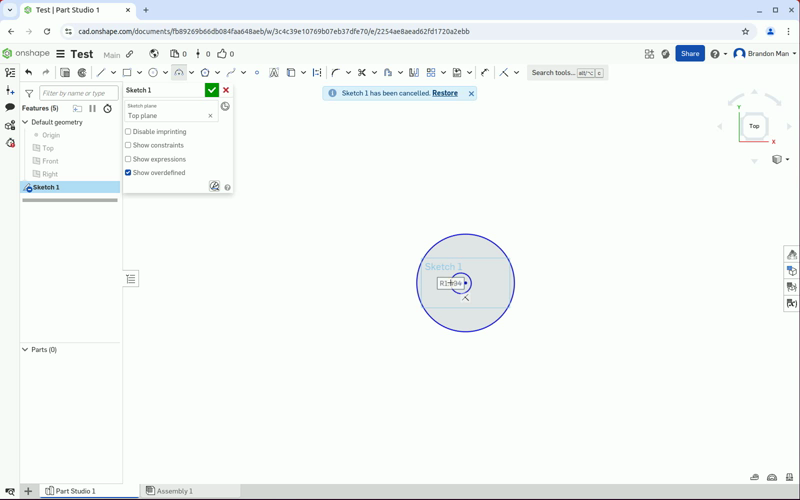
scroll(6)
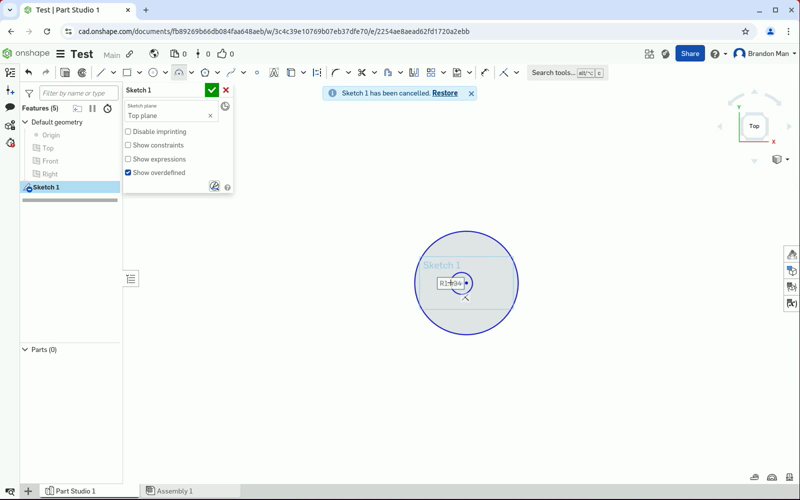
scroll(6)
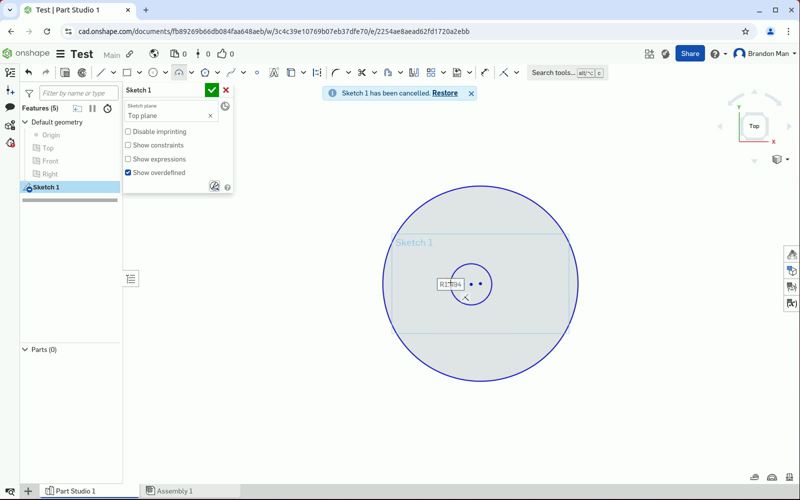
scroll(6)
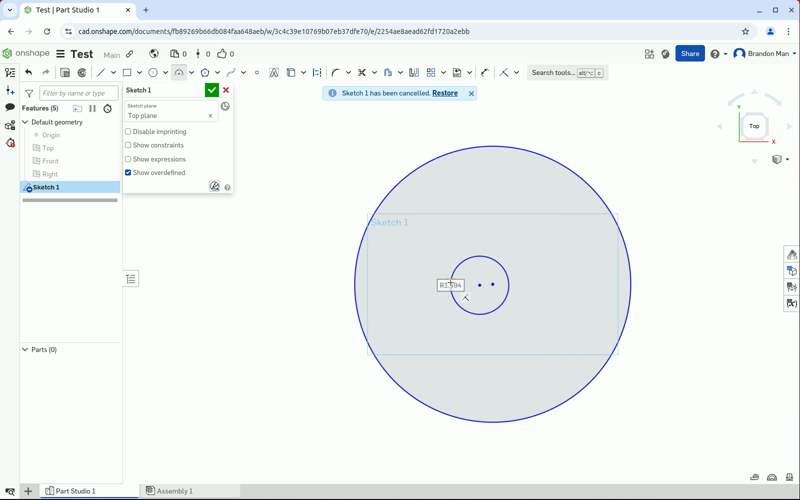
scroll(6)
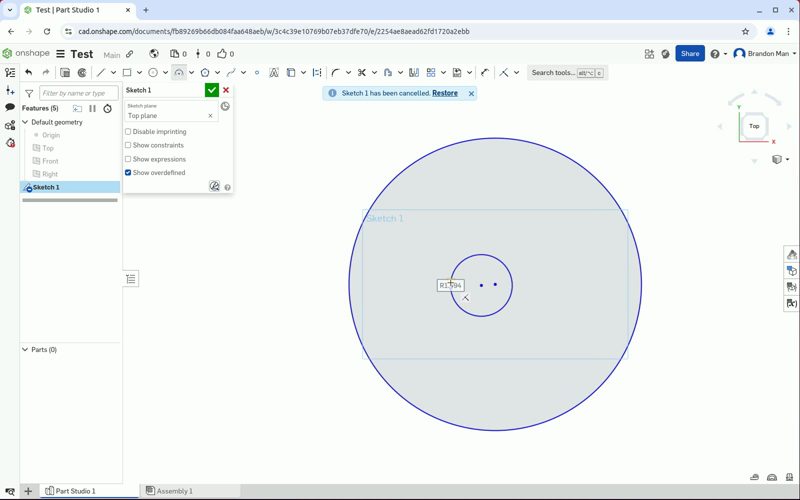
scroll(6)
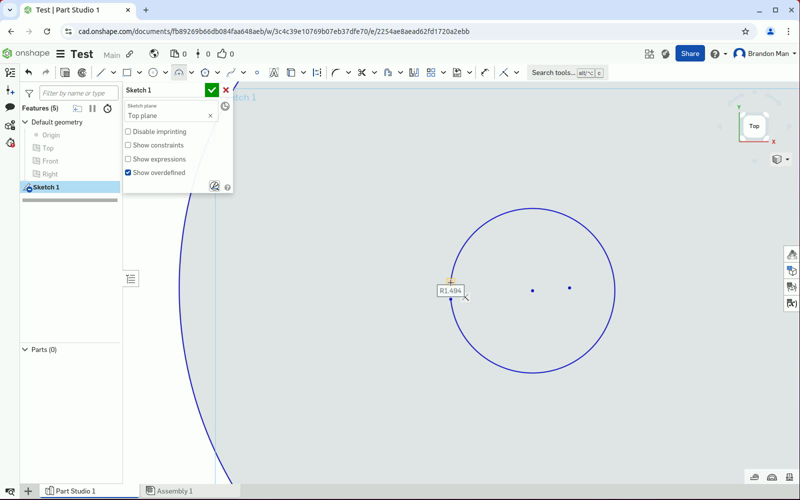
click(450, 282)
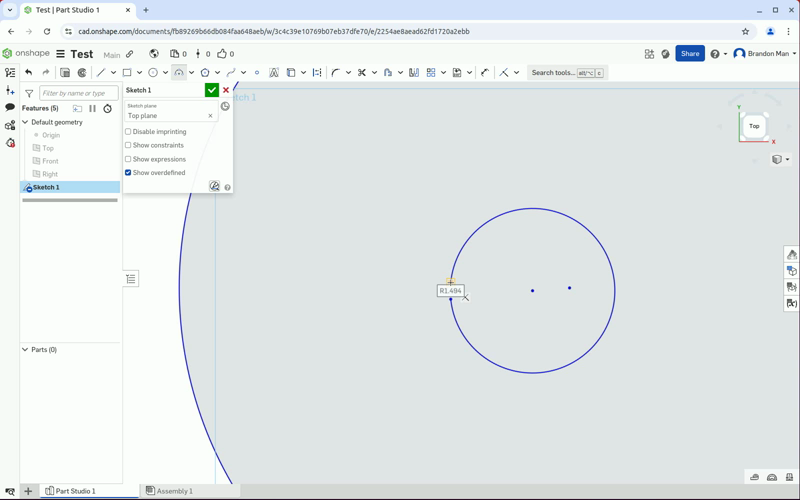
scroll(-6)
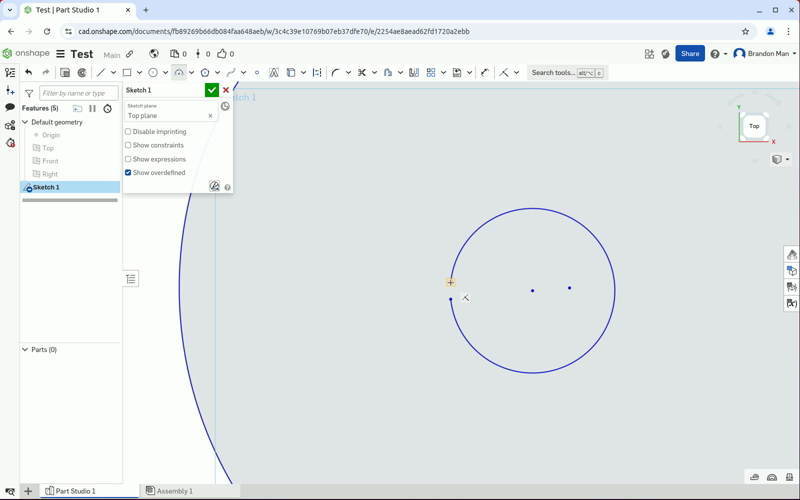
scroll(-6)
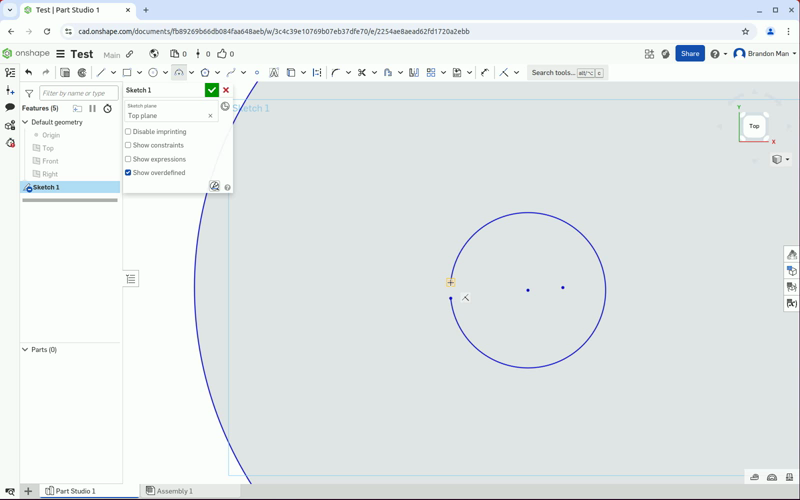
scroll(-6)
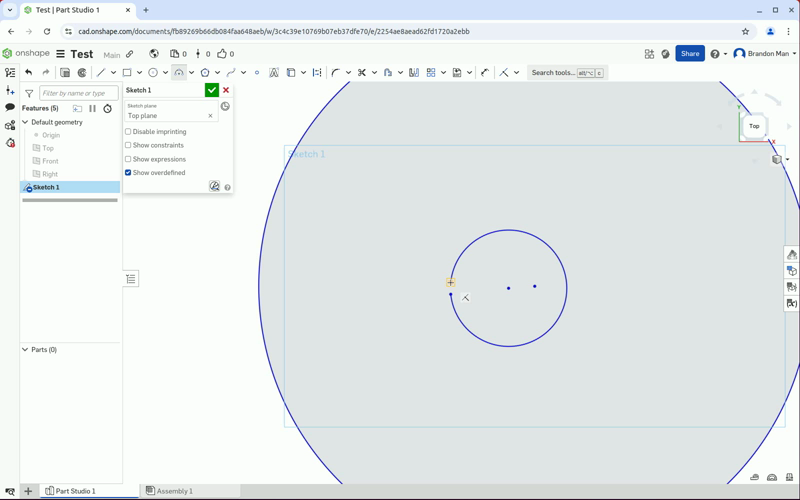
scroll(-6)
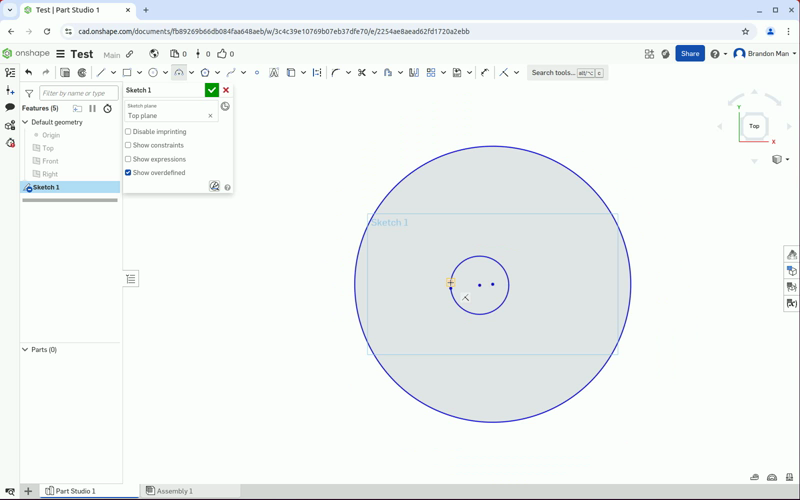
scroll(-6)
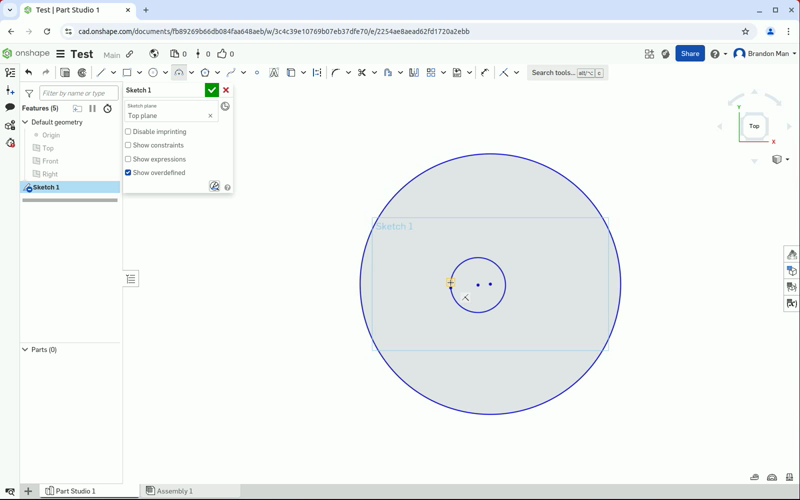
scroll(-6)
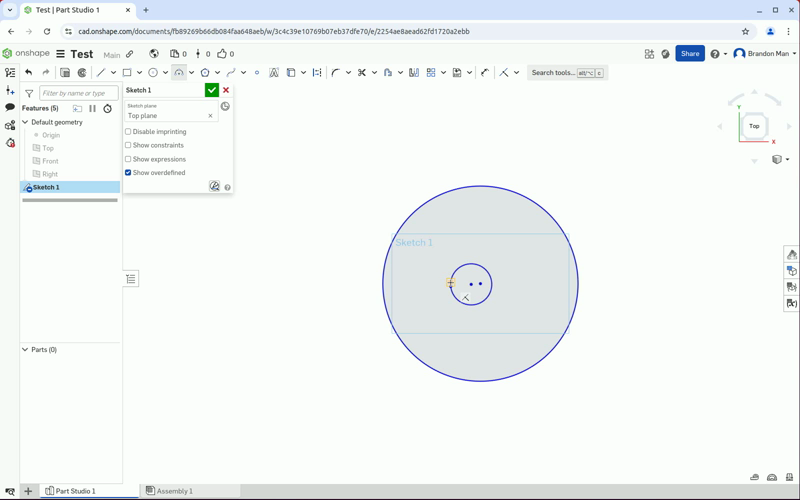
scroll(-6)
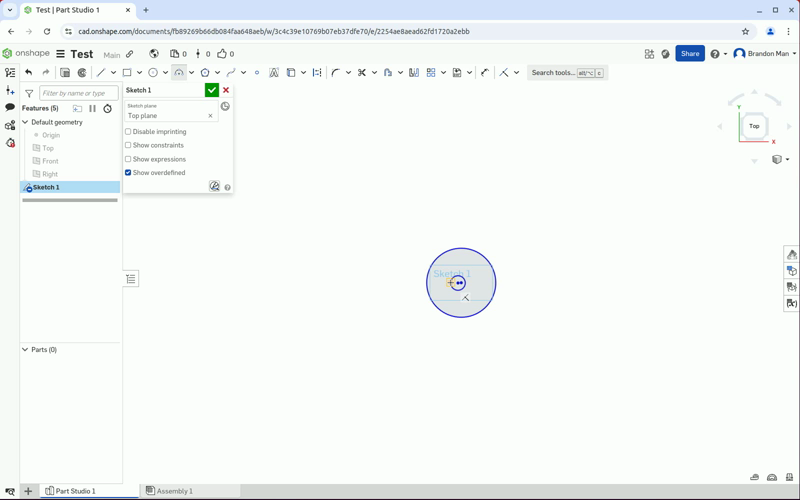
mouse_move(450, 283)
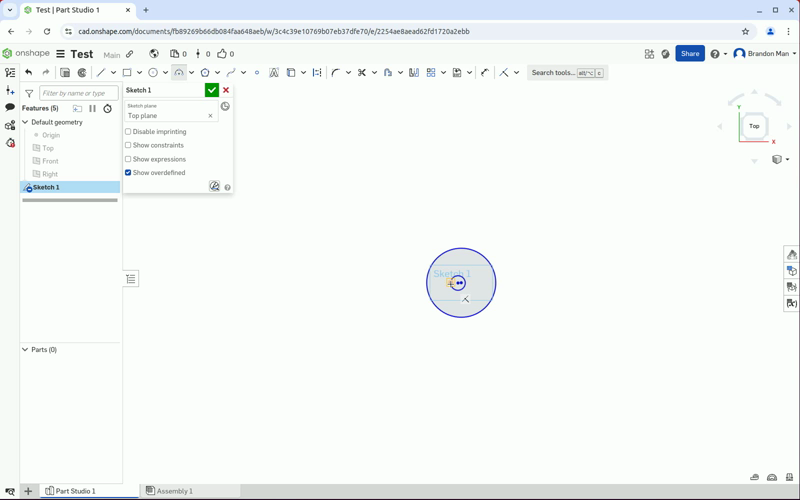
scroll(6)
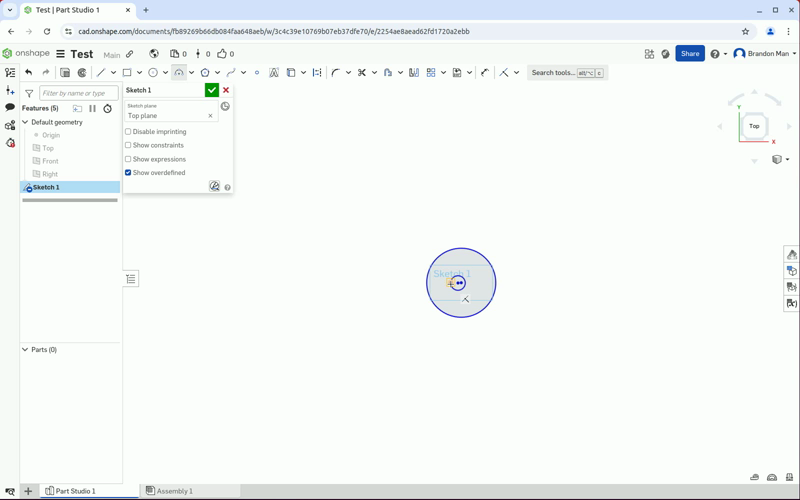
scroll(6)
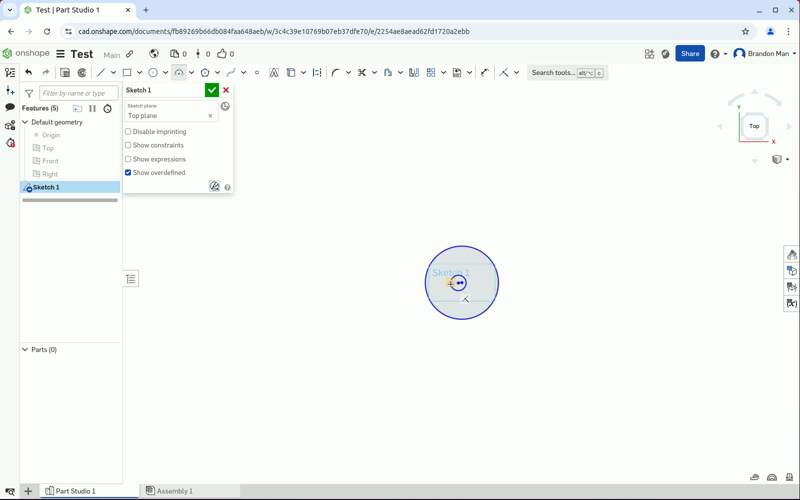
scroll(6)
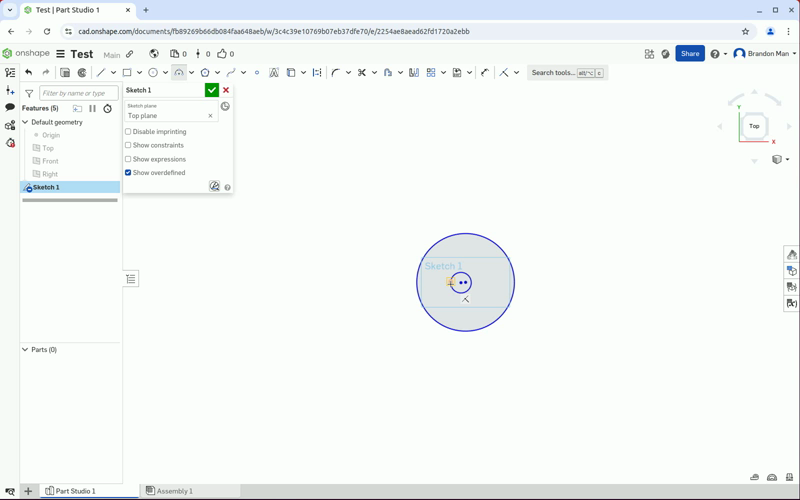
scroll(6)
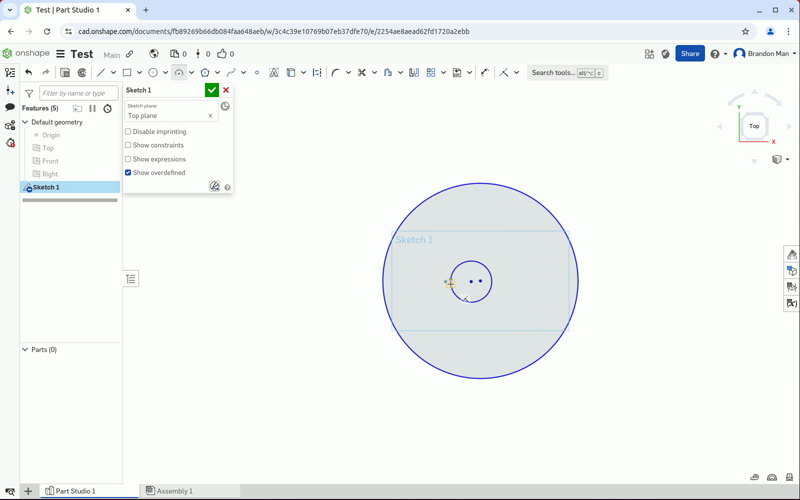
scroll(6)
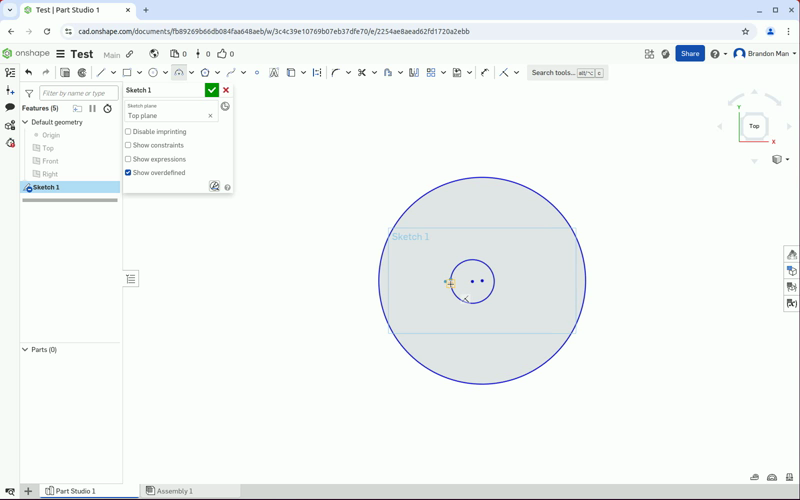
scroll(6)
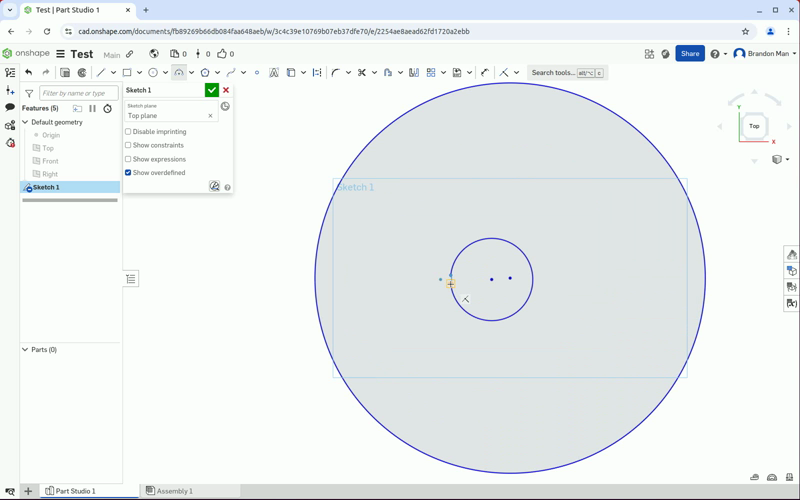
scroll(6)
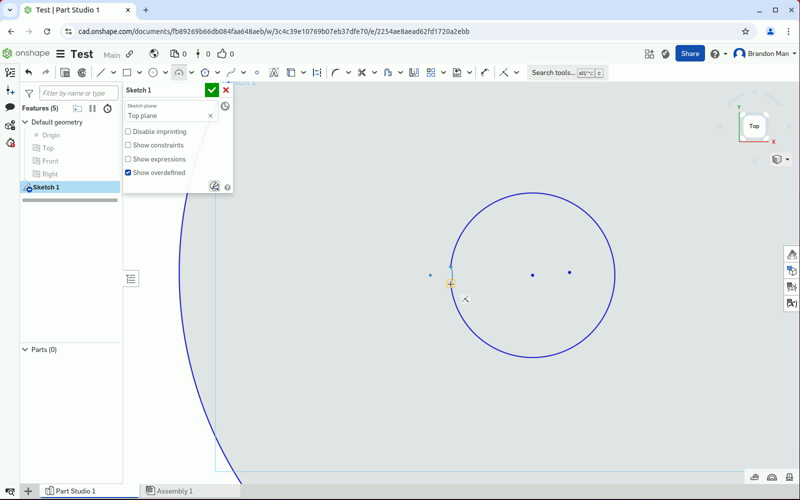
click(450, 283)
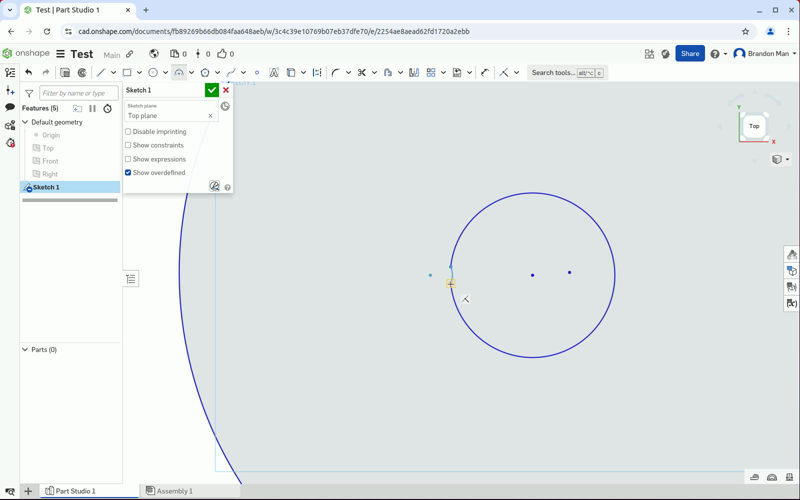
scroll(-6)
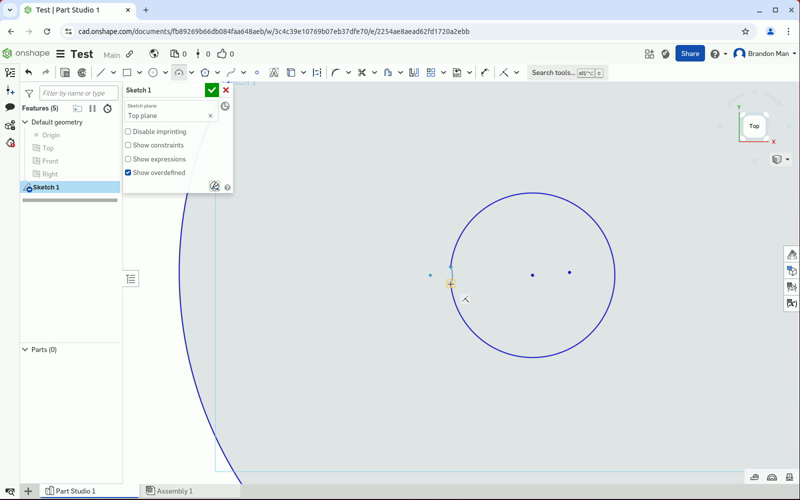
scroll(-6)
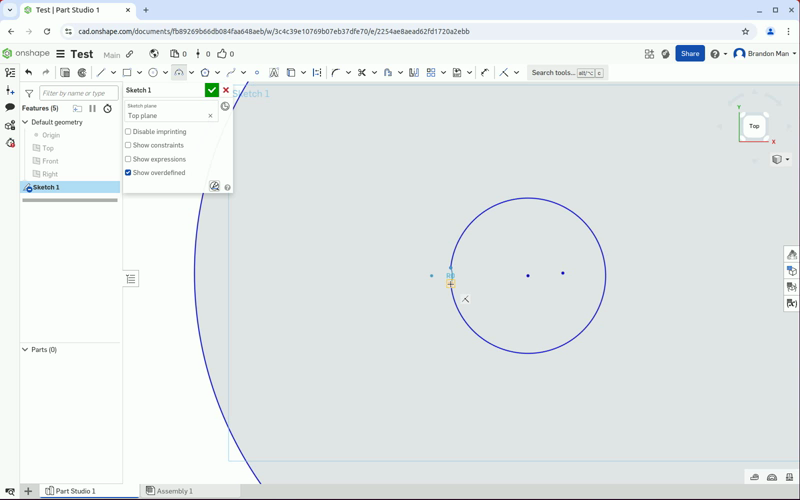
scroll(-6)
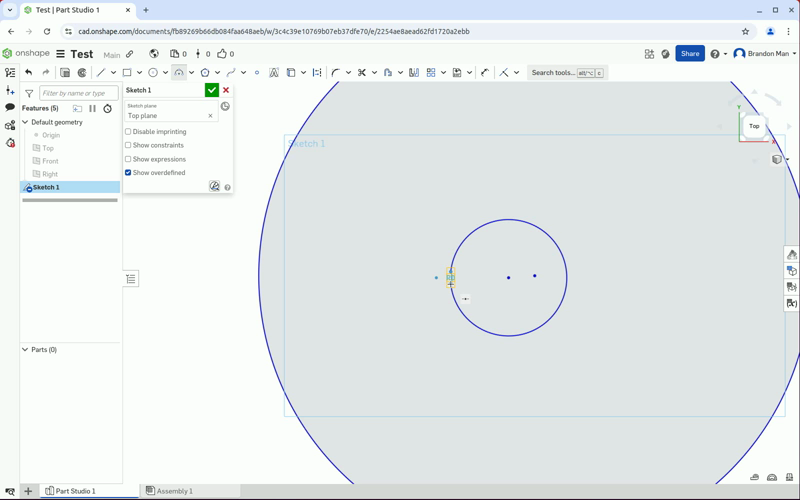
scroll(-6)
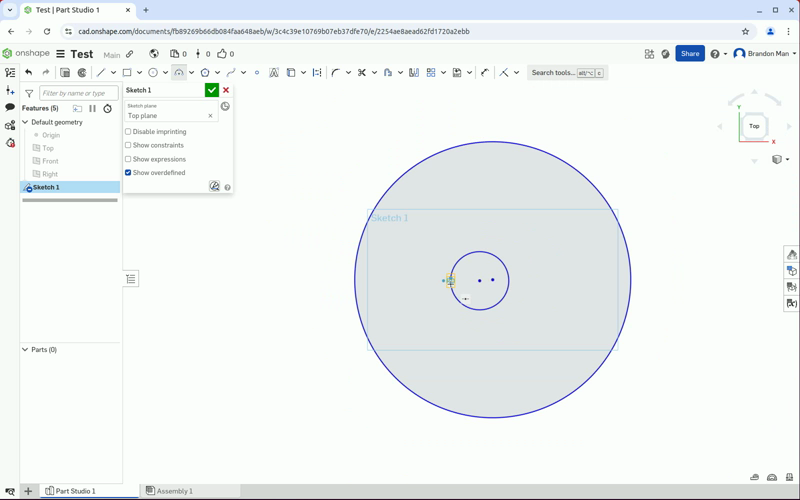
scroll(-6)
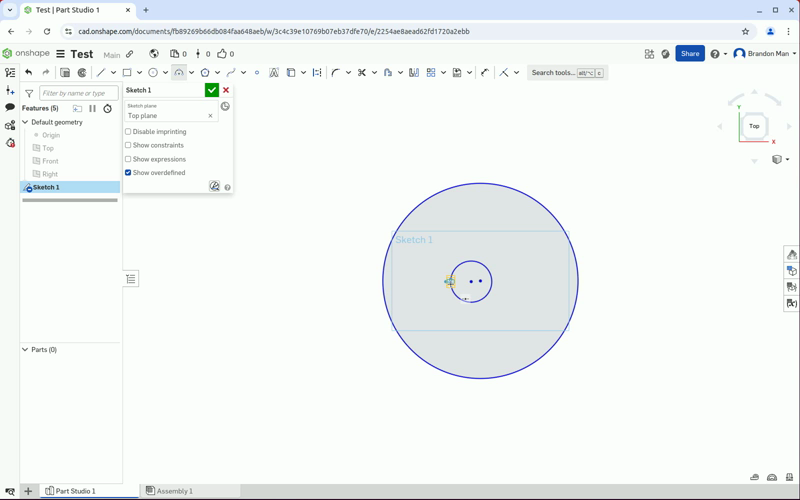
scroll(-6)
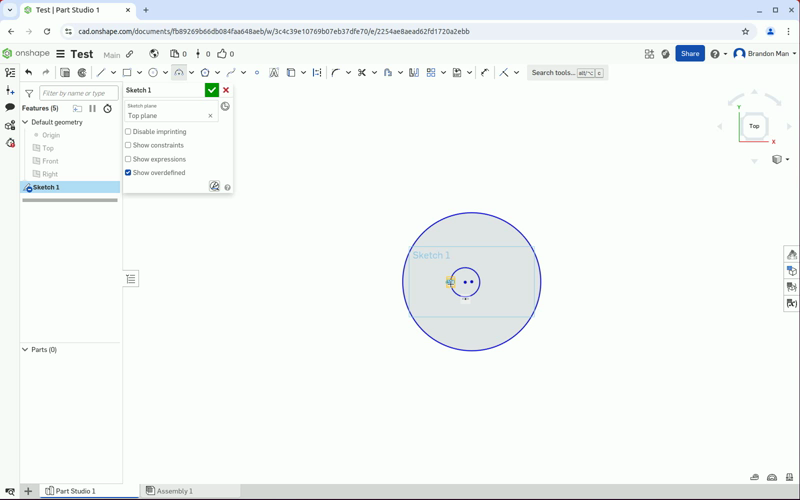
scroll(-6)
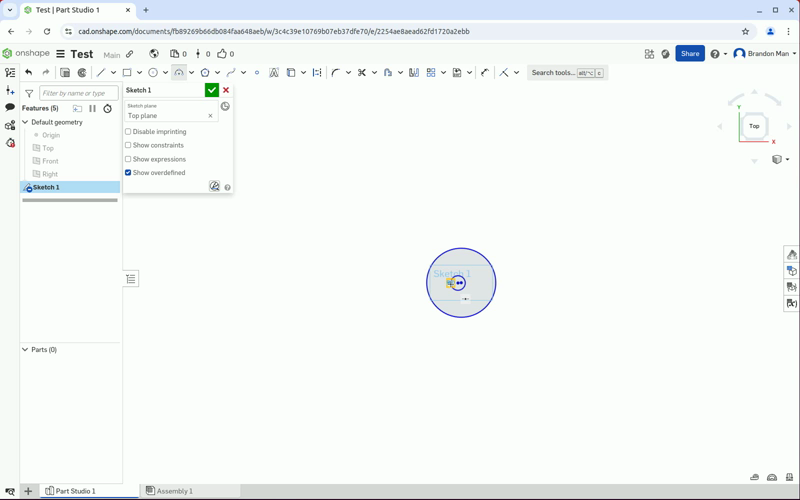
key_down(shift)
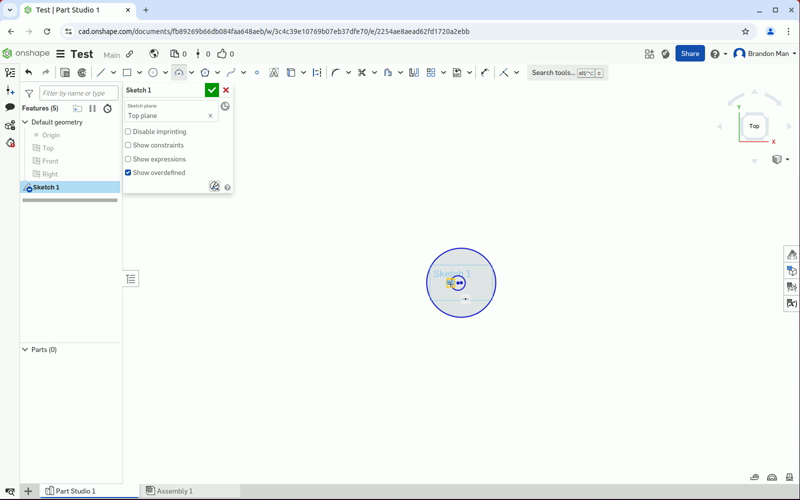
mouse_move(450, 282)
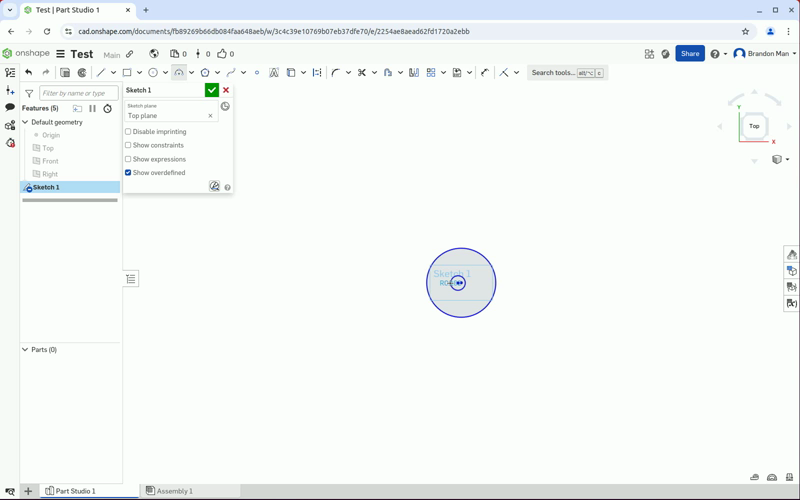
scroll(6)
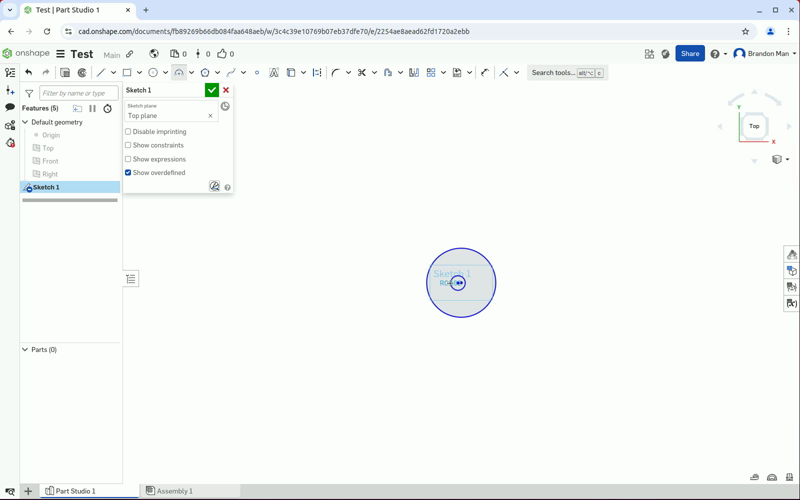
scroll(6)
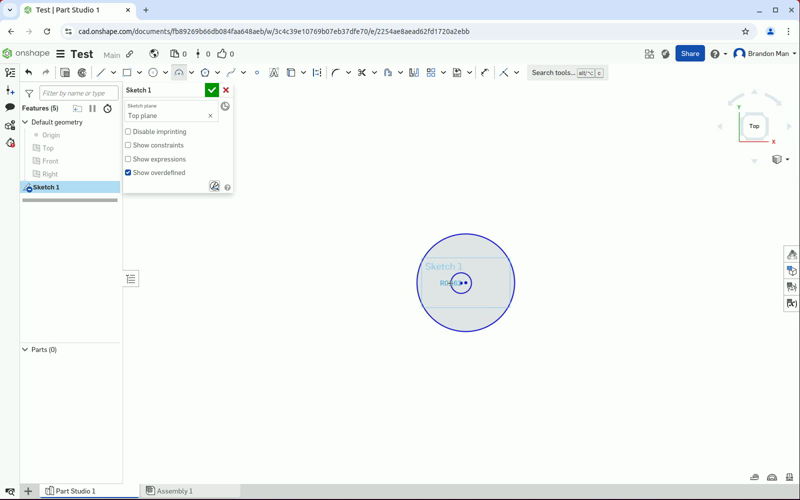
scroll(6)
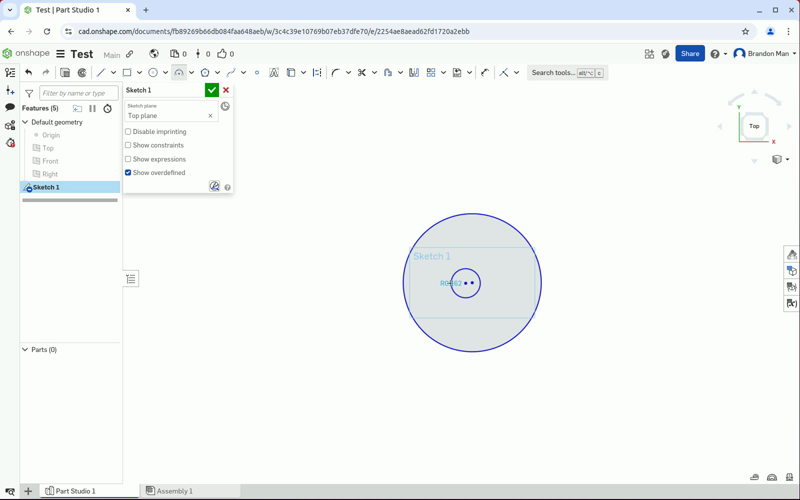
scroll(6)
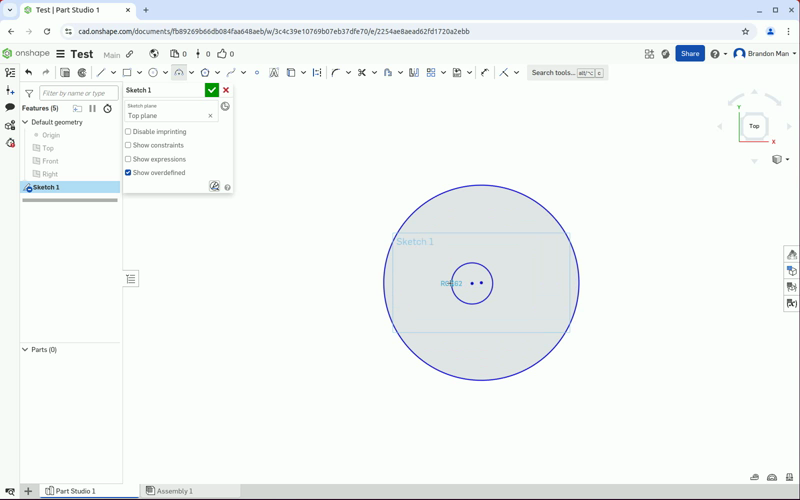
scroll(6)
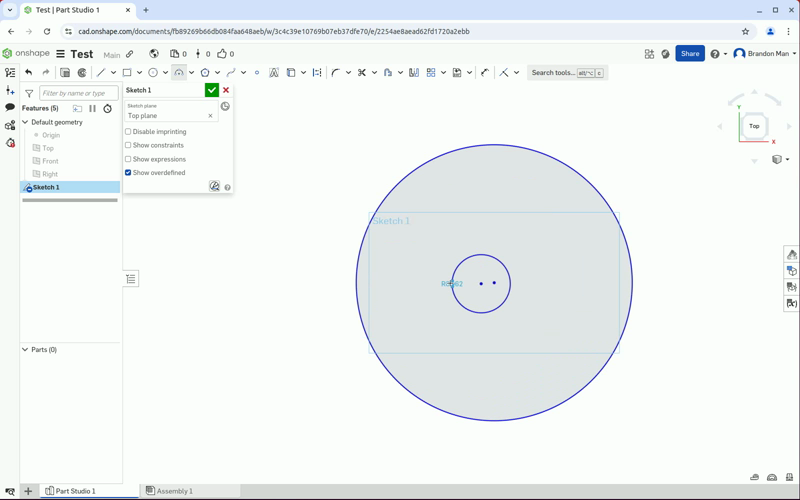
scroll(6)
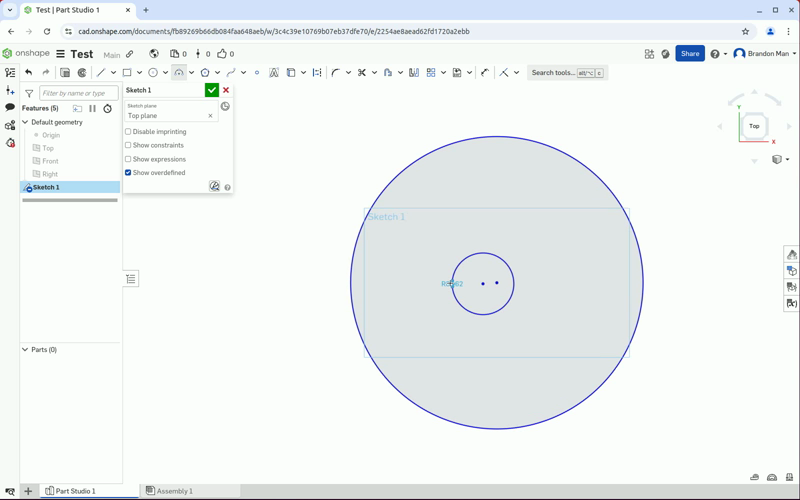
scroll(6)
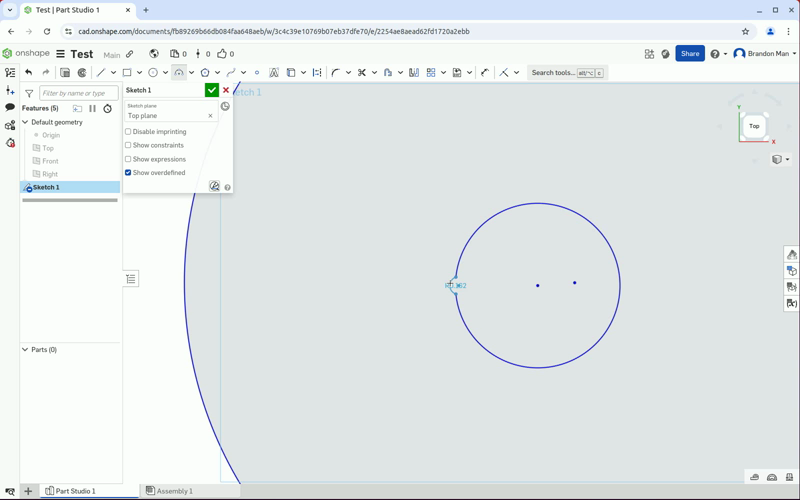
click(450, 282)
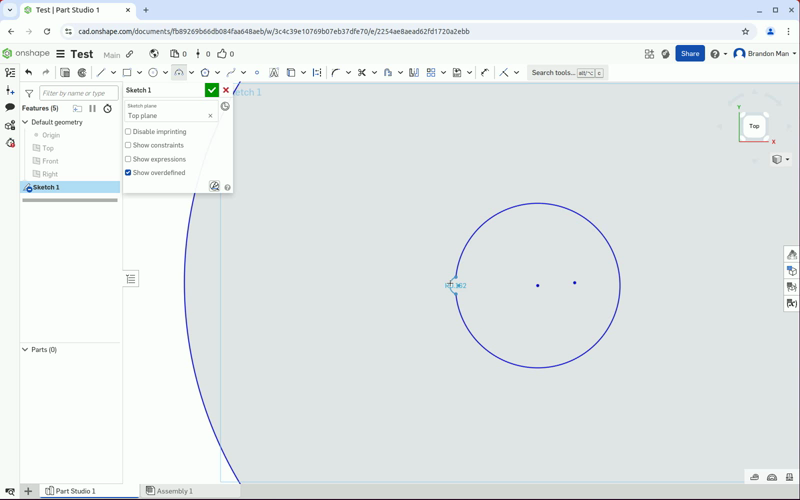
scroll(-6)
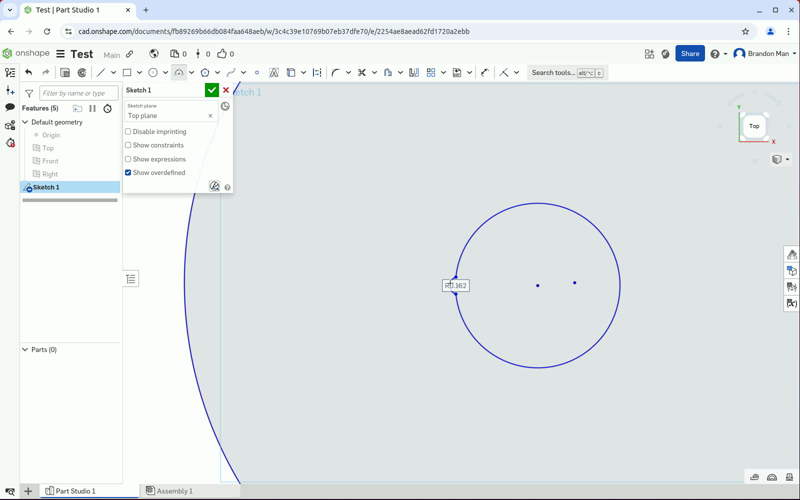
scroll(-6)
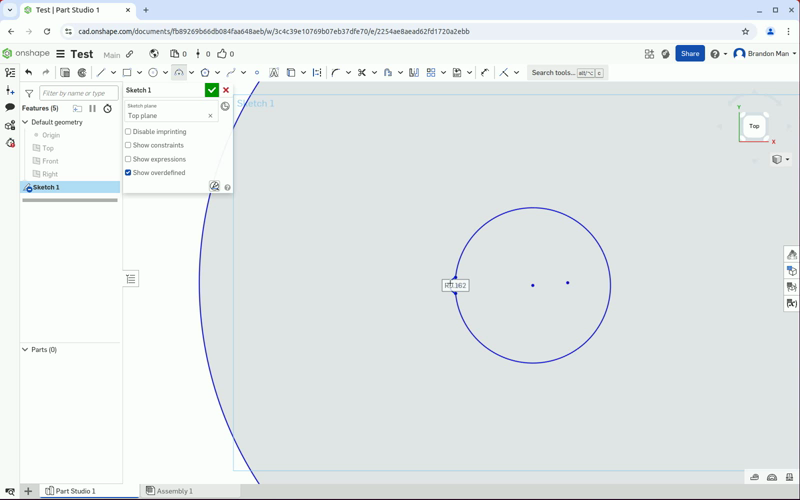
scroll(-6)
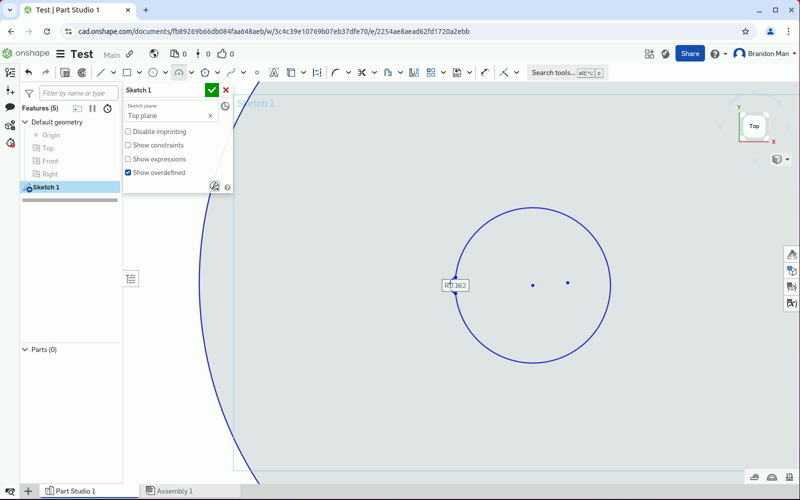
scroll(-6)
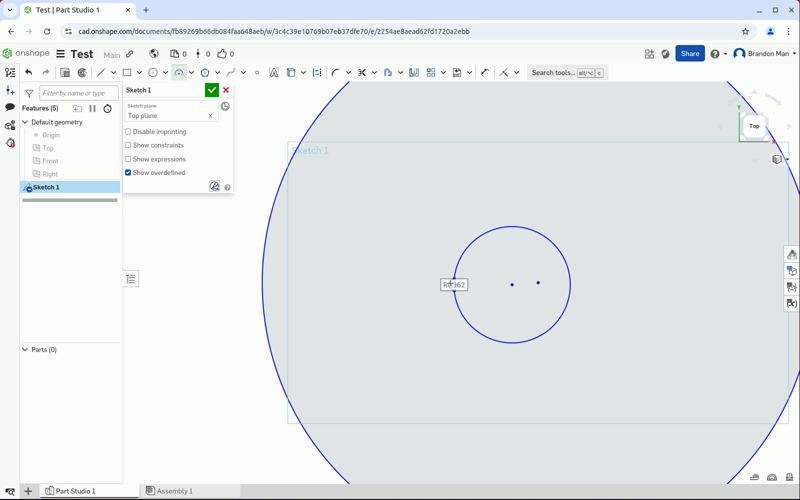
scroll(-6)
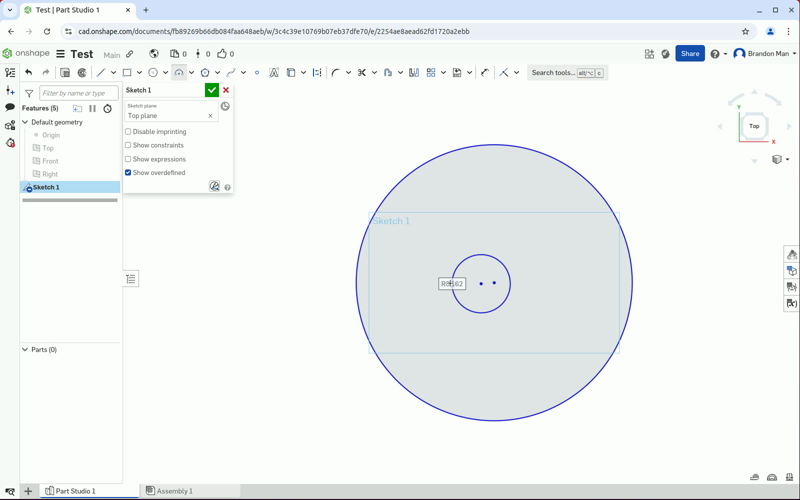
scroll(-6)
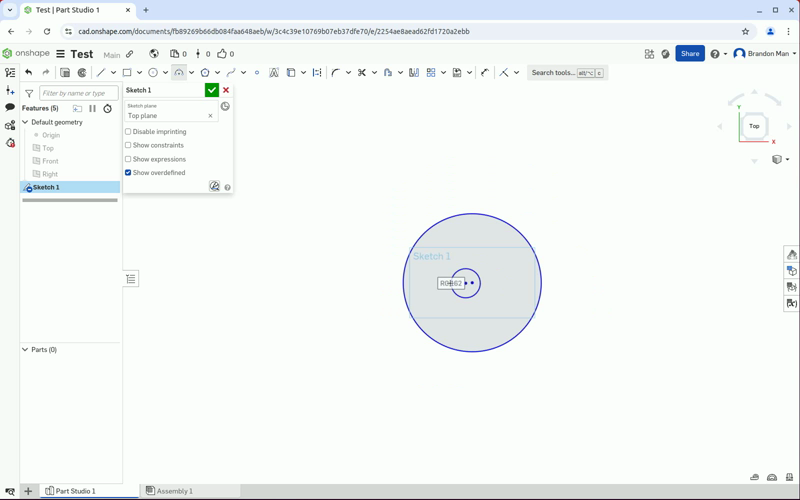
scroll(-6)
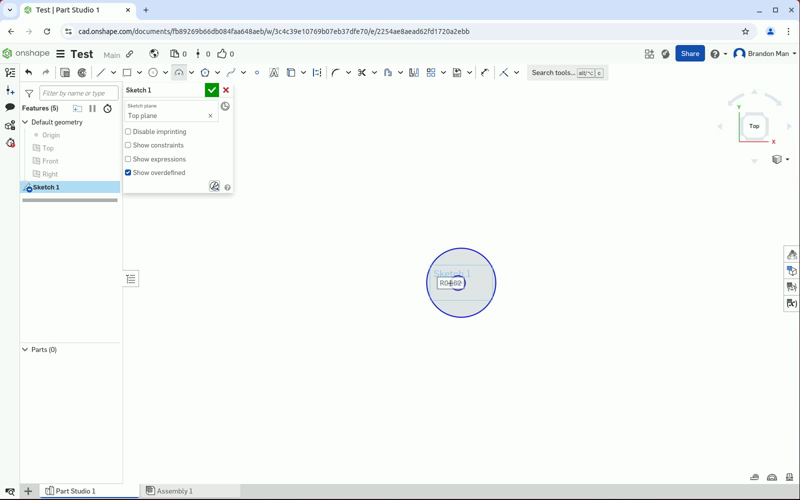
key_up(shift)
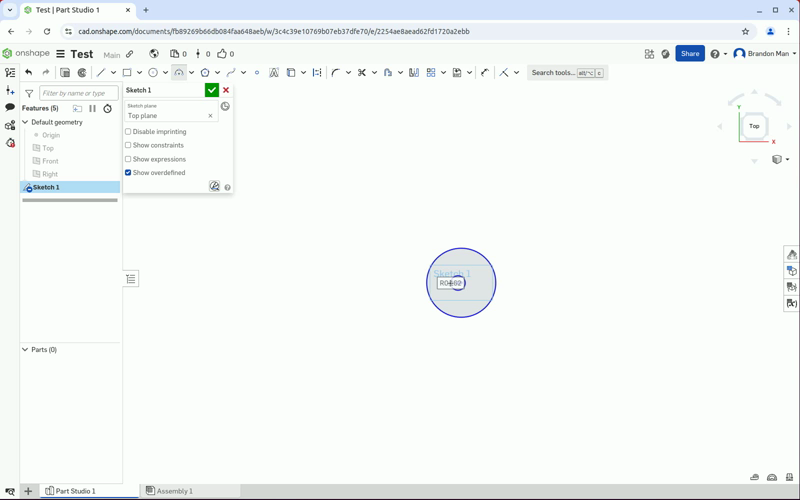
key(esc)
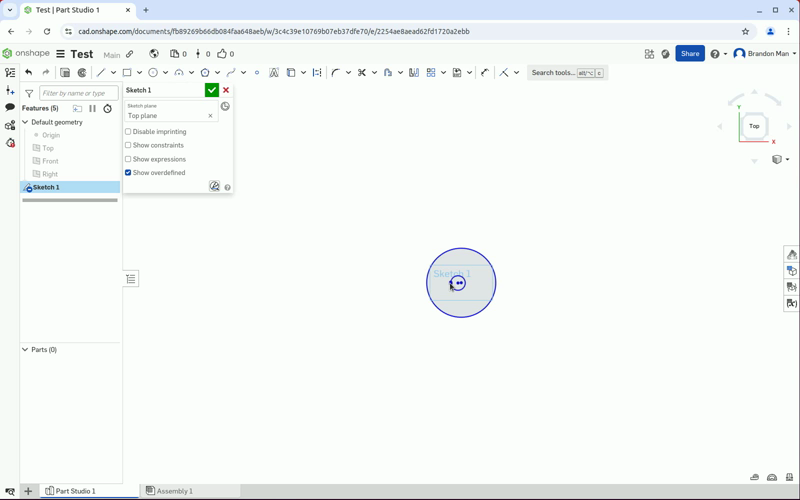
mouse_move(490, 288)
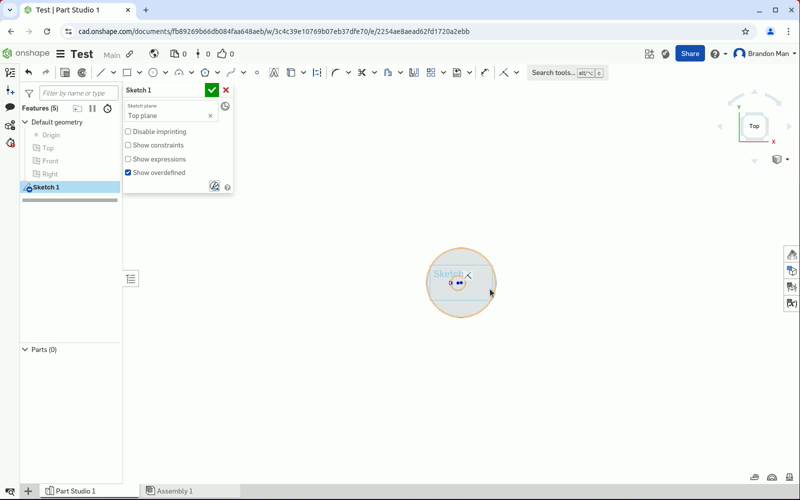
click(490, 288)
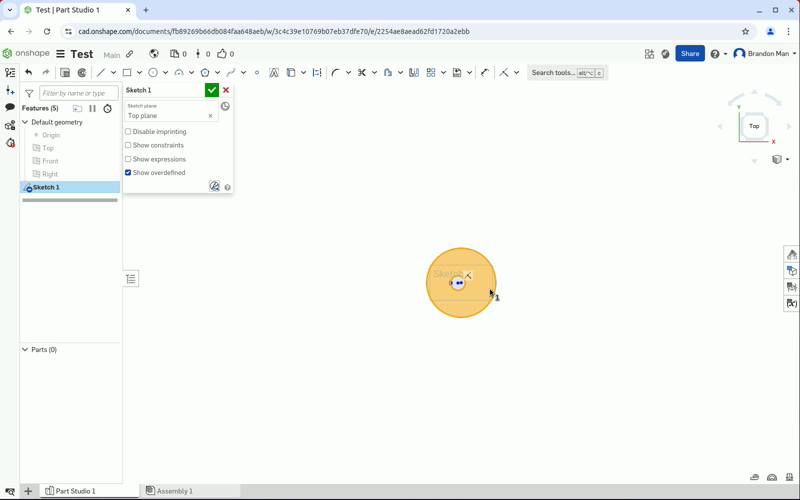
mouse_move(73, 352)
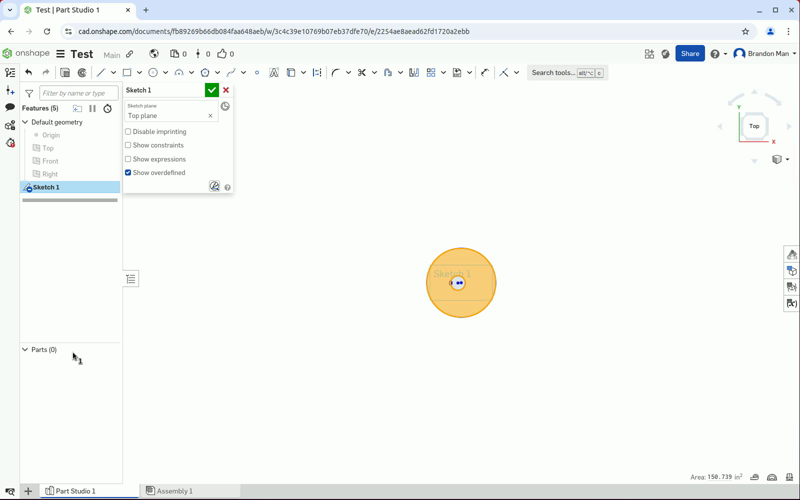
key(shift+y)
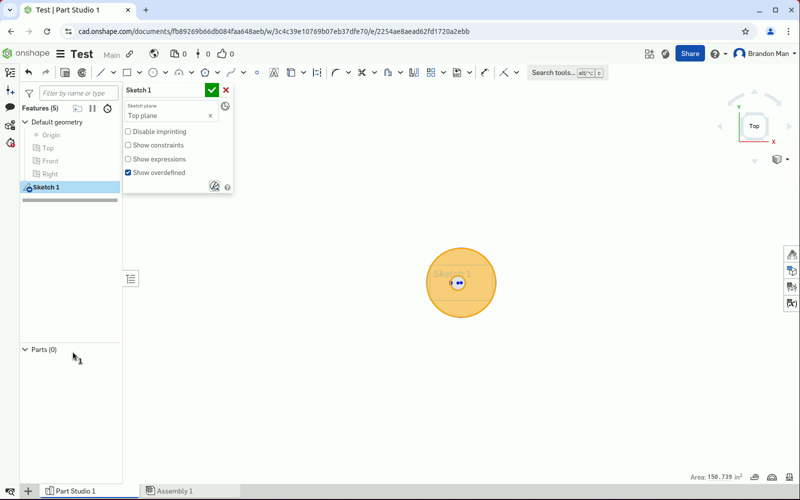
key(shift+e)
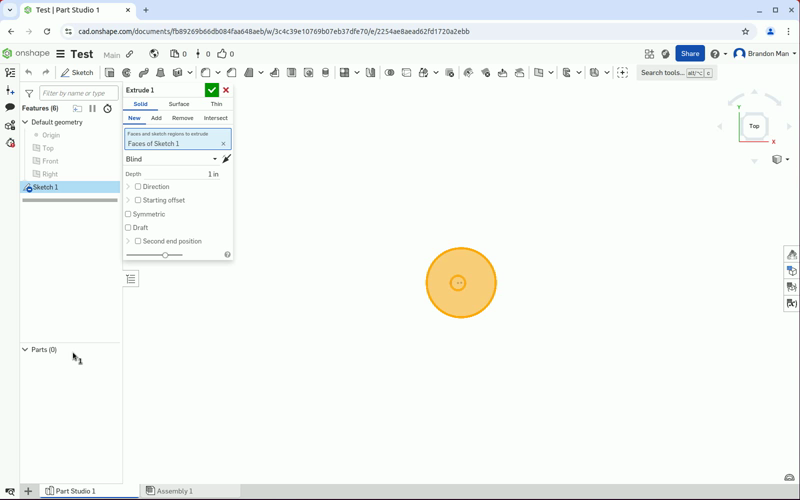
mouse_move(143, 106)
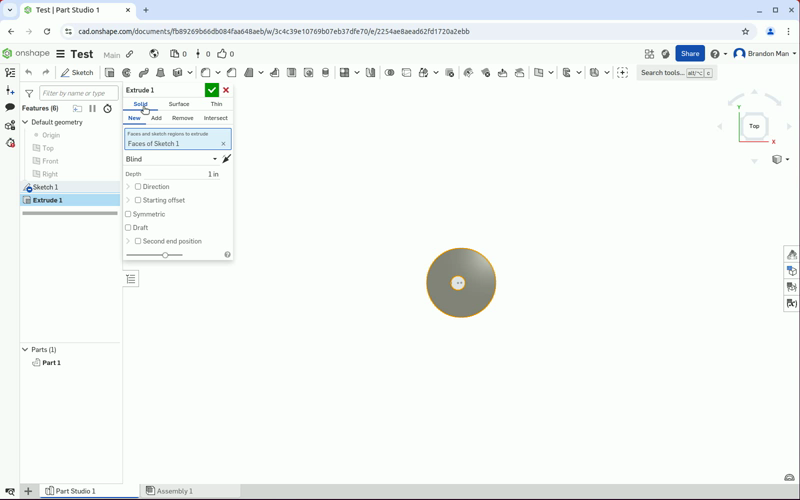
click(143, 106)
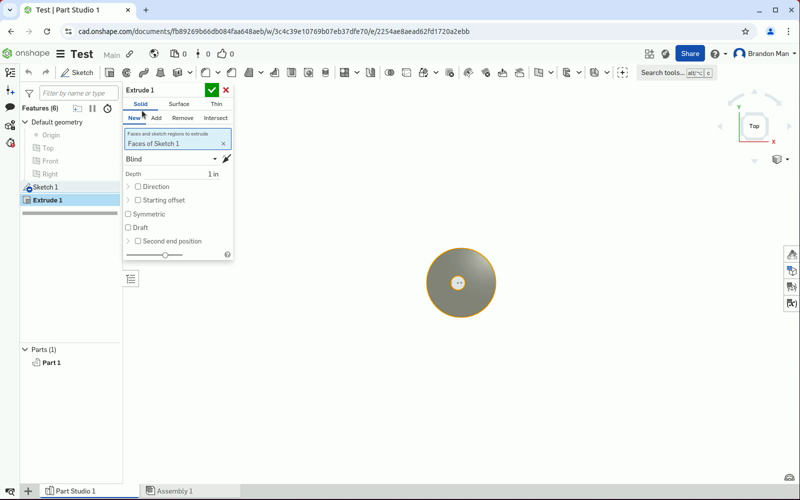
mouse_move(137, 120)
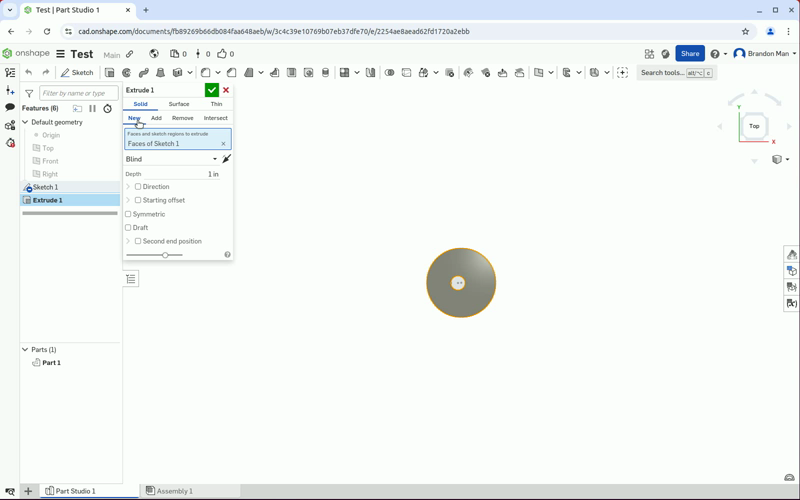
click(137, 120)
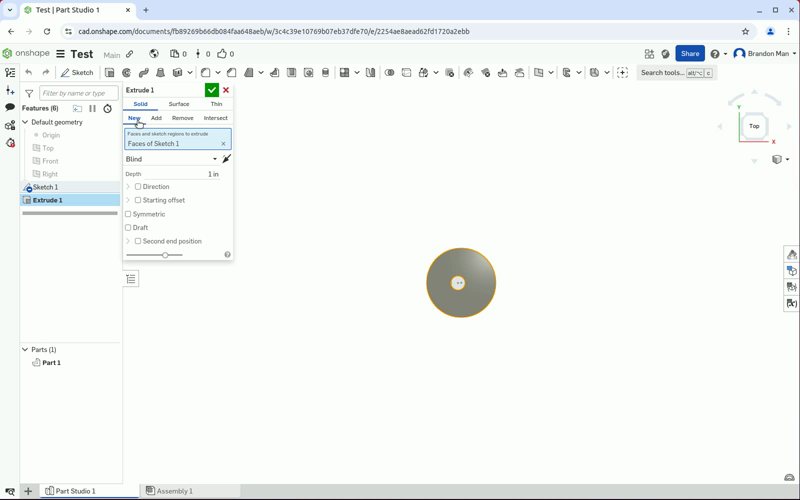
key(tab, 4)
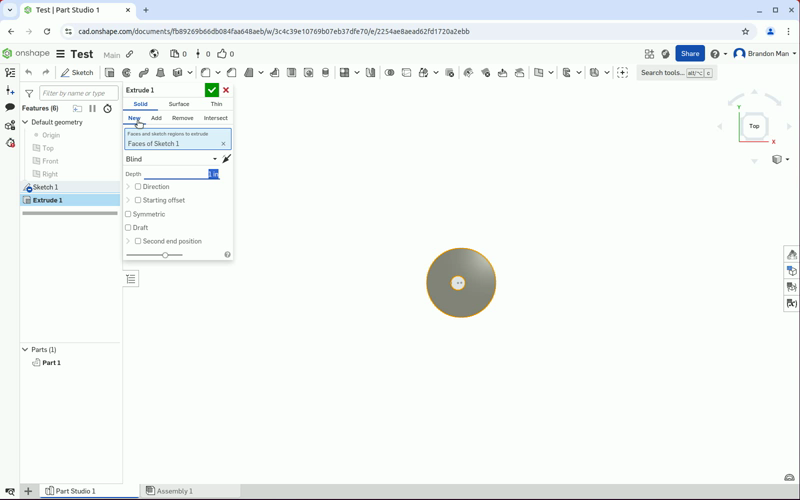
text(2.166)
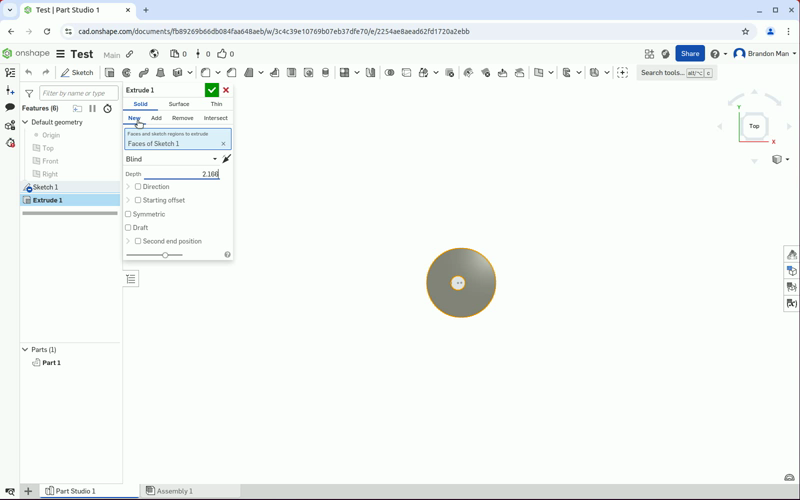
key(enter)
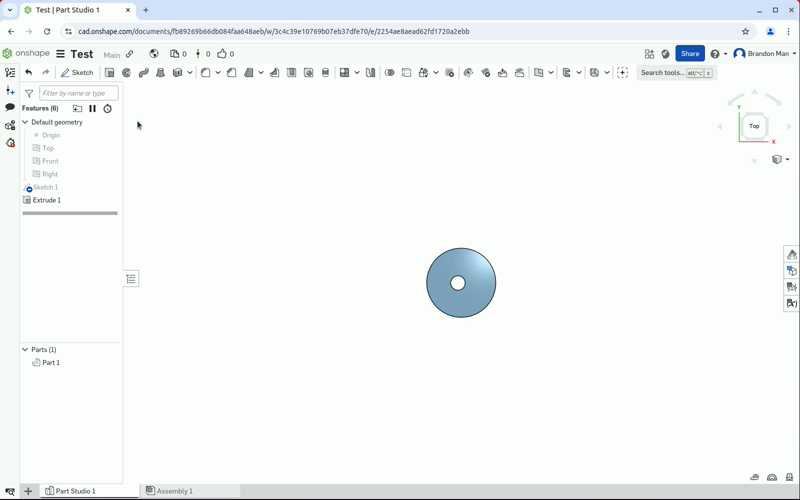
key(shift+h)
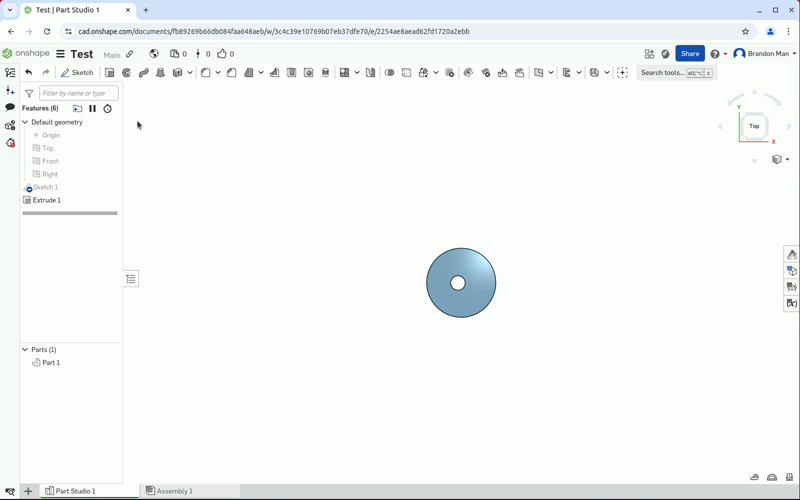
key(shift+h)
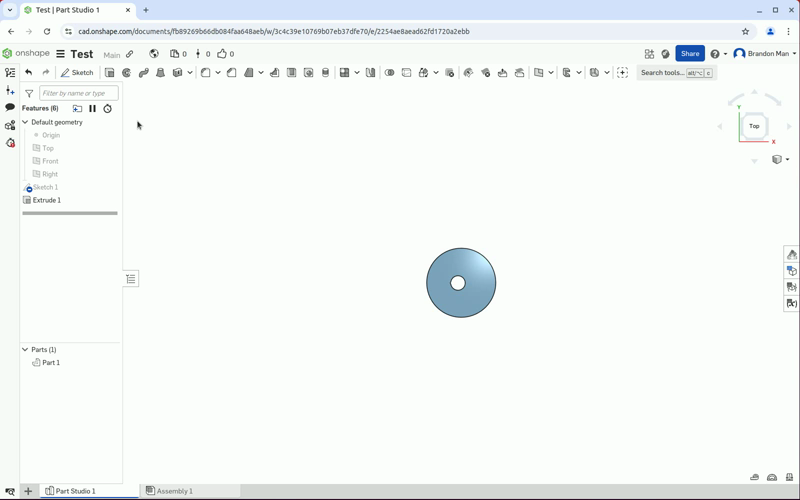
mouse_move(73, 189)
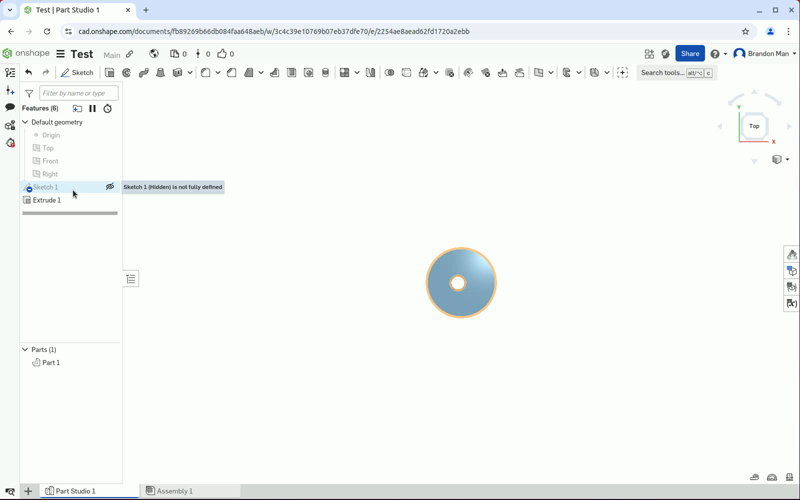
click(73, 189)
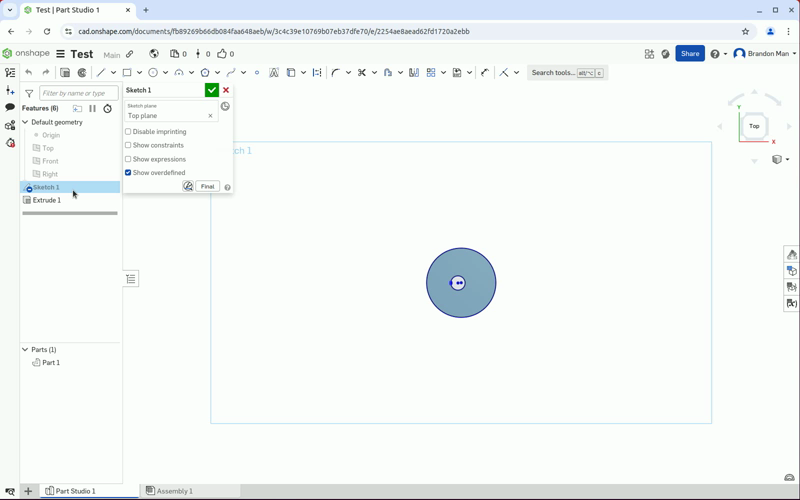
mouse_move(229, 92)
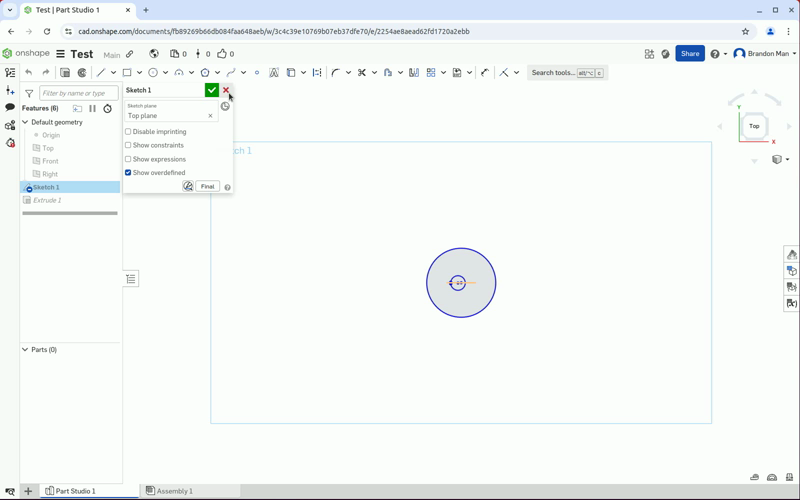
click(229, 92)
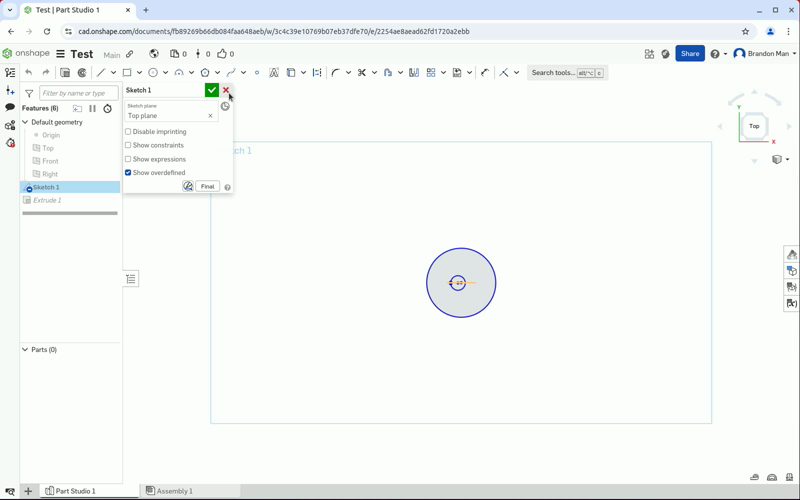
key(shift+s)
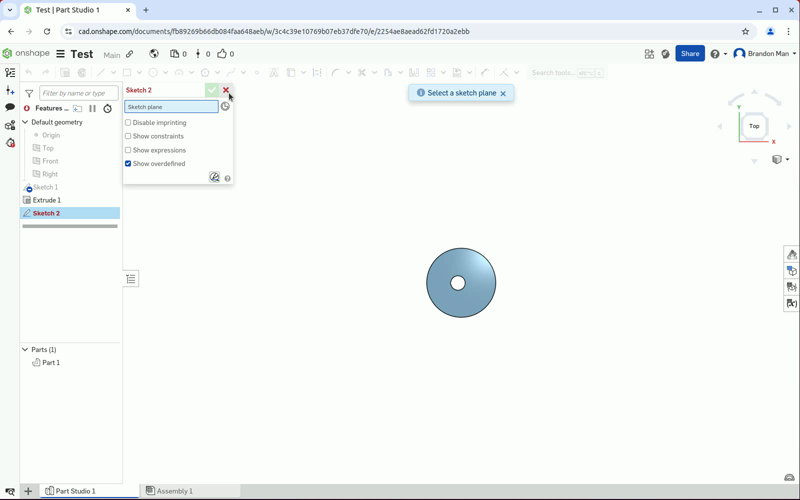
mouse_move(73, 150)
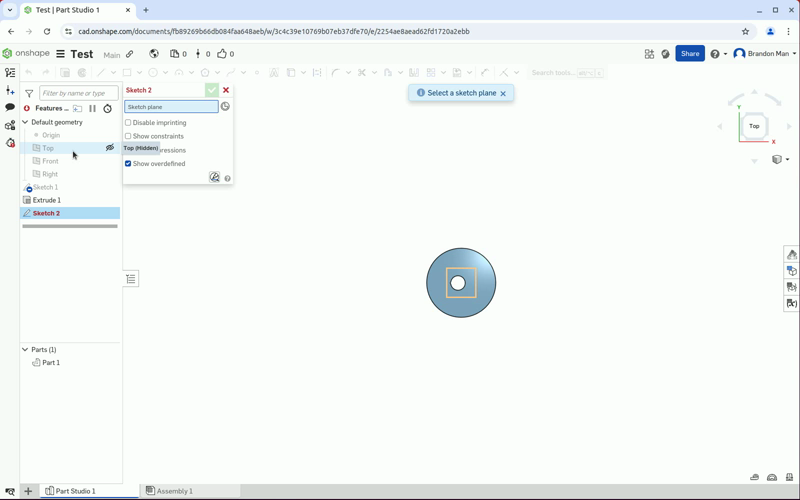
click(73, 150)
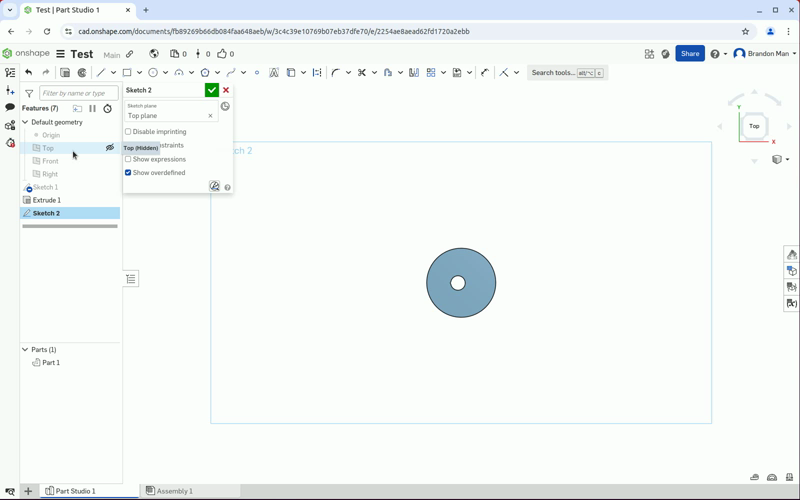
mouse_move(73, 352)
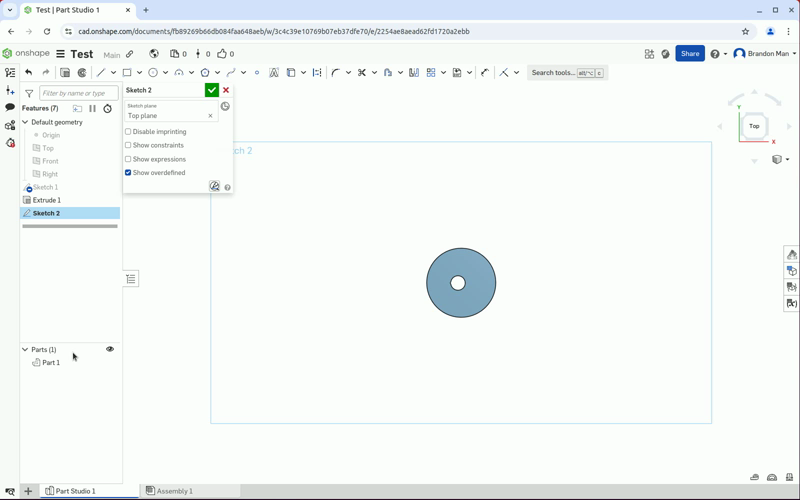
key(y)
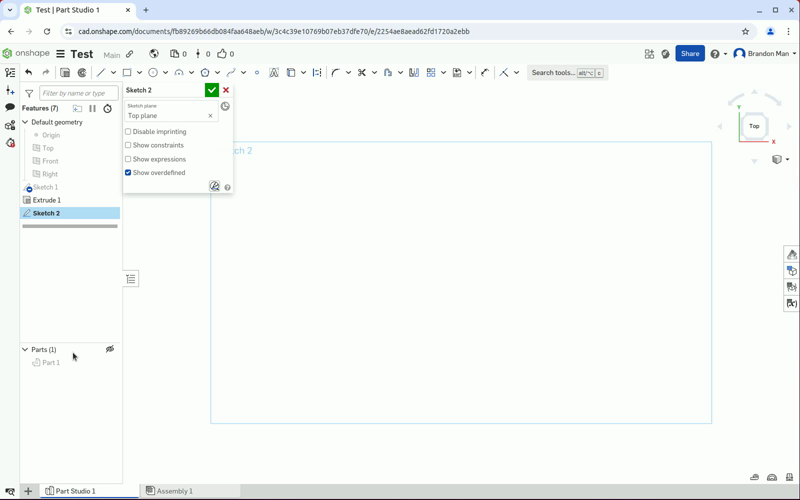
key(a)
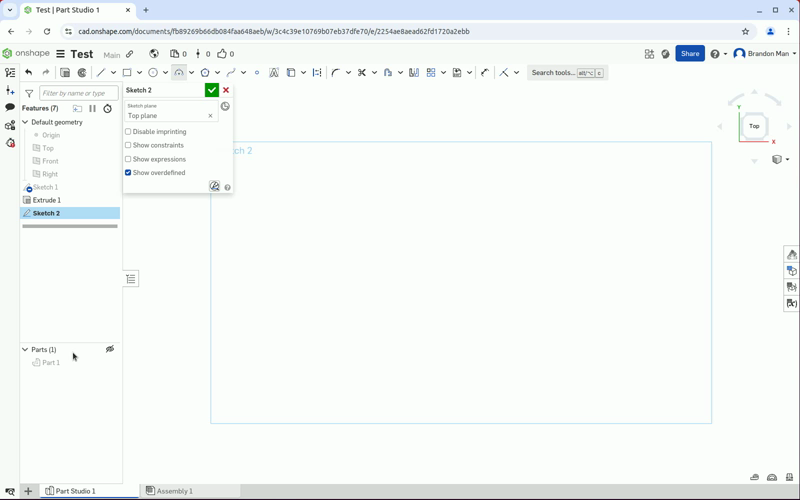
key_down(shift)
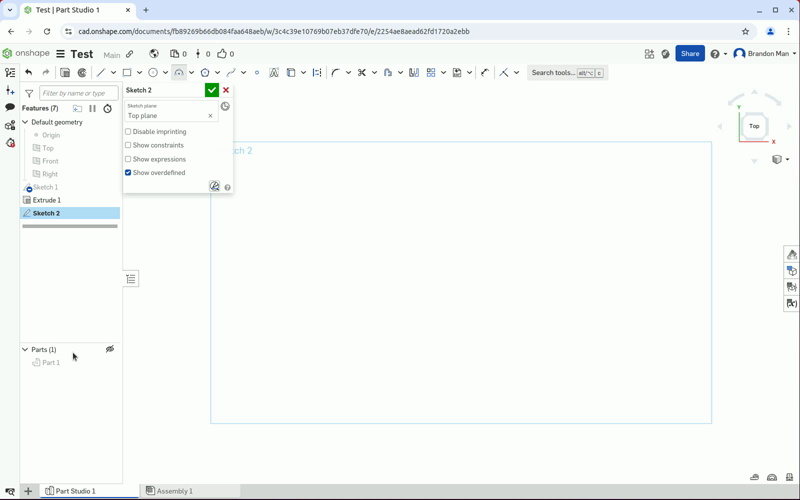
mouse_move(450, 284)
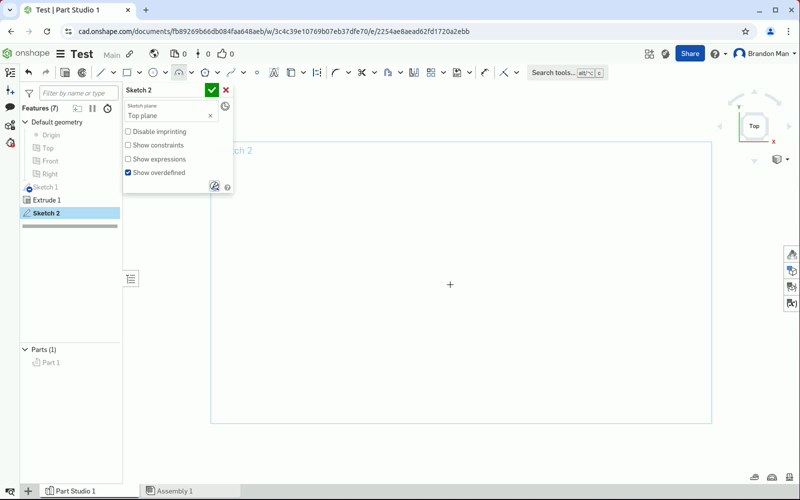
click(450, 284)
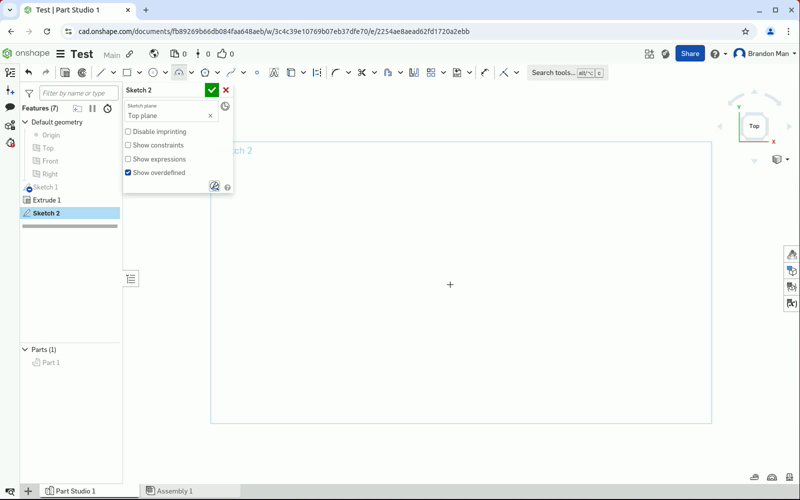
key_up(shift)
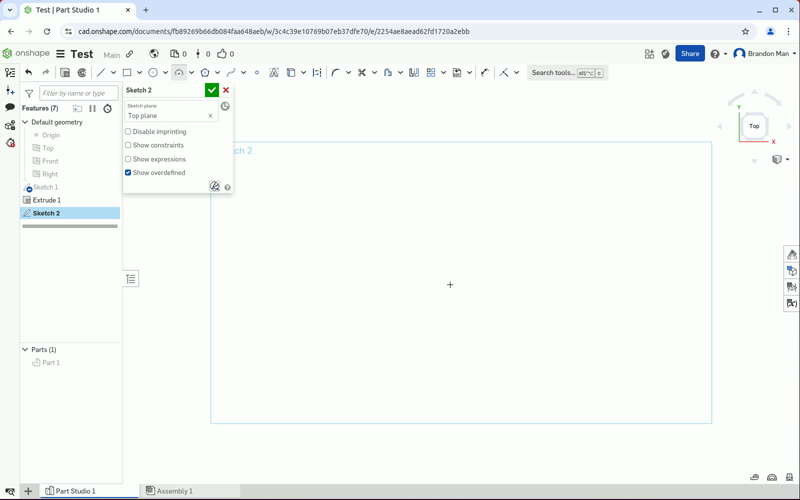
key_down(shift)
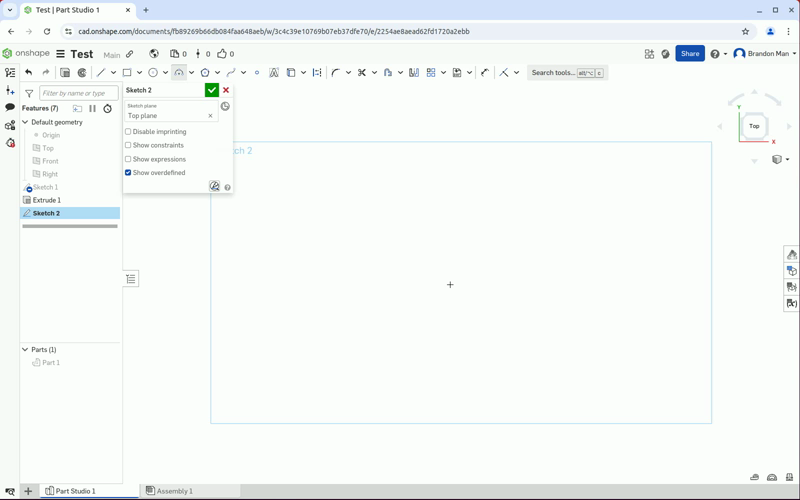
mouse_move(450, 282)
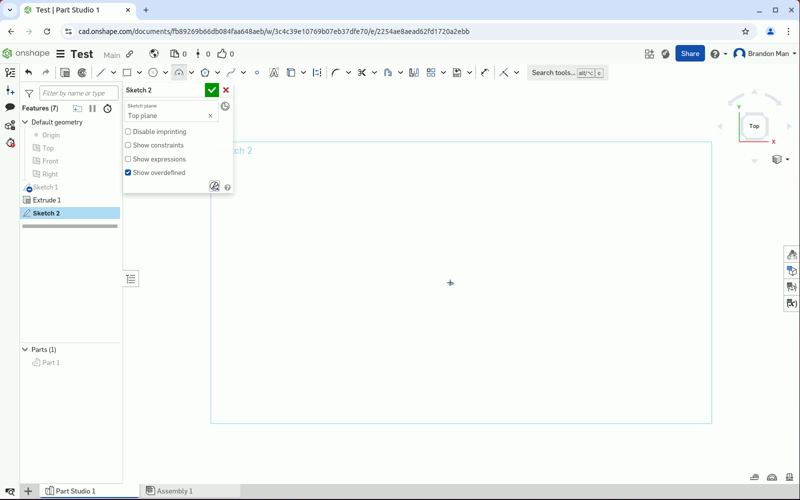
scroll(6)
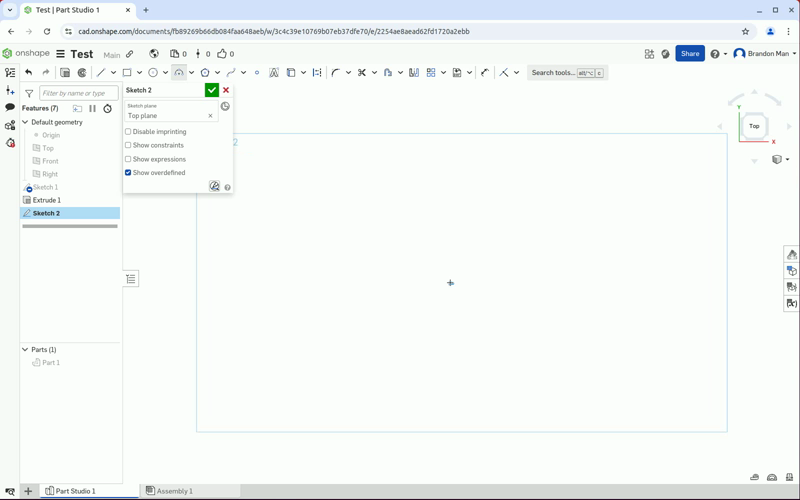
scroll(6)
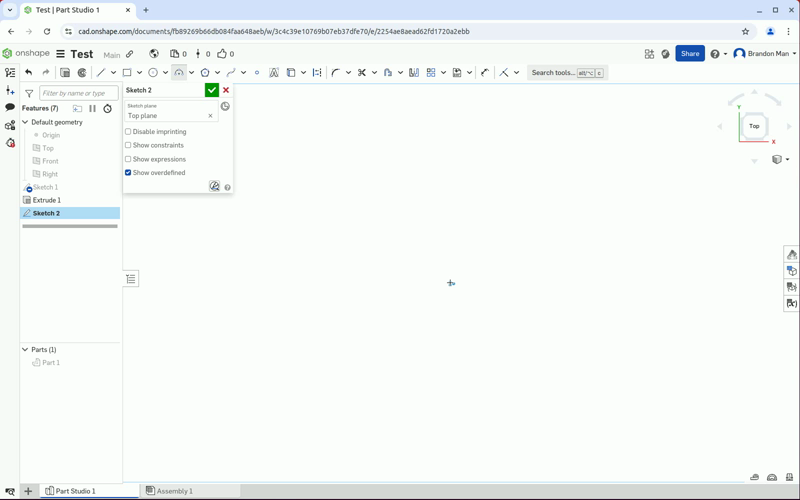
scroll(6)
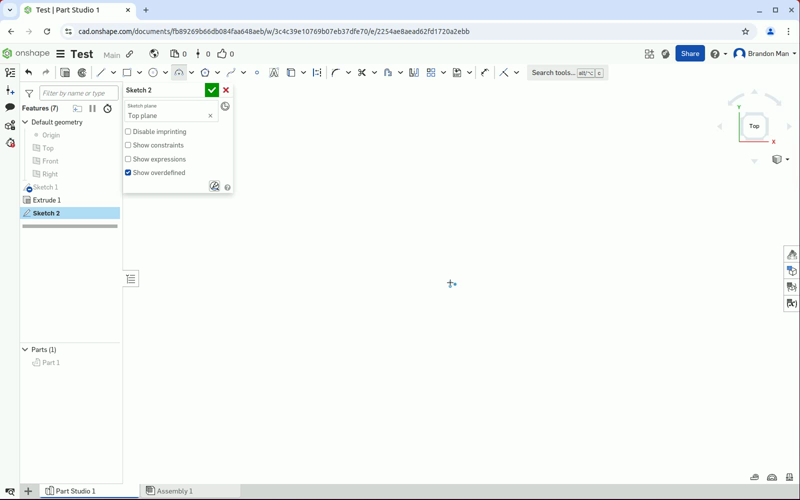
scroll(6)
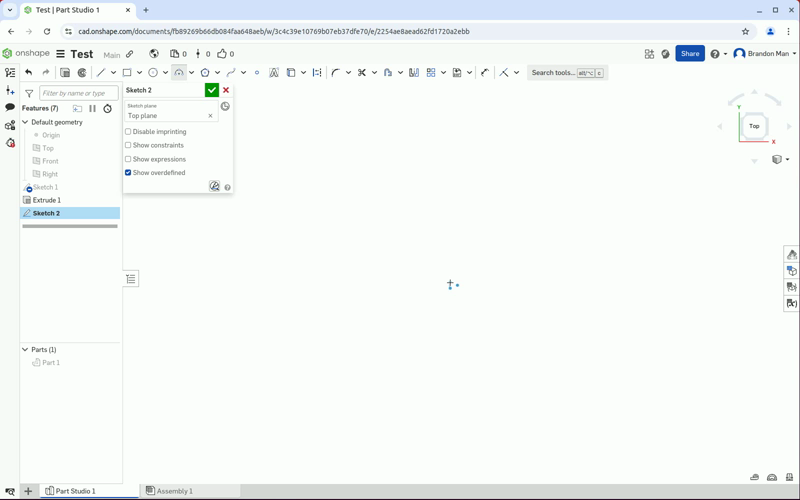
scroll(6)
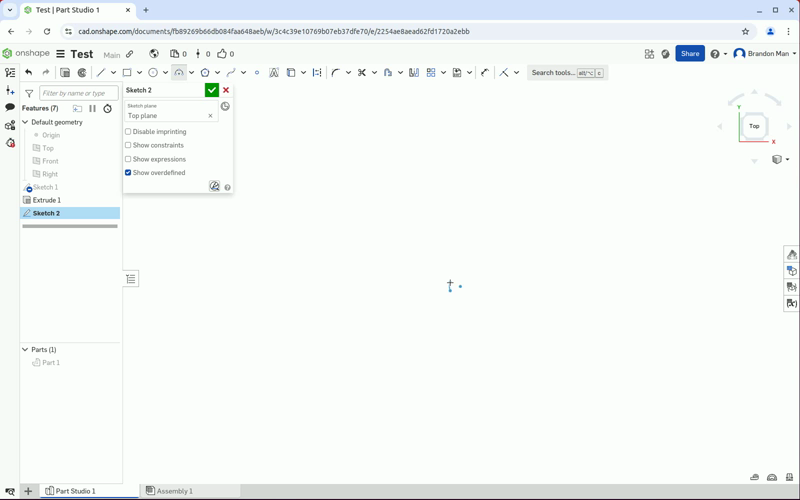
scroll(6)
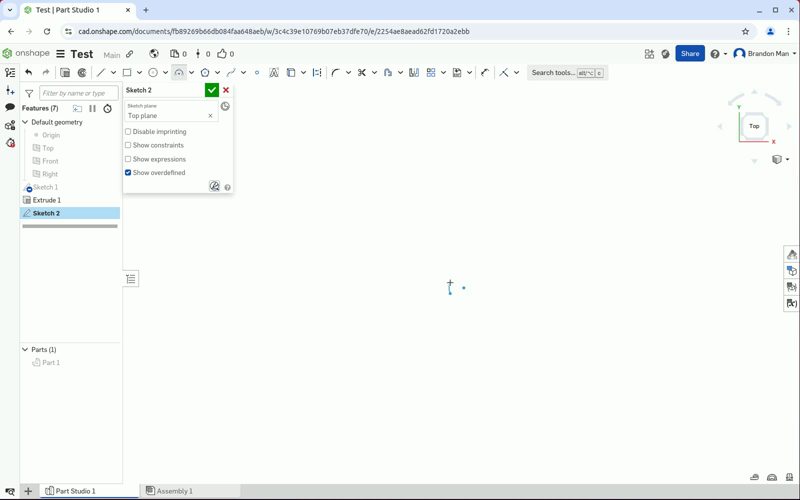
scroll(6)
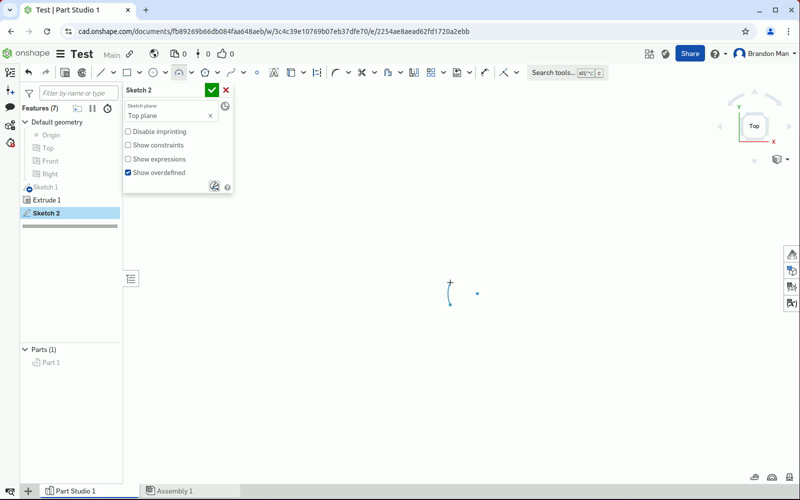
click(450, 282)
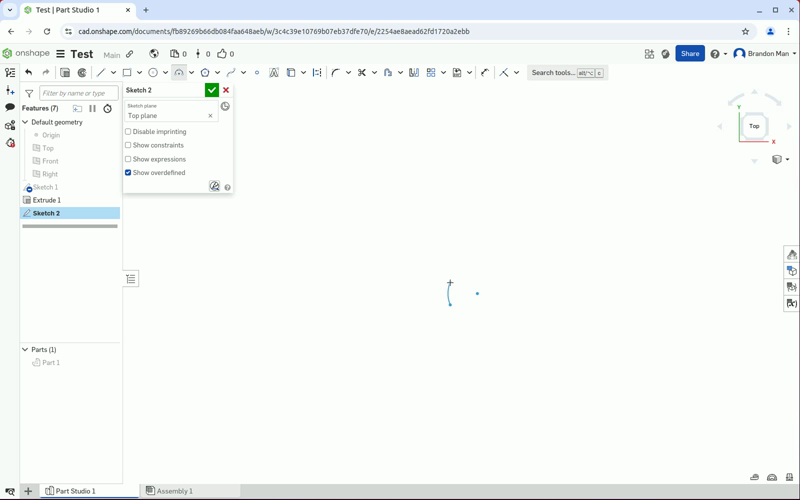
scroll(-6)
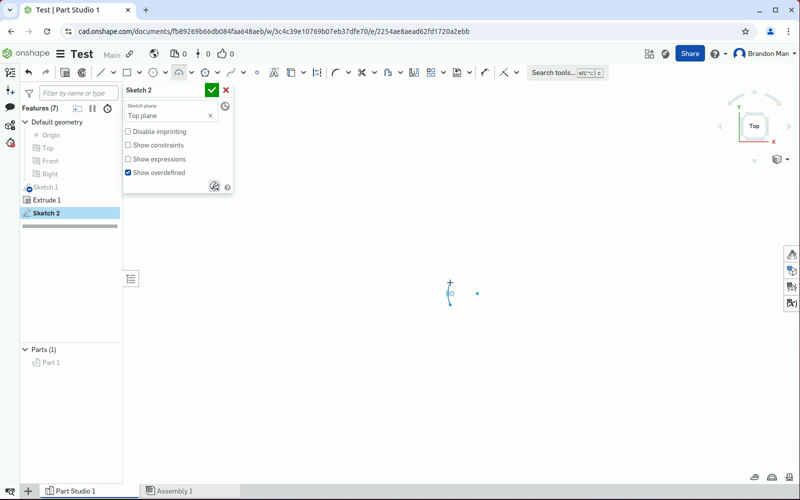
scroll(-6)
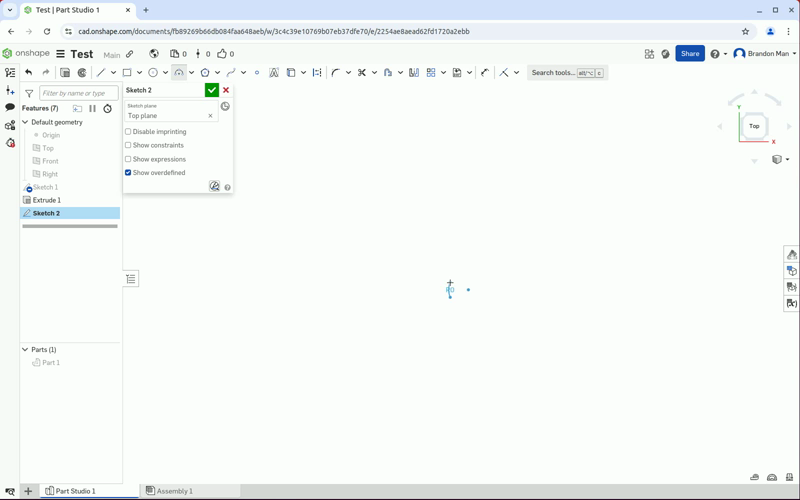
scroll(-6)
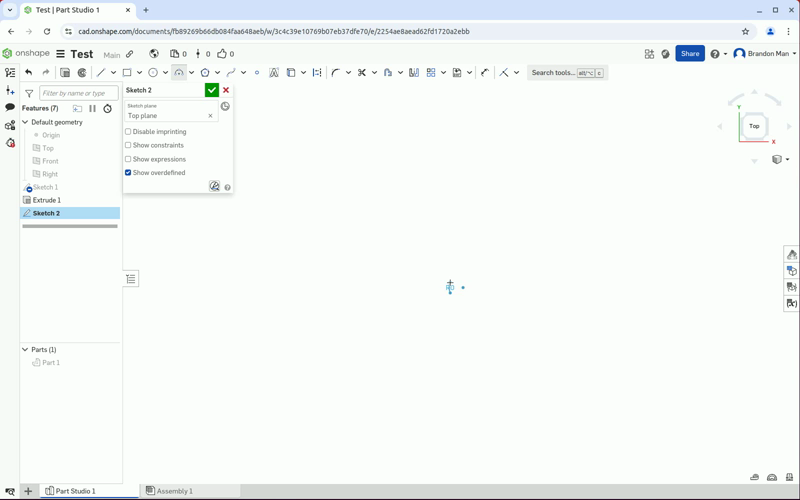
scroll(-6)
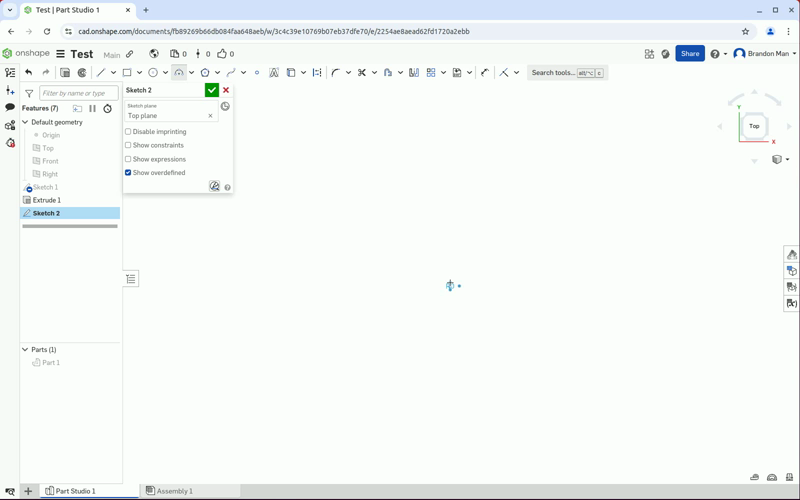
scroll(-6)
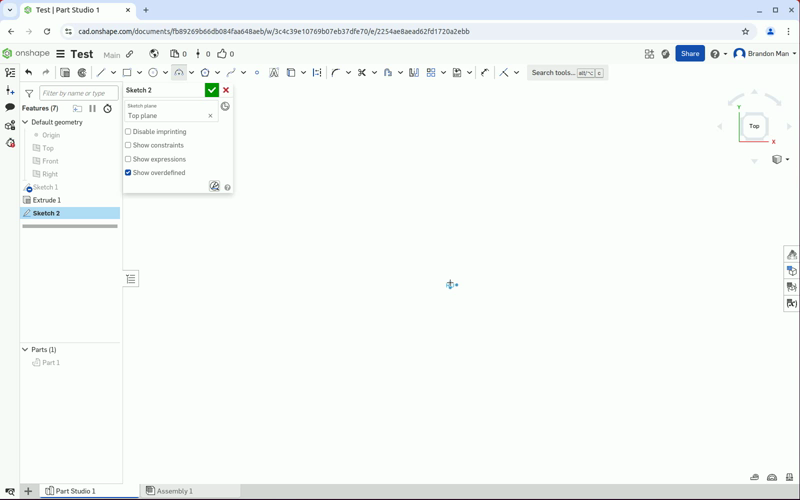
scroll(-6)
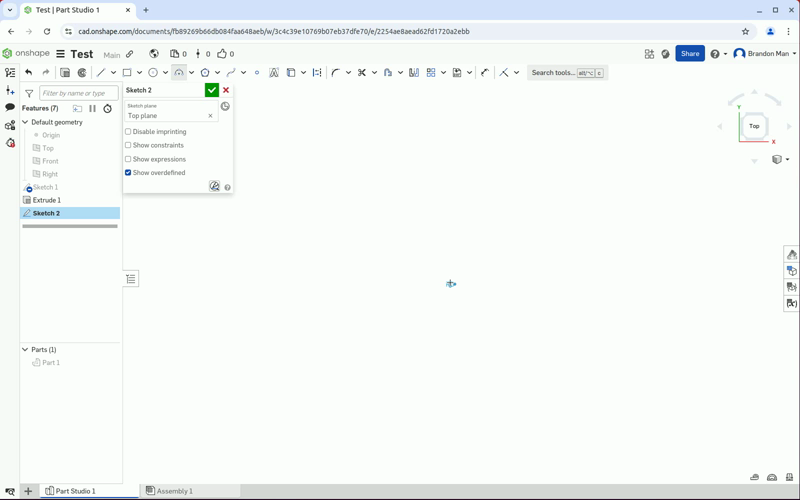
scroll(-6)
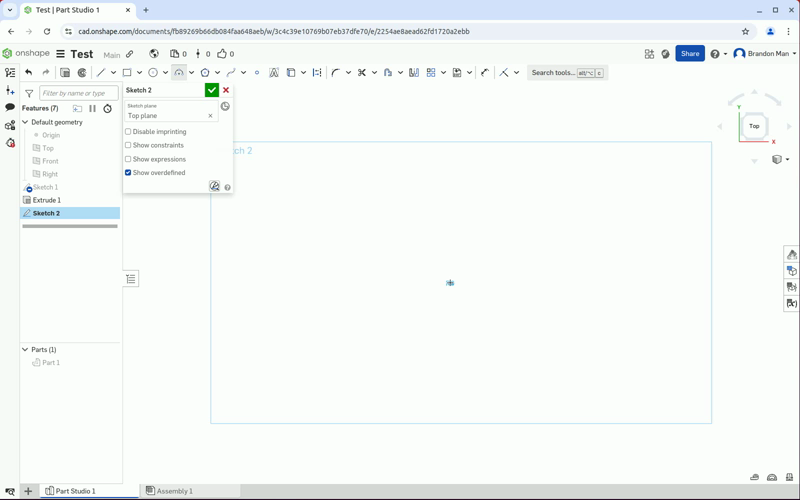
mouse_move(470, 283)
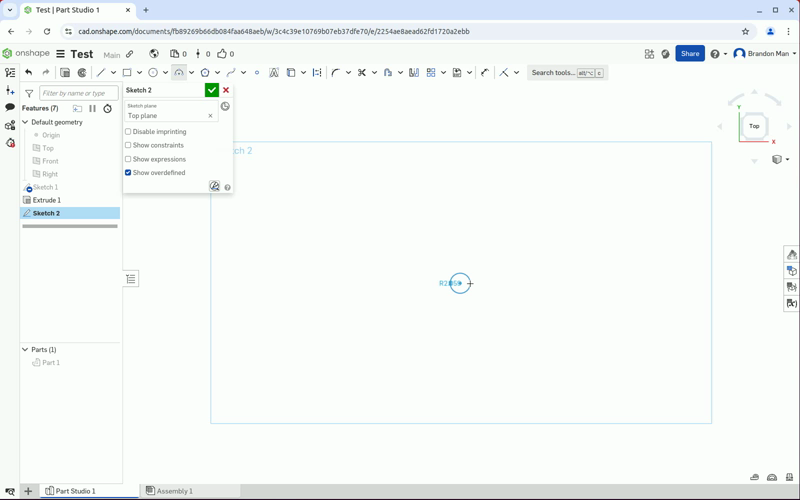
scroll(6)
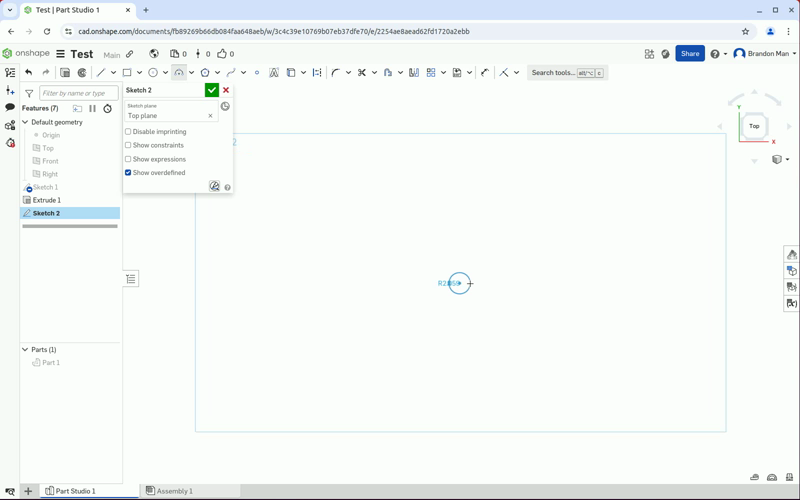
scroll(6)
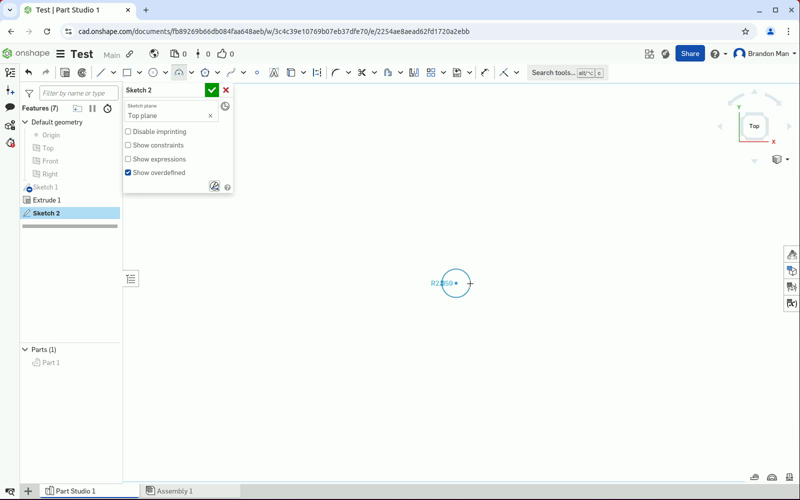
scroll(6)
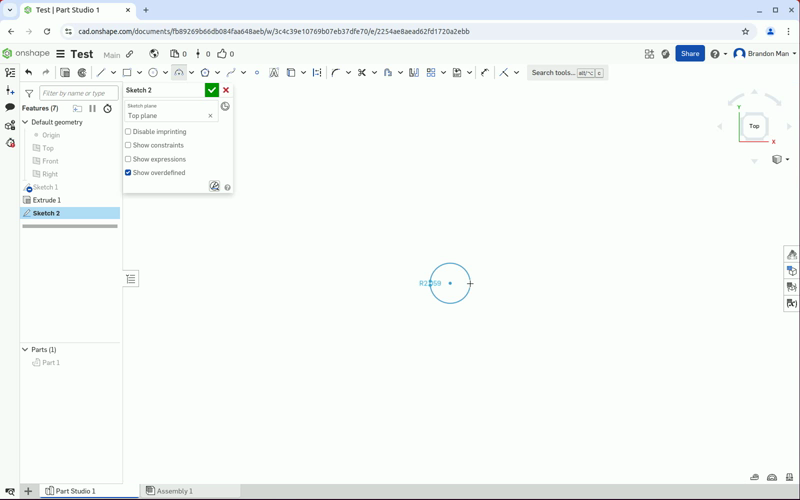
scroll(6)
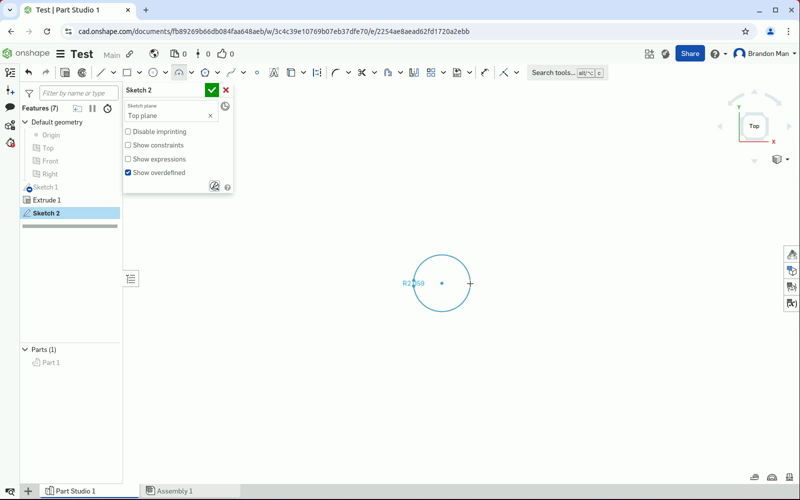
scroll(6)
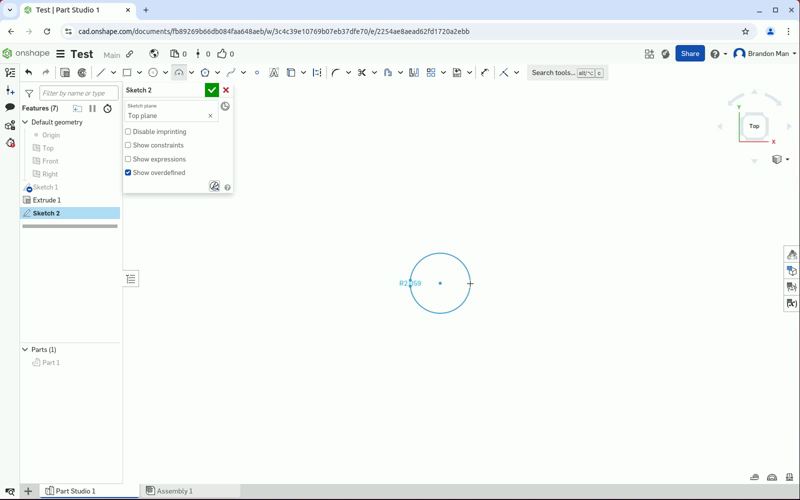
scroll(6)
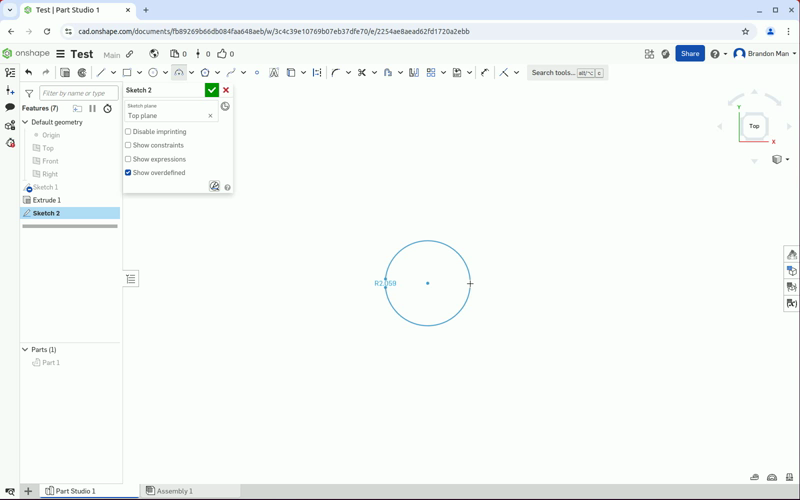
scroll(6)
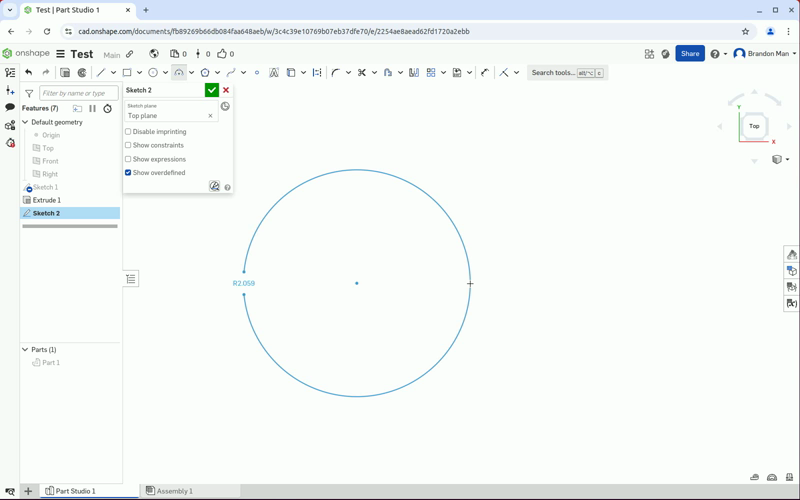
click(470, 283)
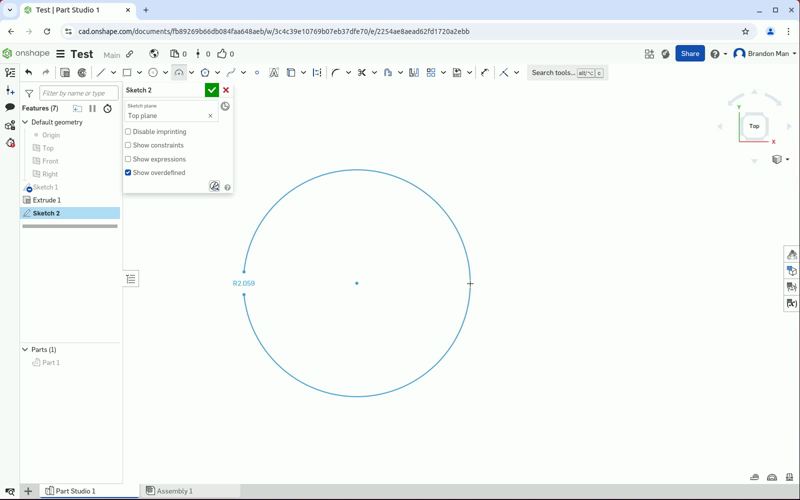
scroll(-6)
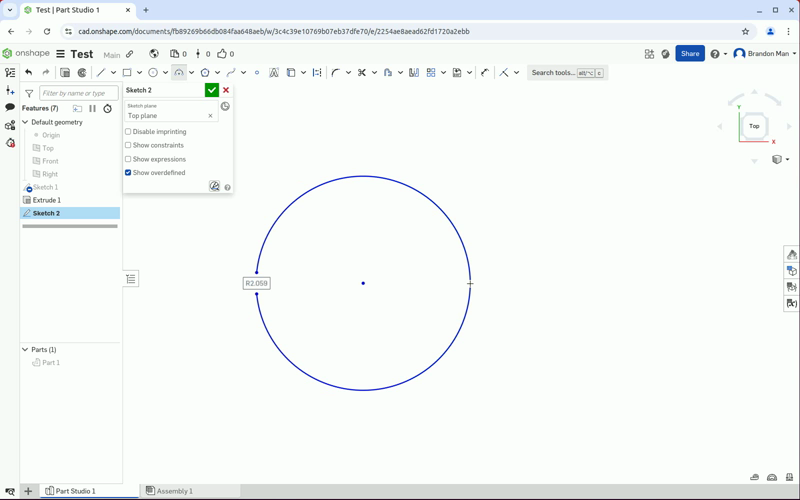
scroll(-6)
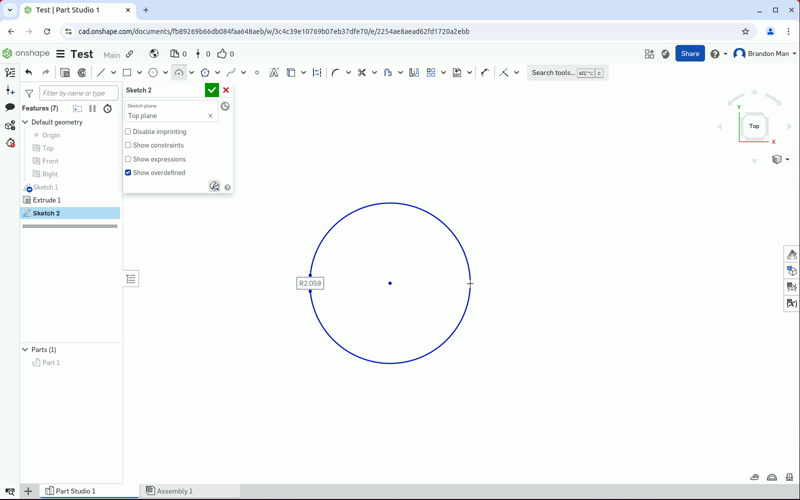
scroll(-6)
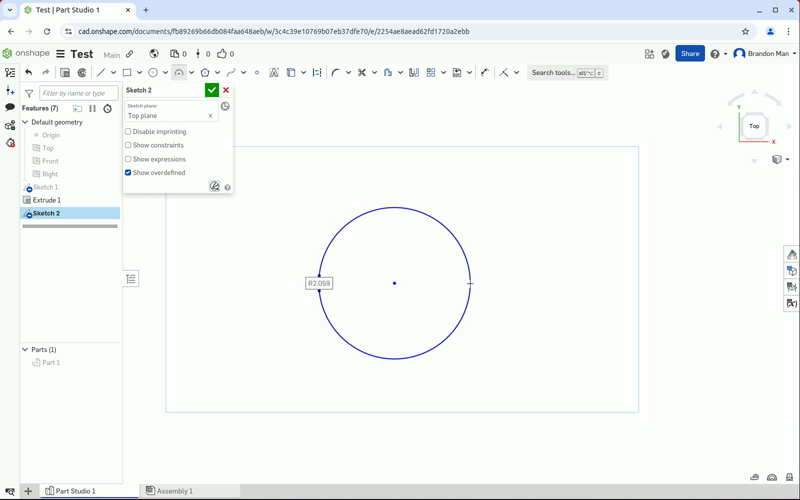
scroll(-6)
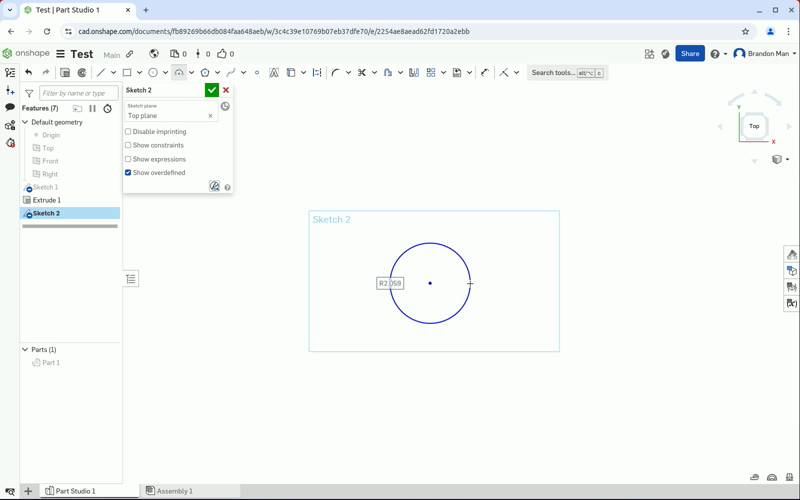
scroll(-6)
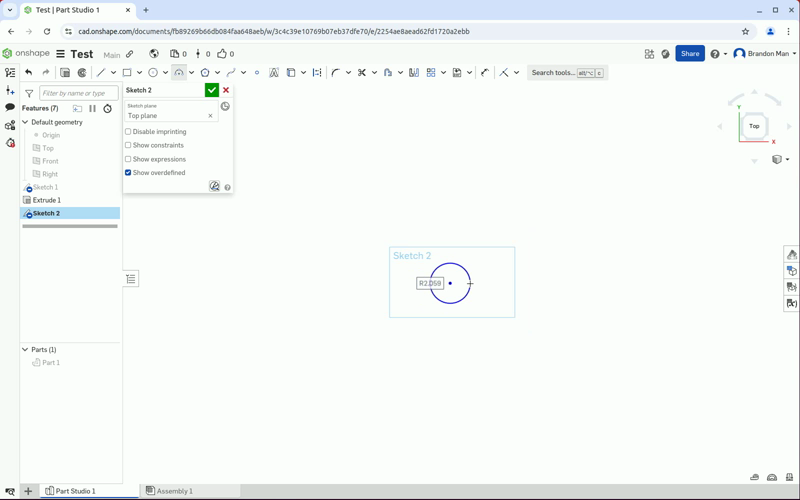
scroll(-6)
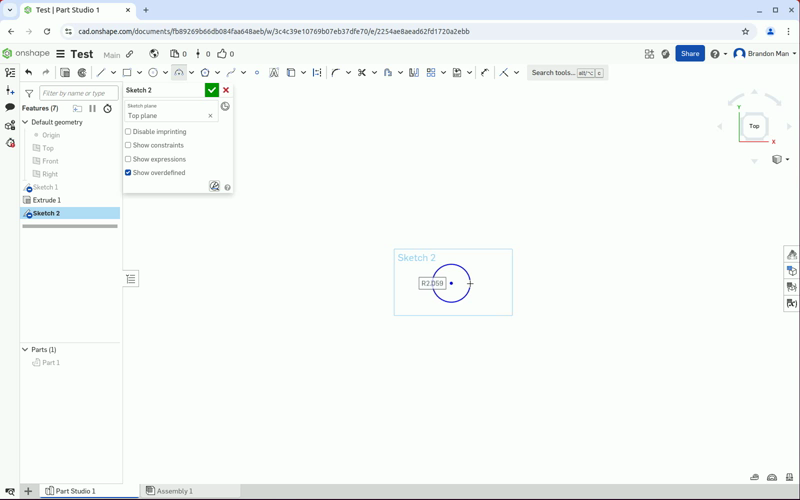
scroll(-6)
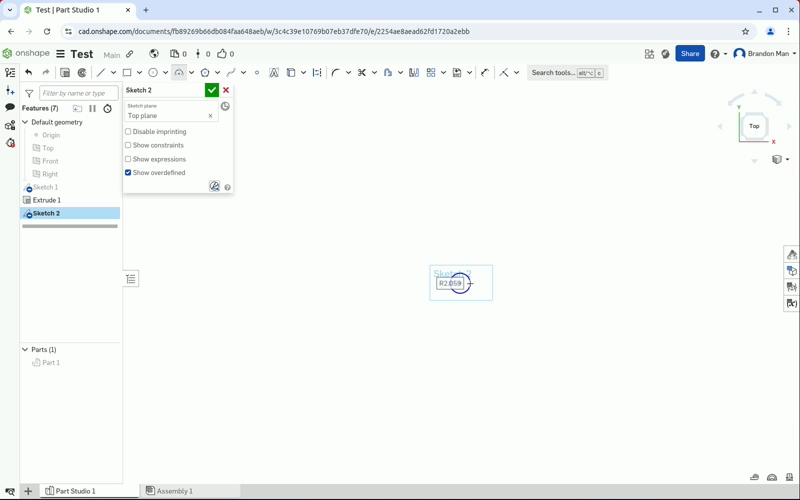
key_up(shift)
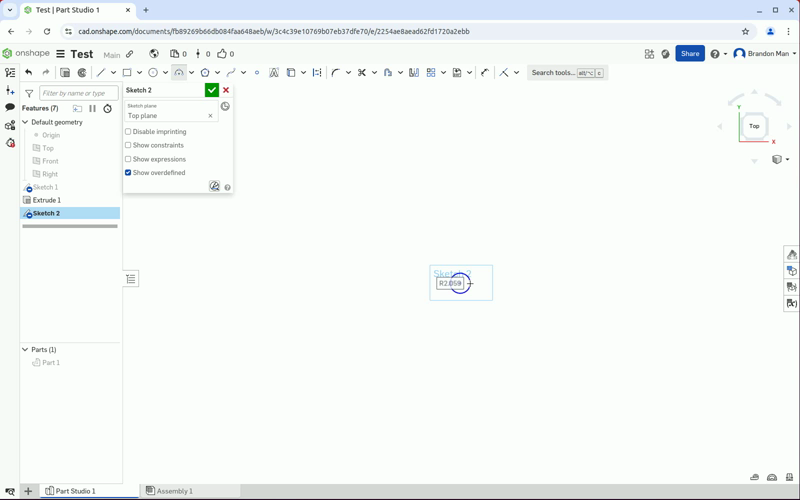
mouse_move(450, 282)
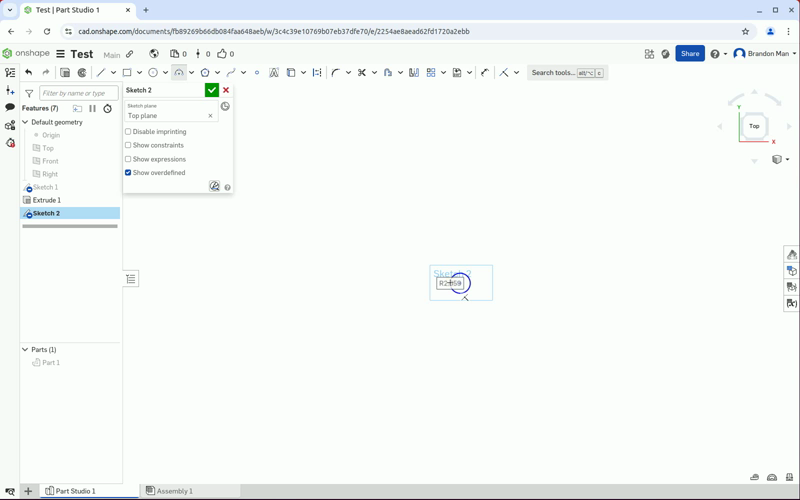
scroll(6)
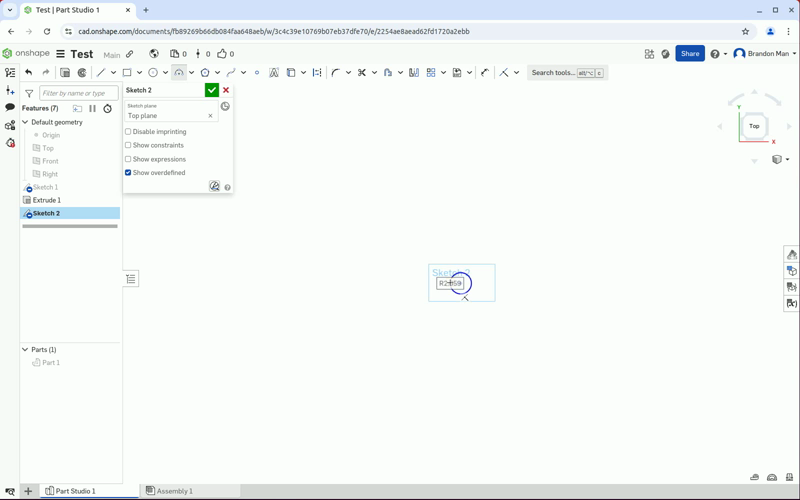
scroll(6)
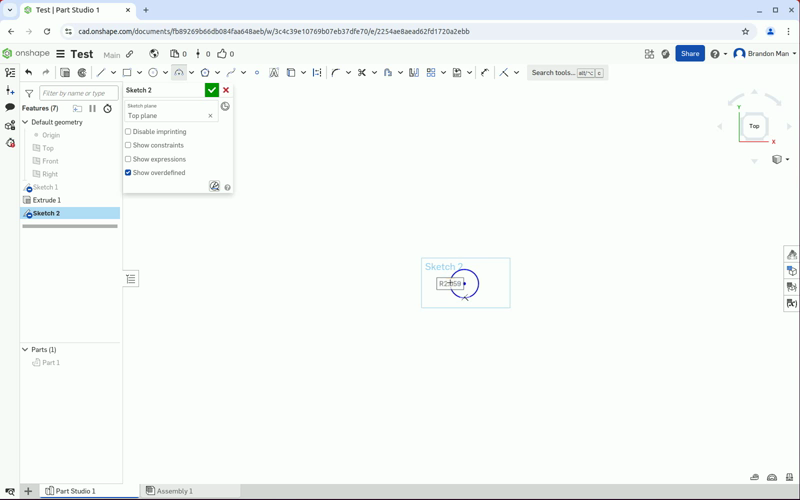
scroll(6)
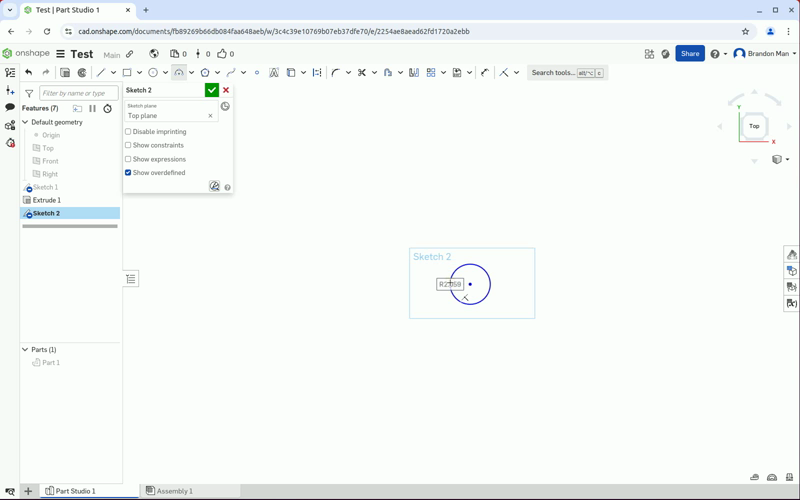
scroll(6)
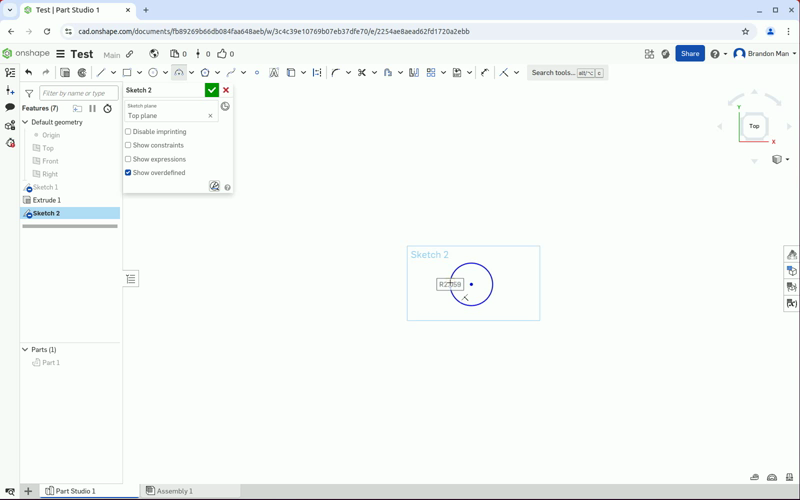
scroll(6)
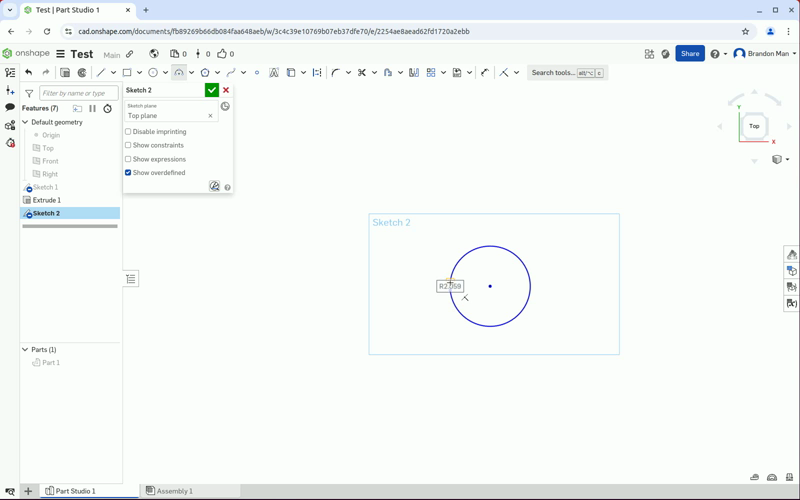
scroll(6)
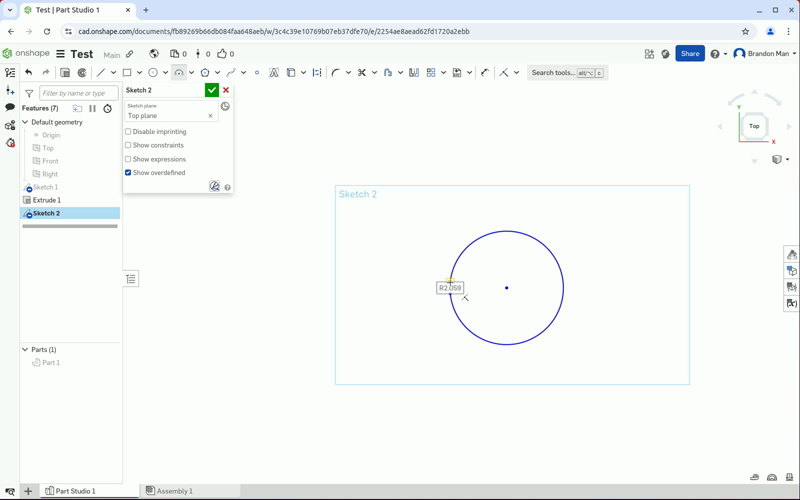
scroll(6)
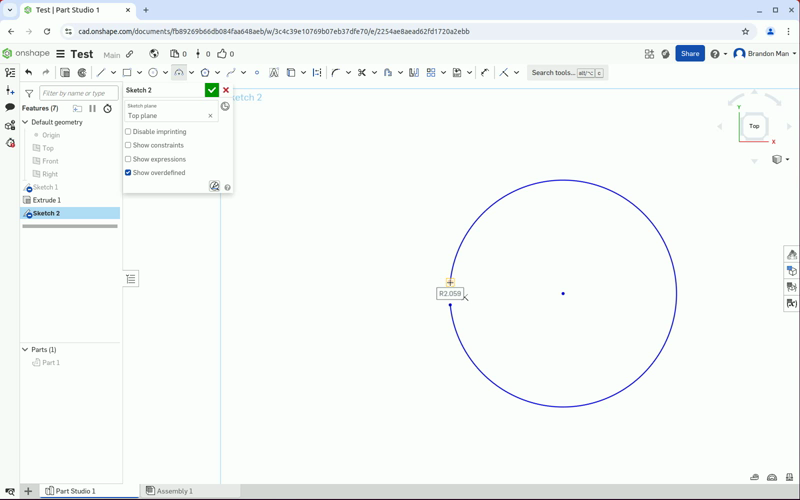
click(450, 282)
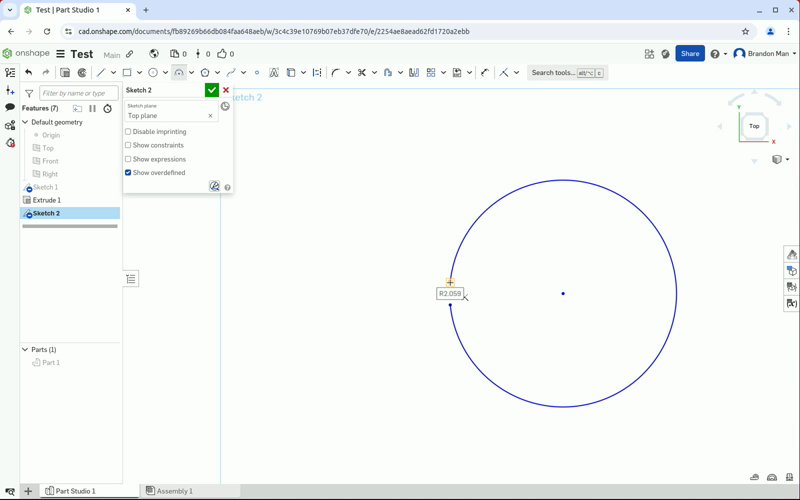
scroll(-6)
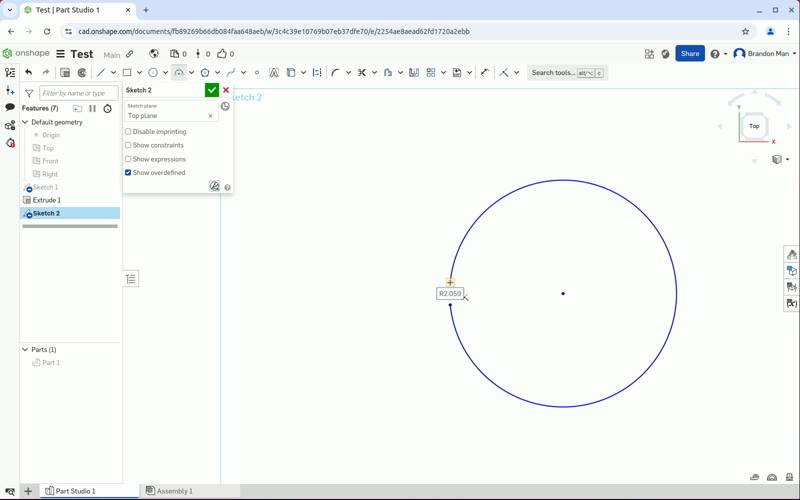
scroll(-6)
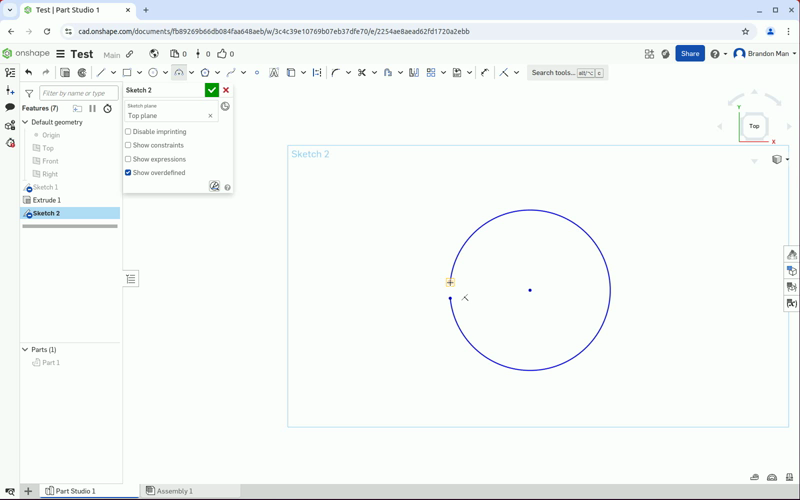
scroll(-6)
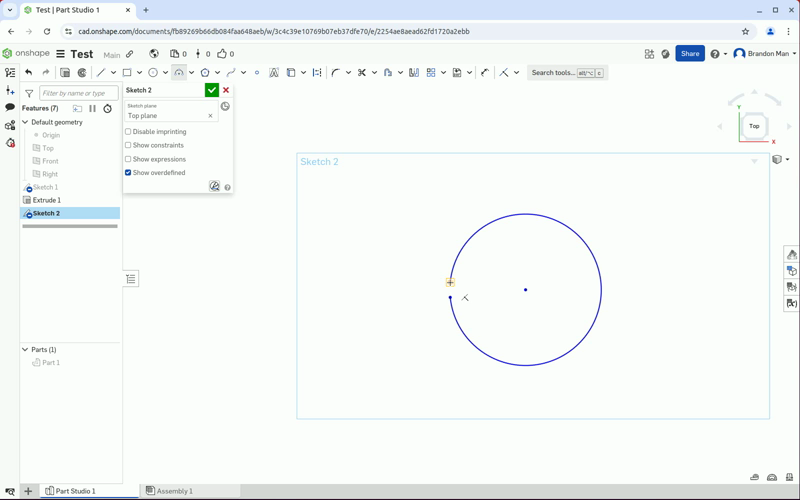
scroll(-6)
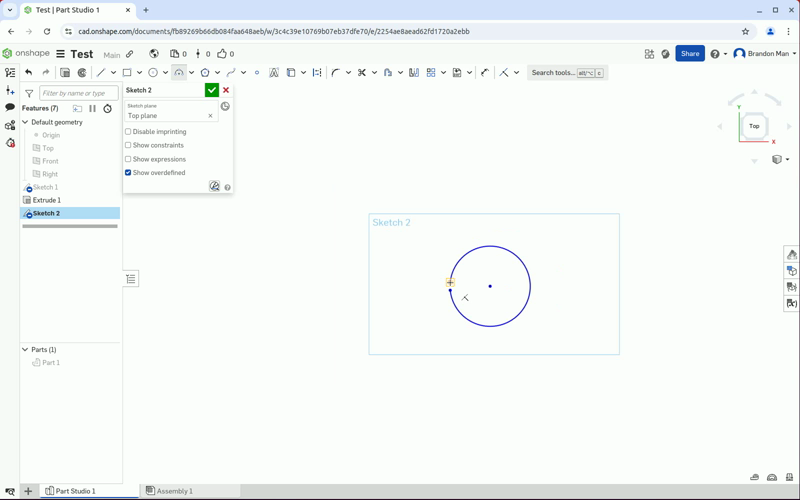
scroll(-6)
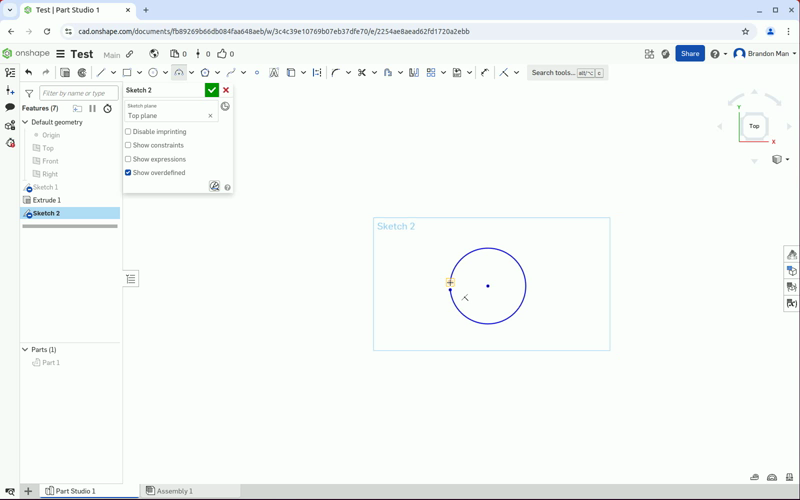
scroll(-6)
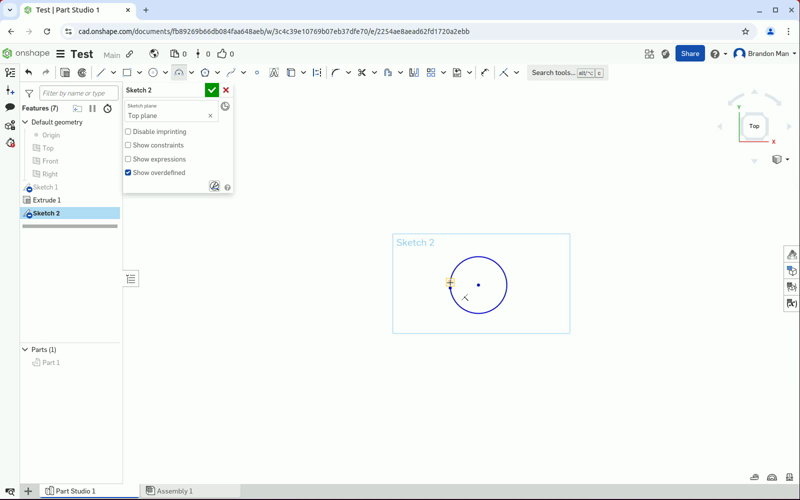
scroll(-6)
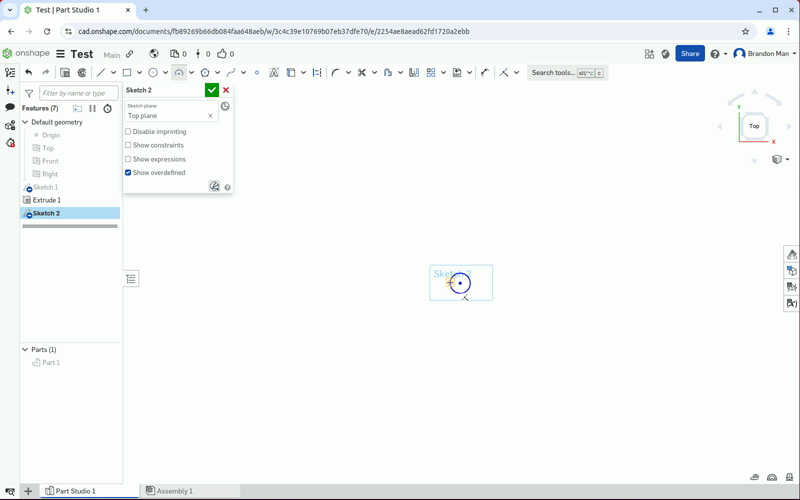
mouse_move(450, 284)
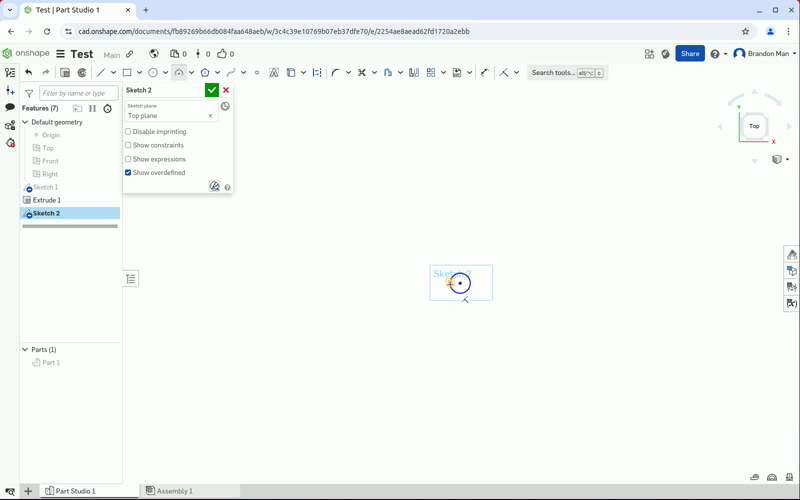
scroll(6)
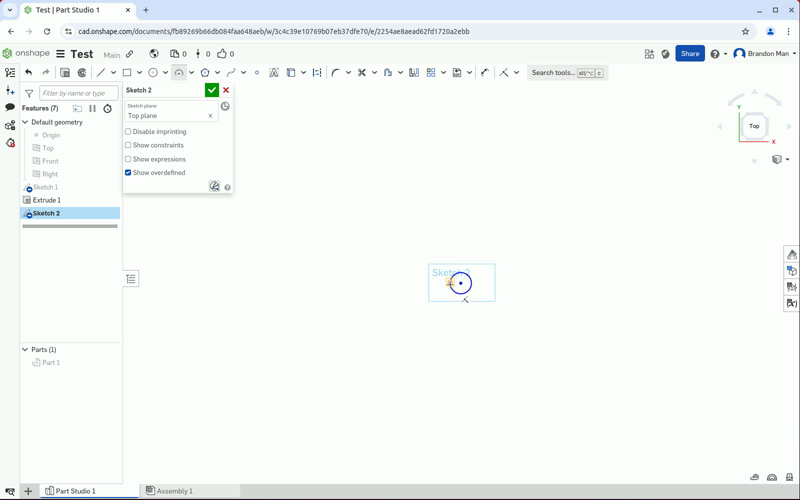
scroll(6)
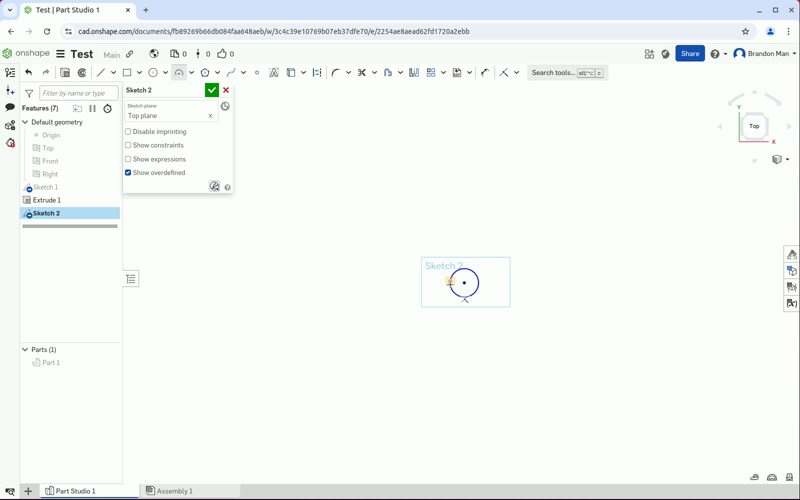
scroll(6)
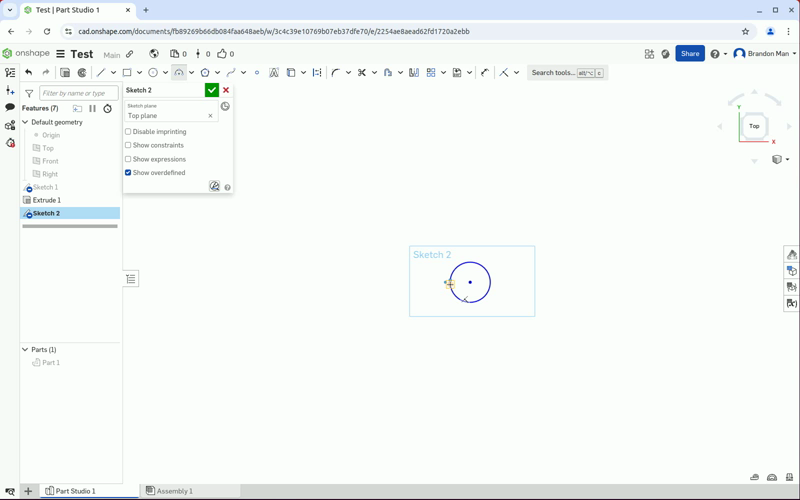
scroll(6)
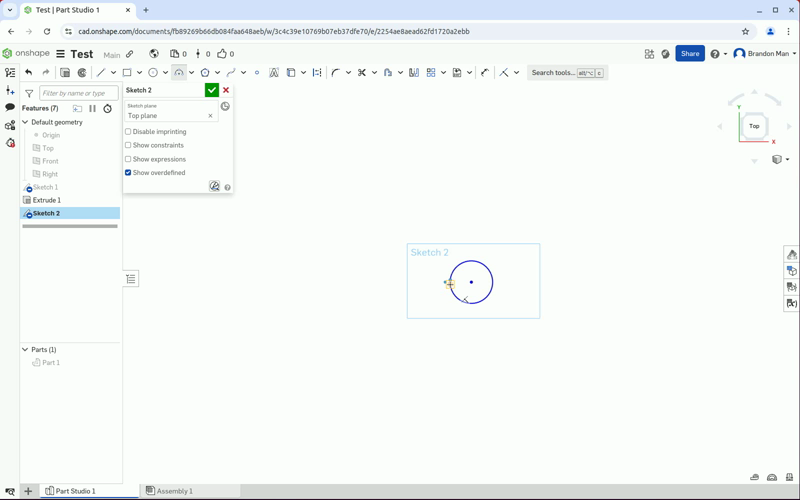
scroll(6)
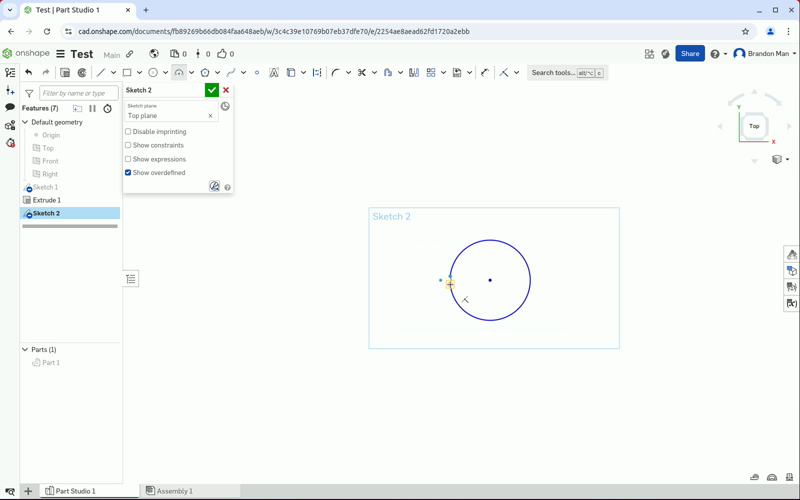
scroll(6)
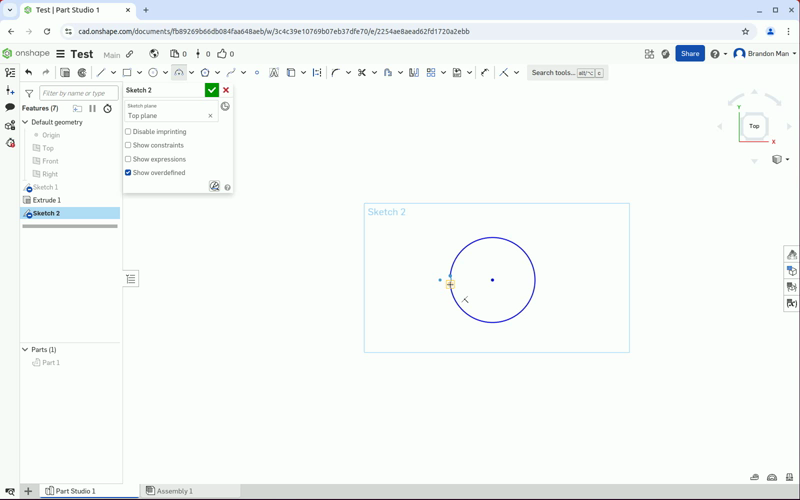
scroll(6)
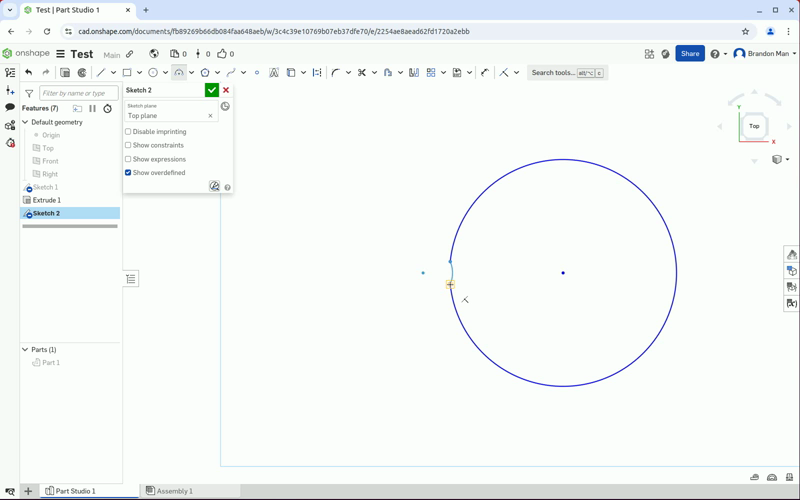
click(450, 284)
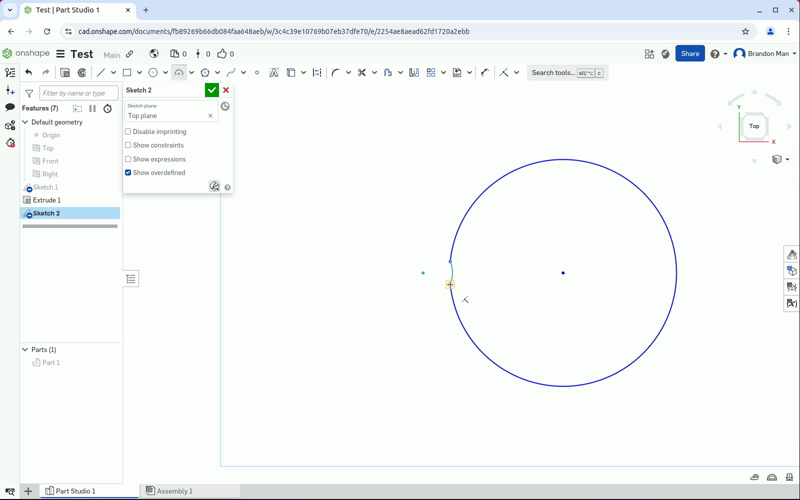
scroll(-6)
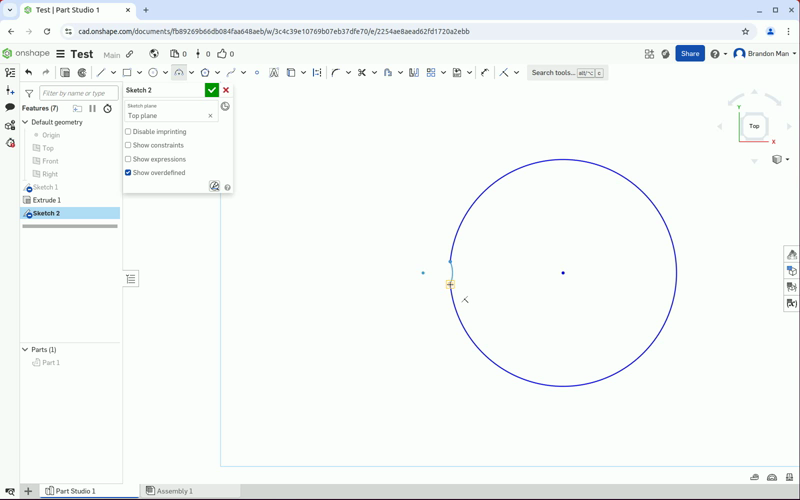
scroll(-6)
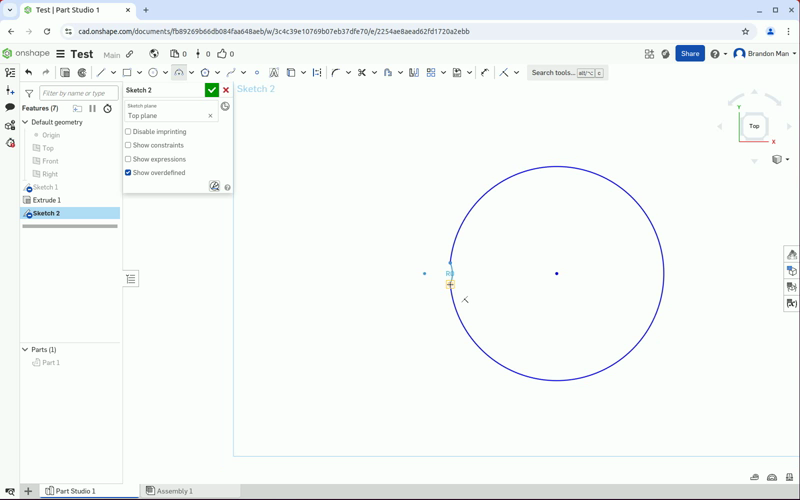
scroll(-6)
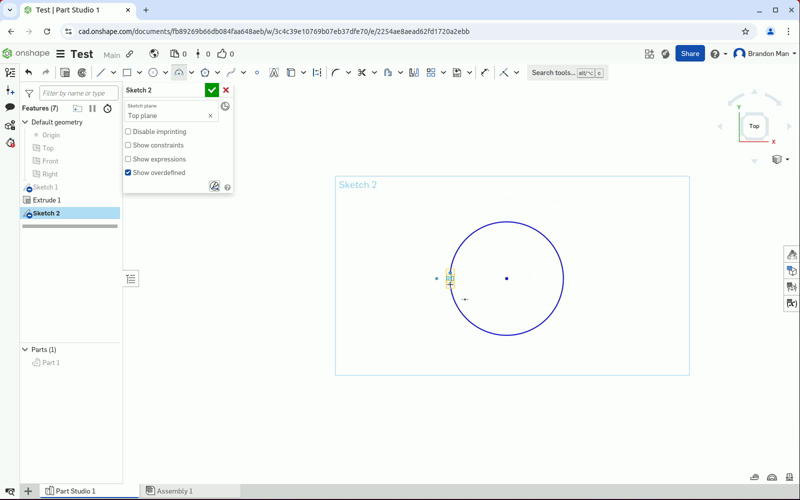
scroll(-6)
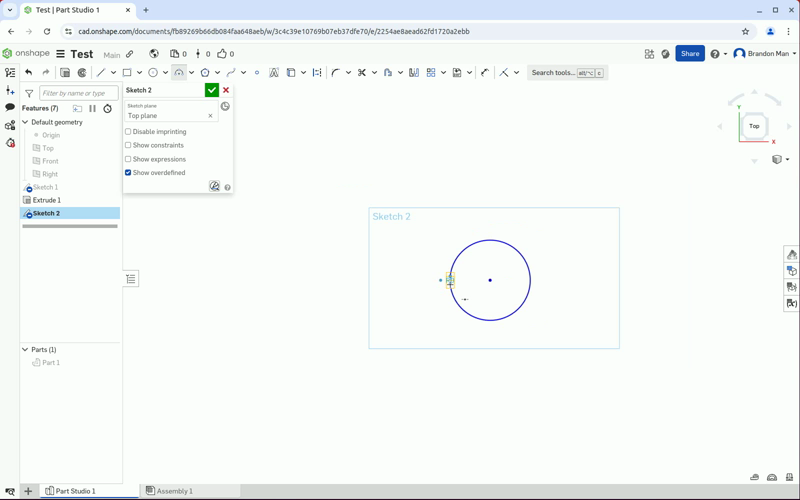
scroll(-6)
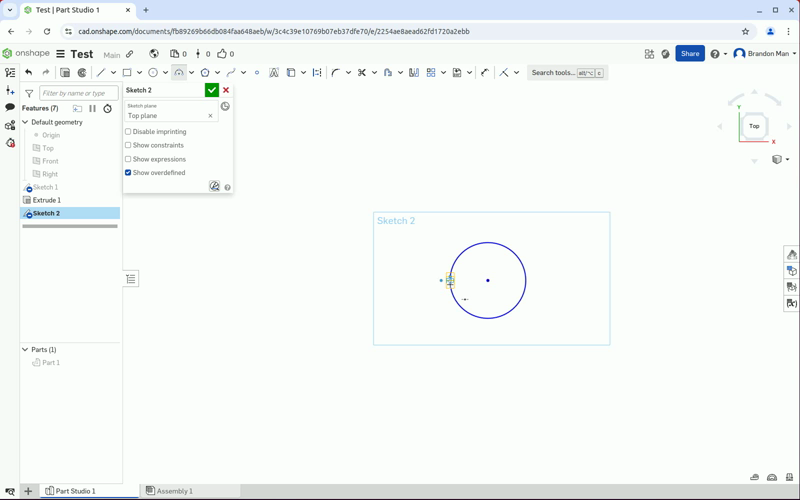
scroll(-6)
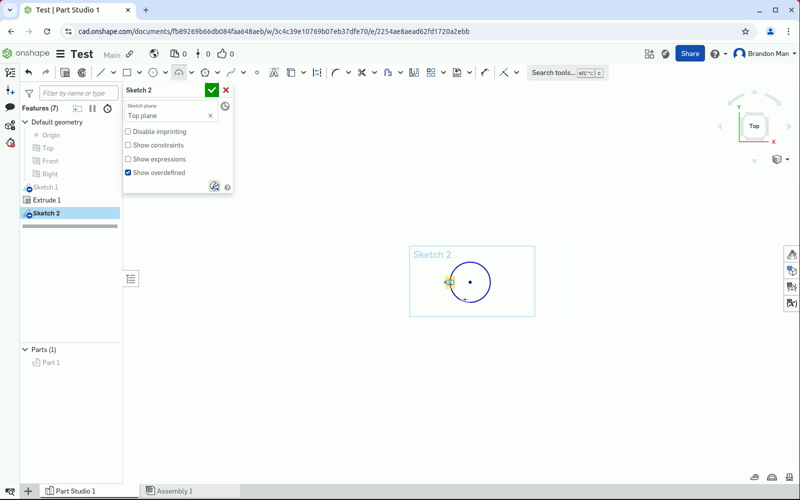
scroll(-6)
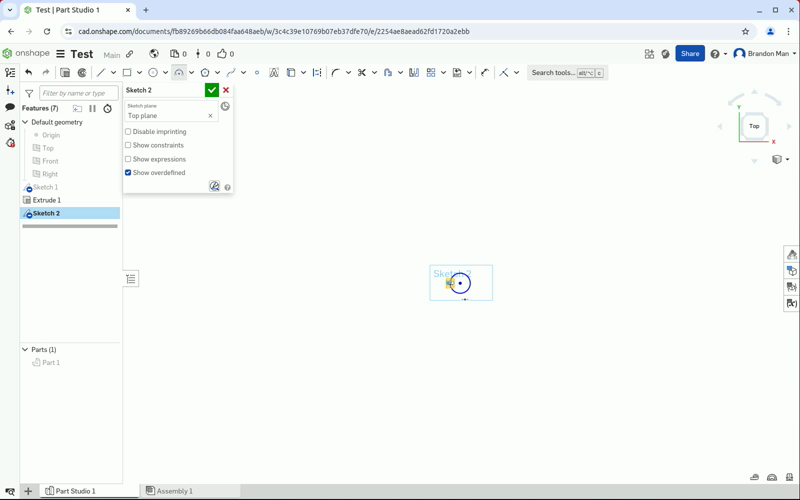
key_down(shift)
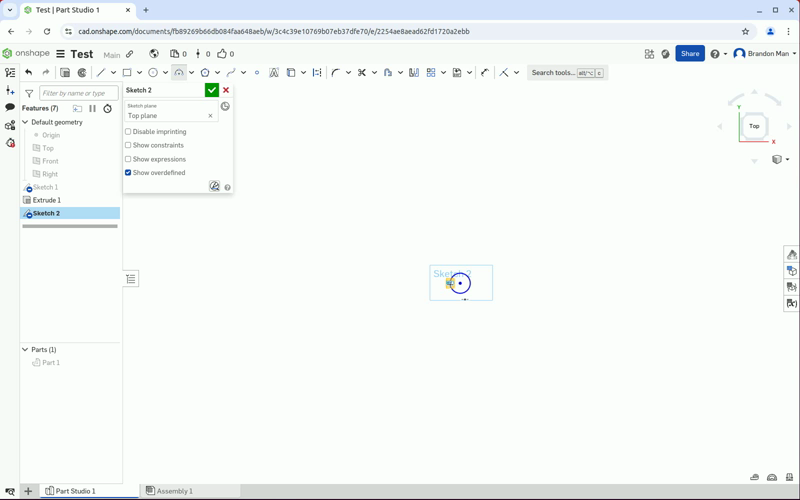
mouse_move(452, 283)
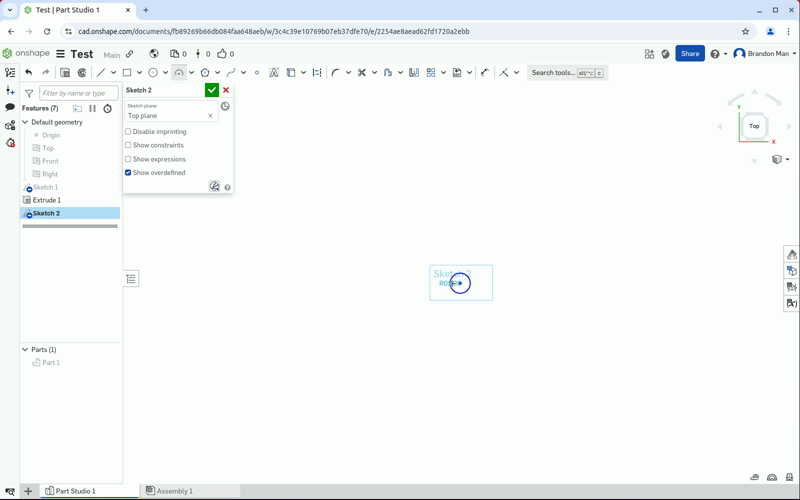
scroll(6)
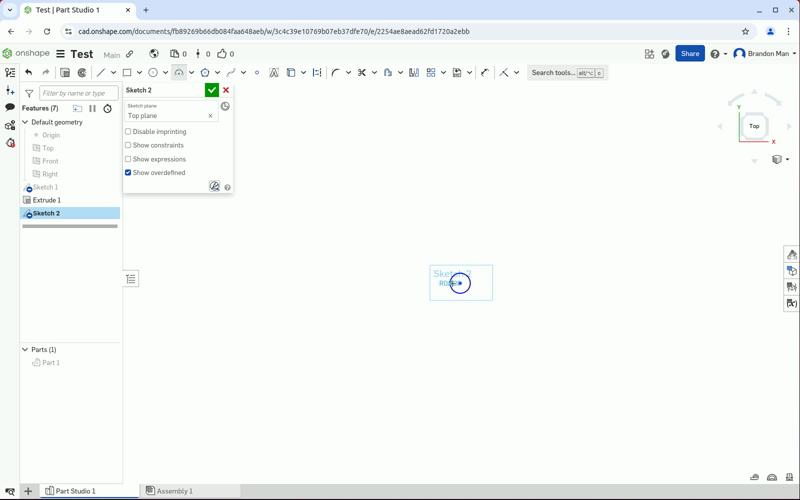
scroll(6)
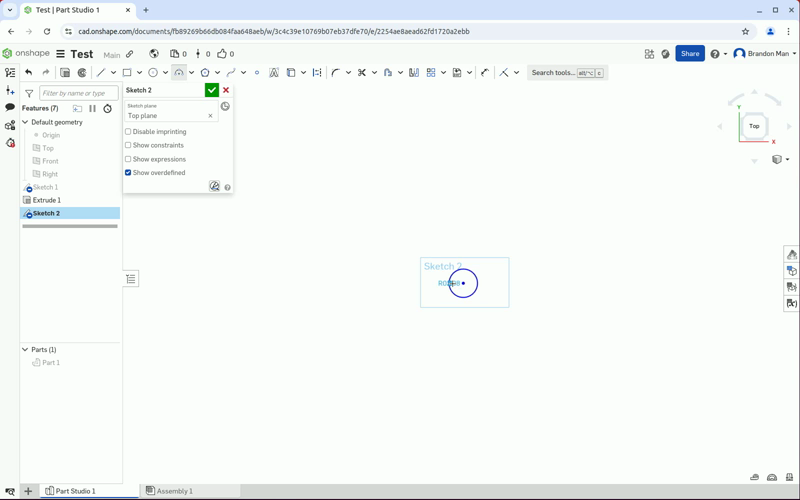
scroll(6)
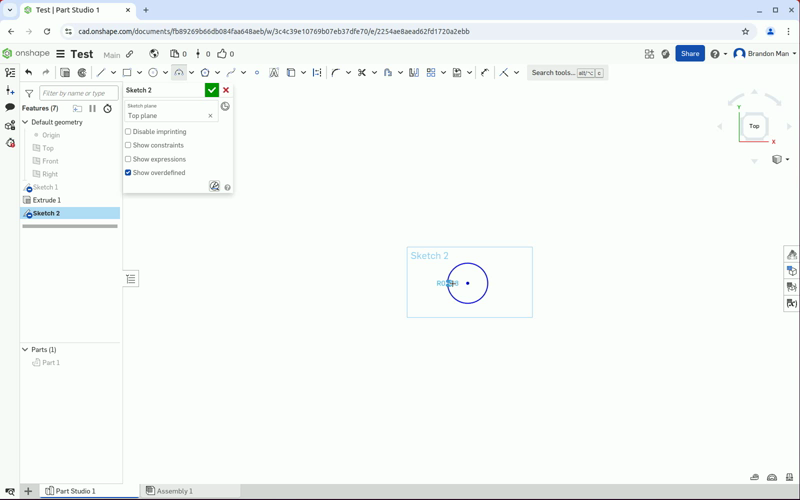
scroll(6)
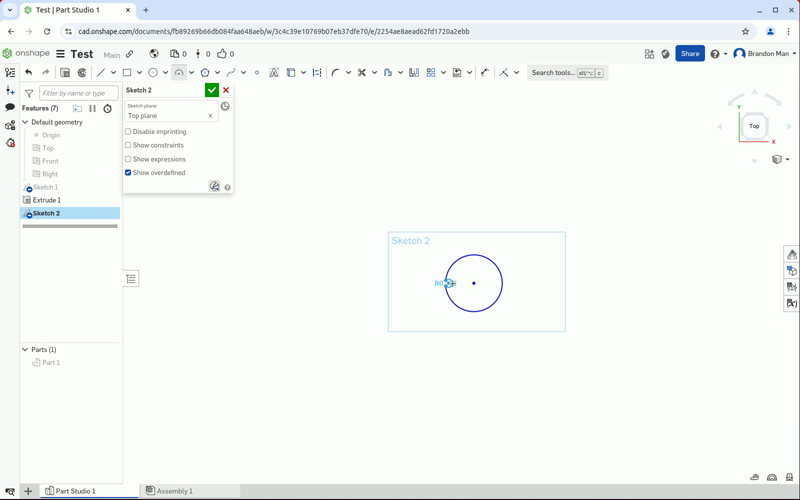
scroll(6)
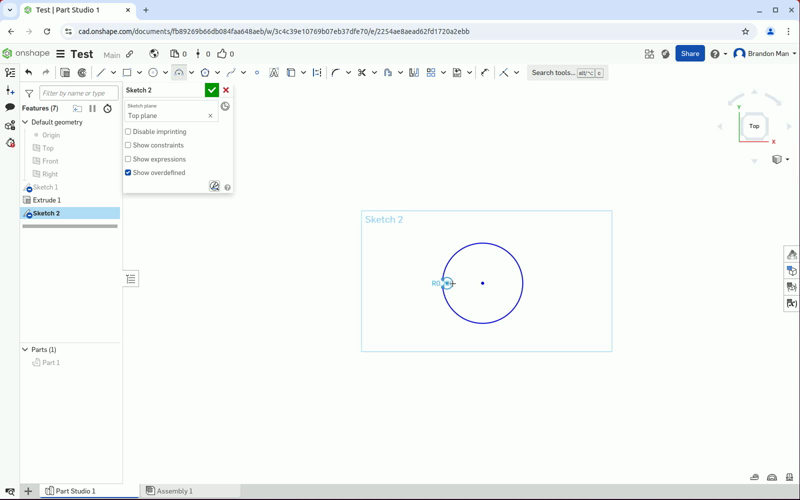
scroll(6)
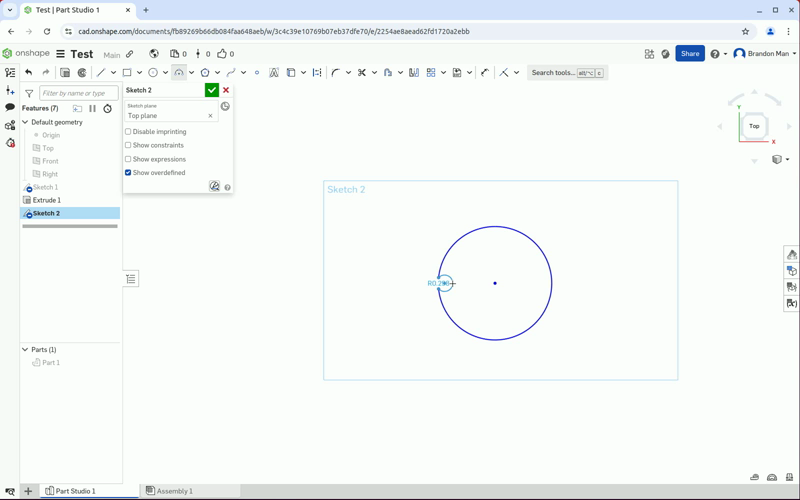
scroll(6)
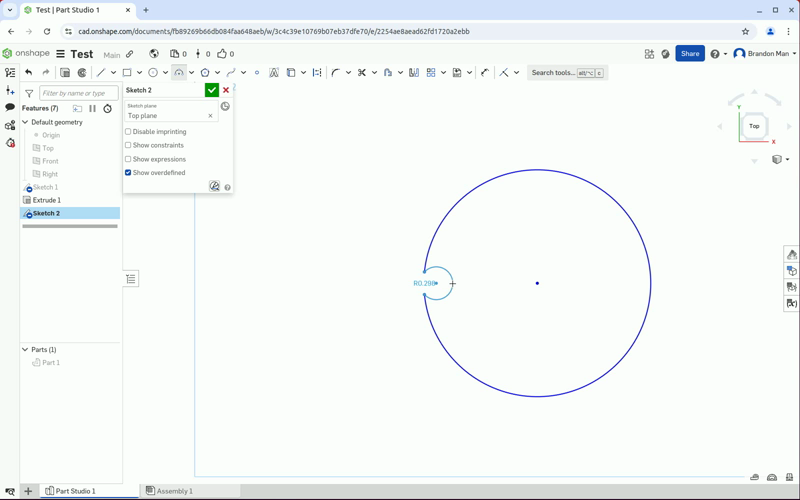
click(452, 283)
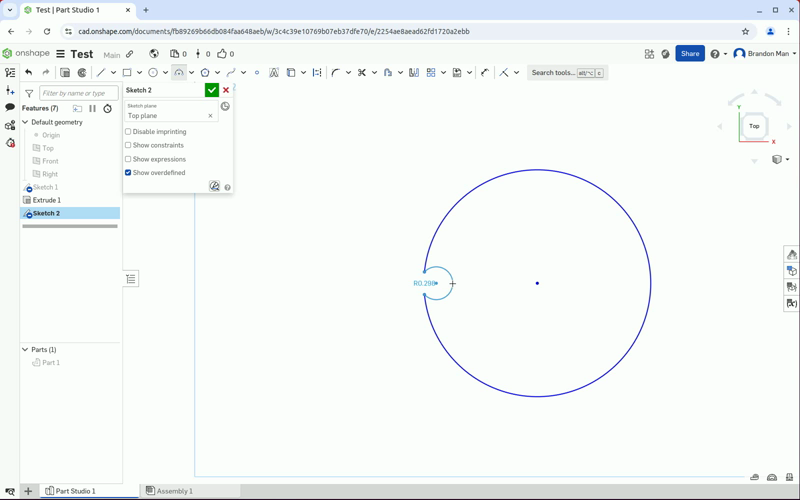
scroll(-6)
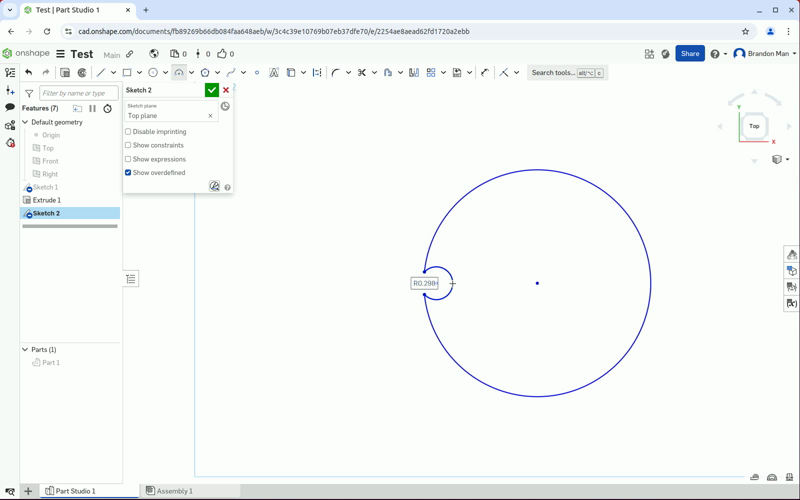
scroll(-6)
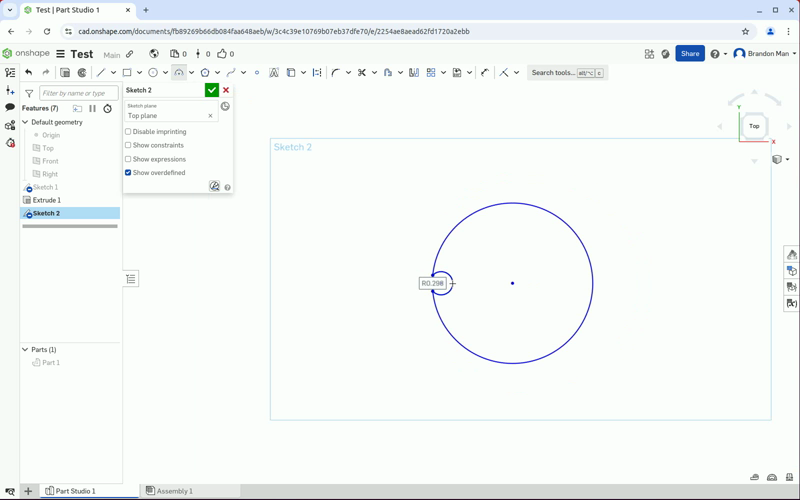
scroll(-6)
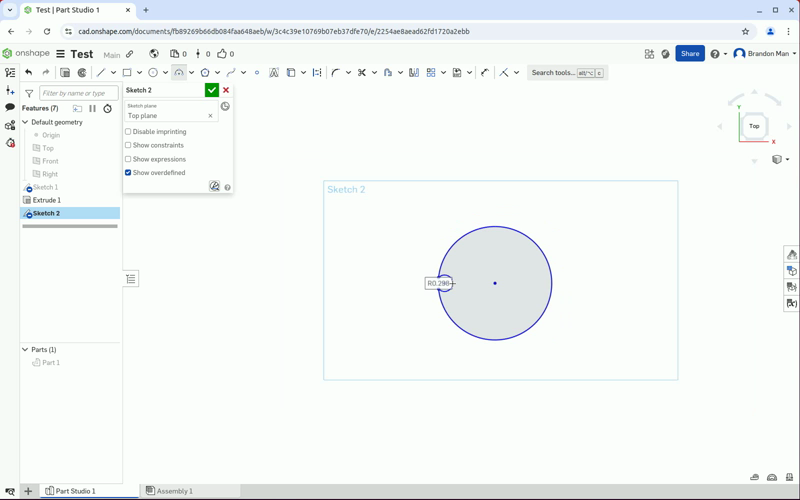
scroll(-6)
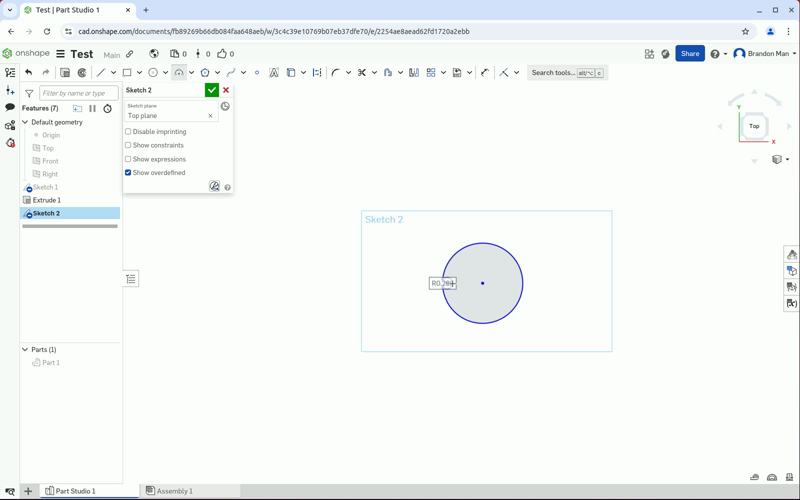
scroll(-6)
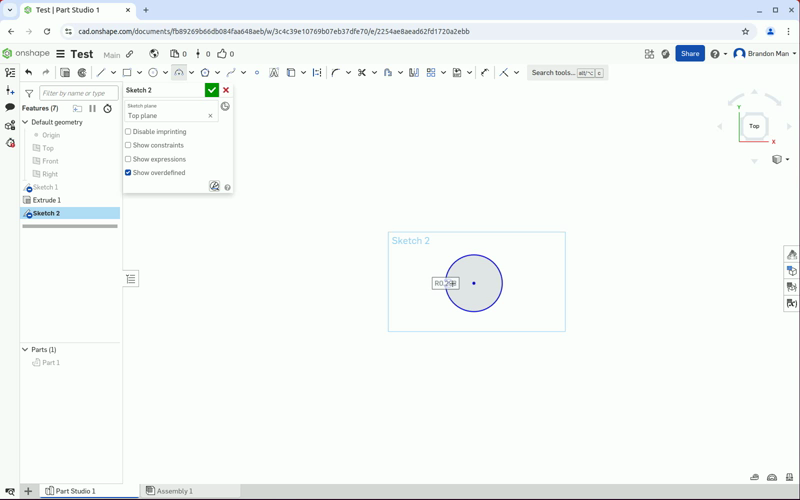
scroll(-6)
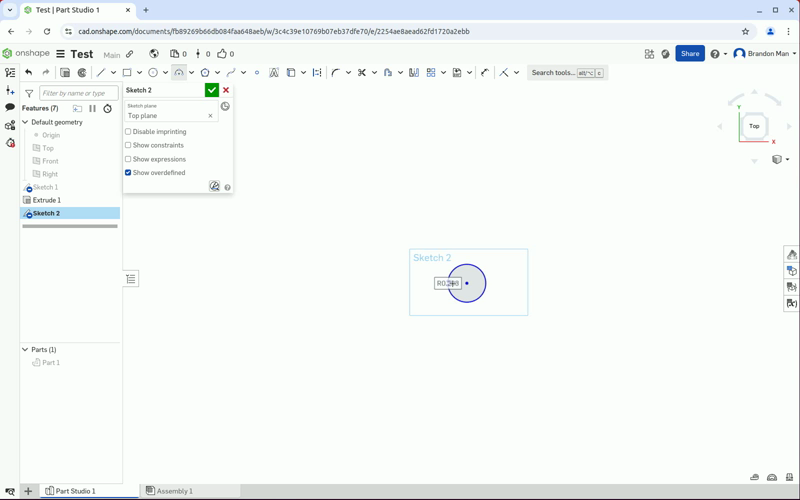
scroll(-6)
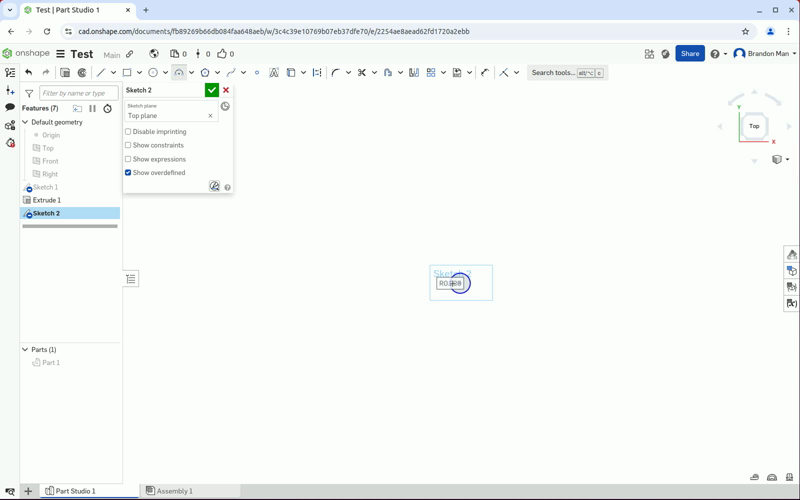
key_up(shift)
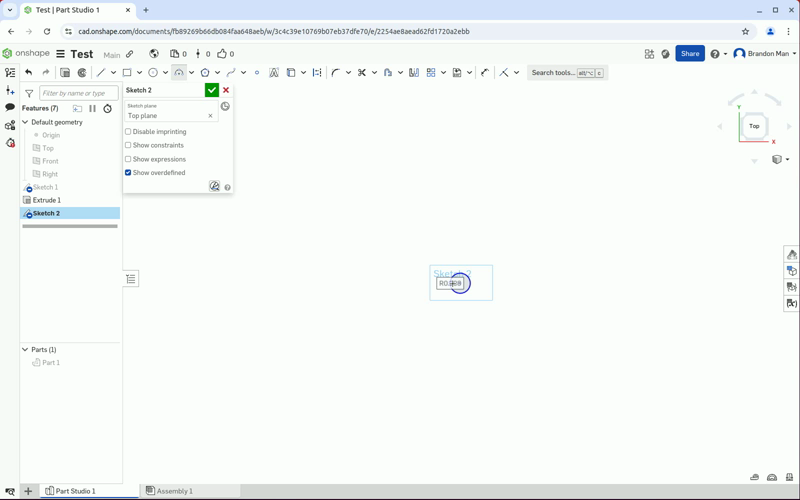
key(esc)
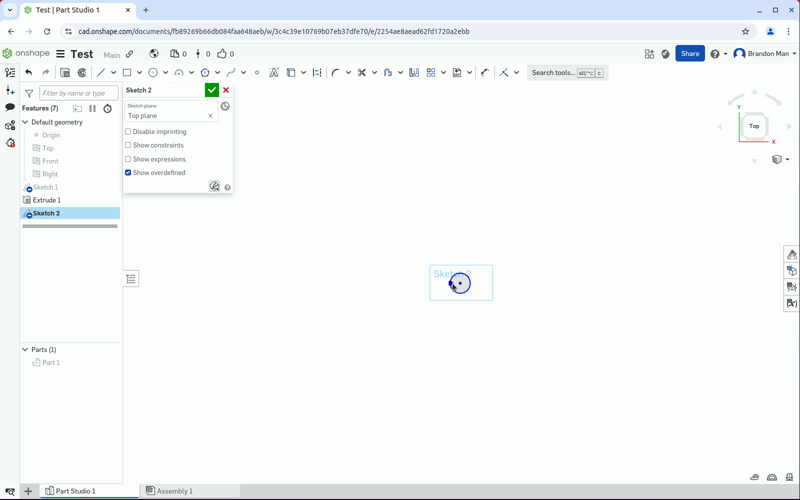
key(c)
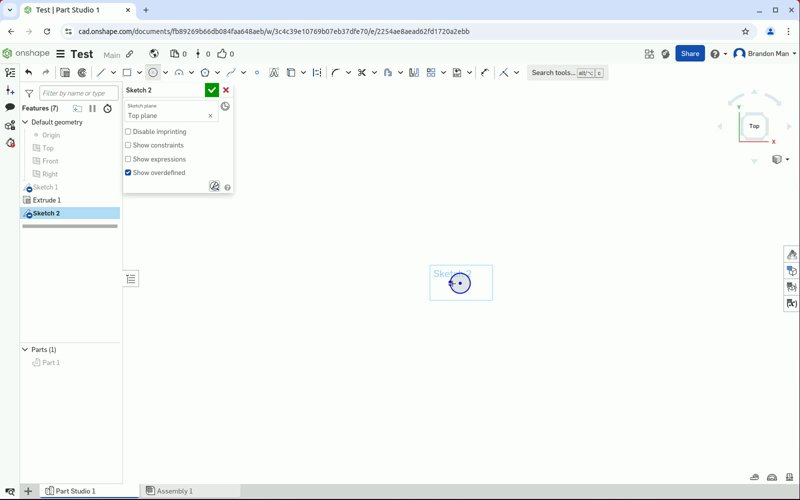
key_down(shift)
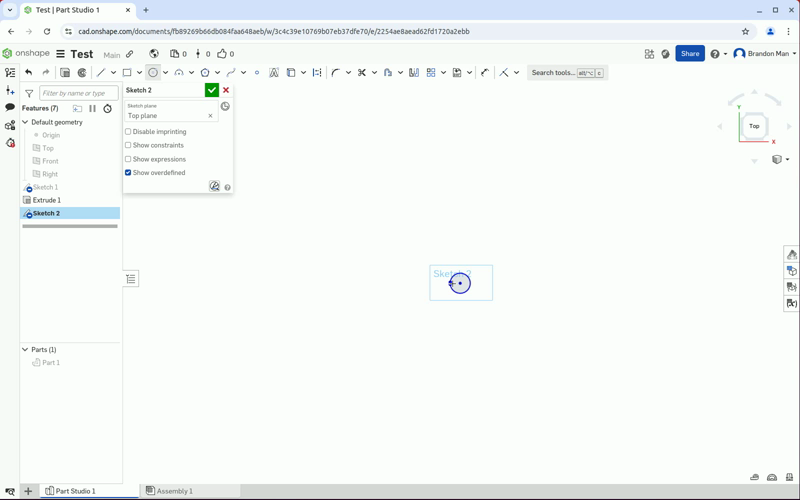
mouse_move(460, 283)
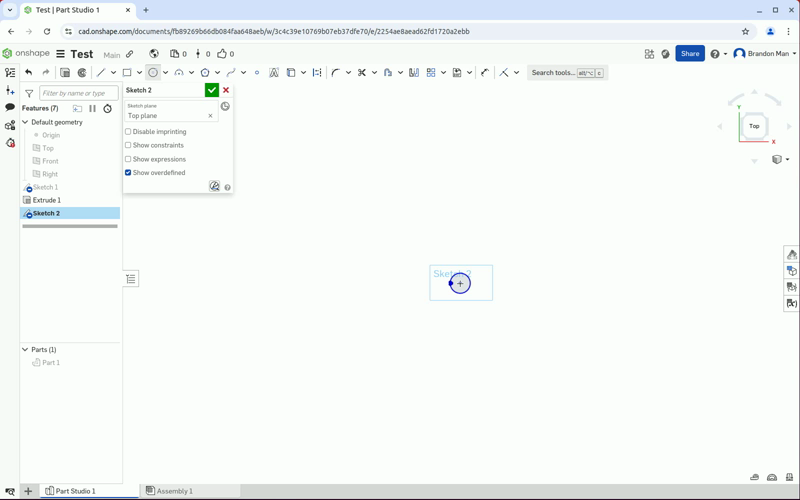
click(460, 283)
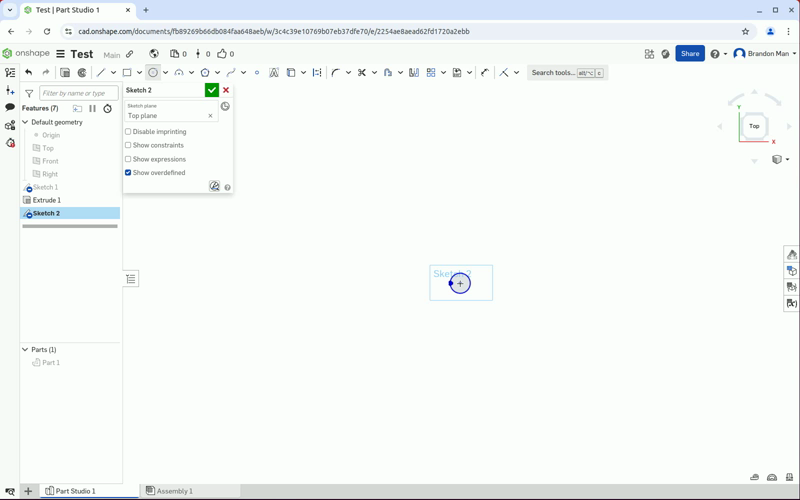
key_up(shift)
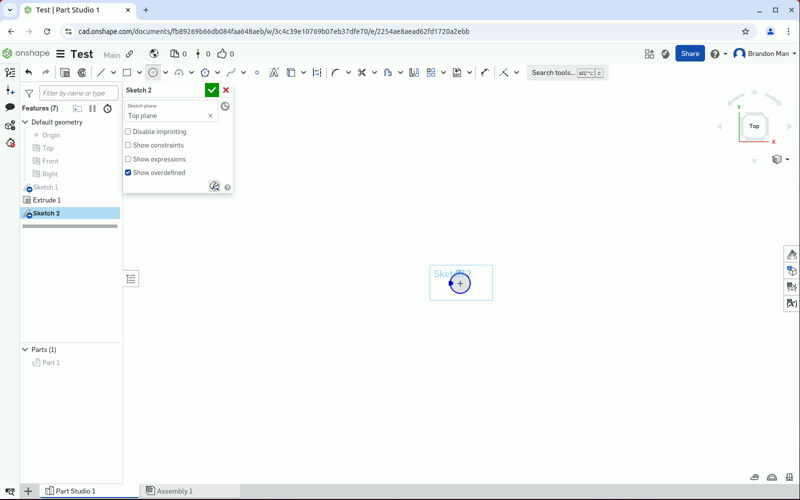
mouse_move(466, 283)
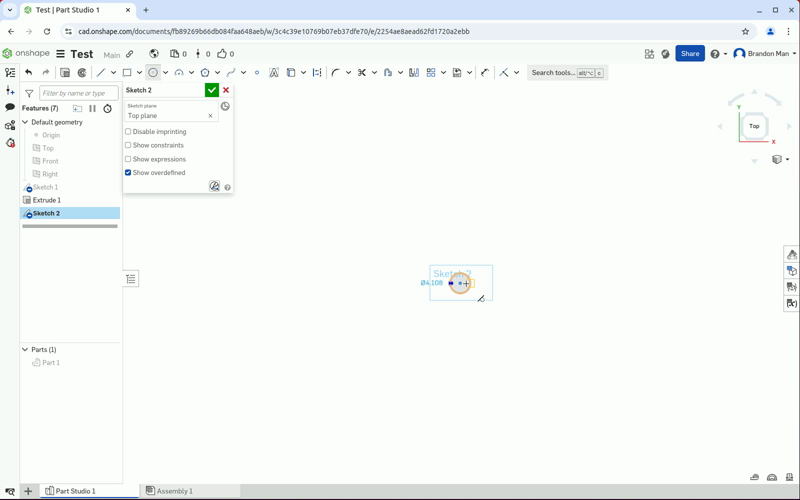
scroll(6)
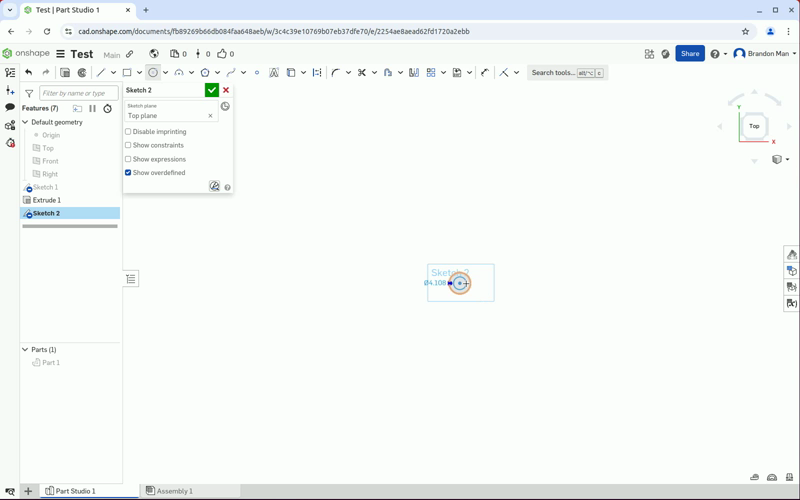
scroll(6)
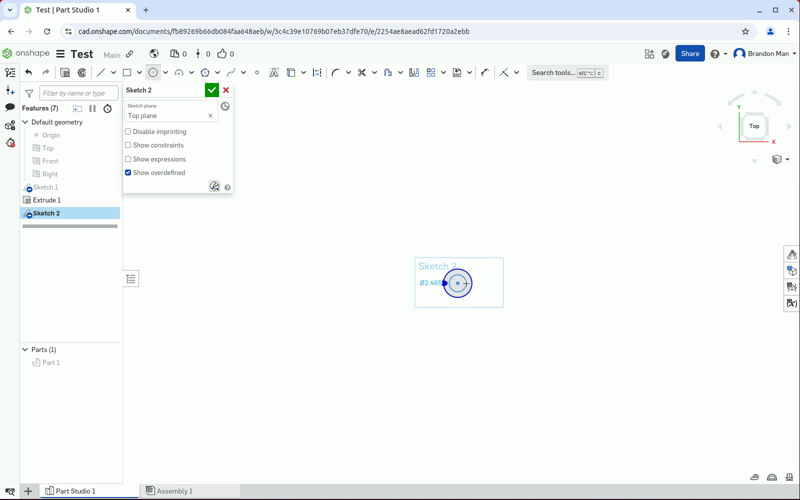
scroll(6)
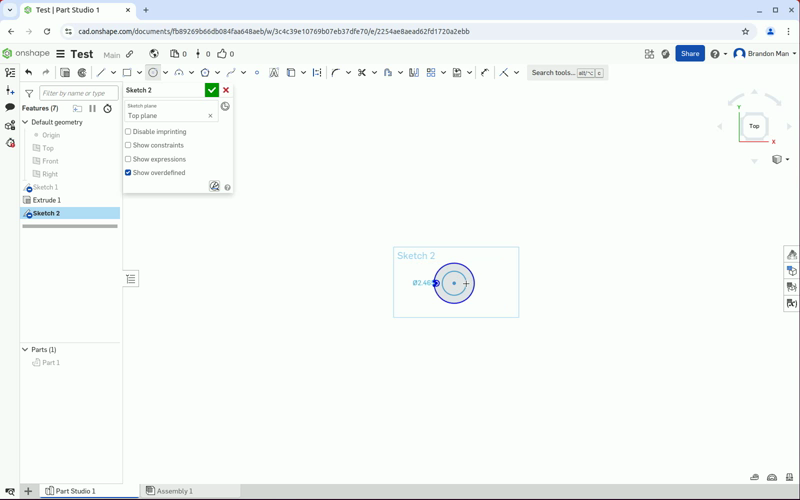
scroll(6)
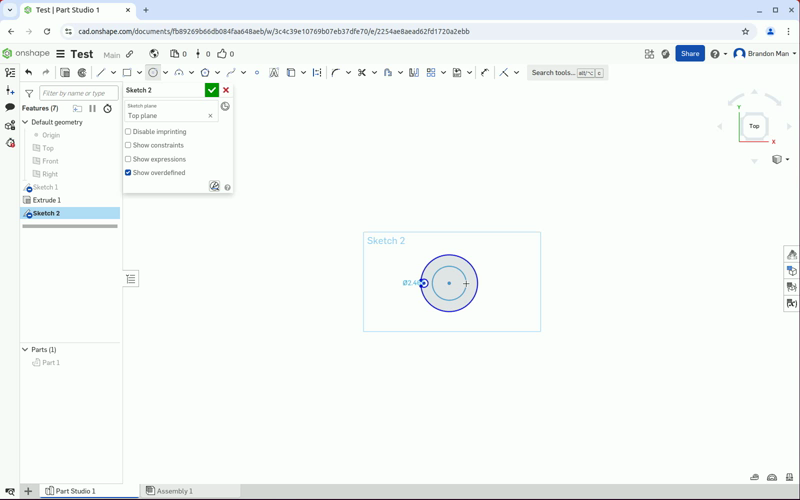
scroll(6)
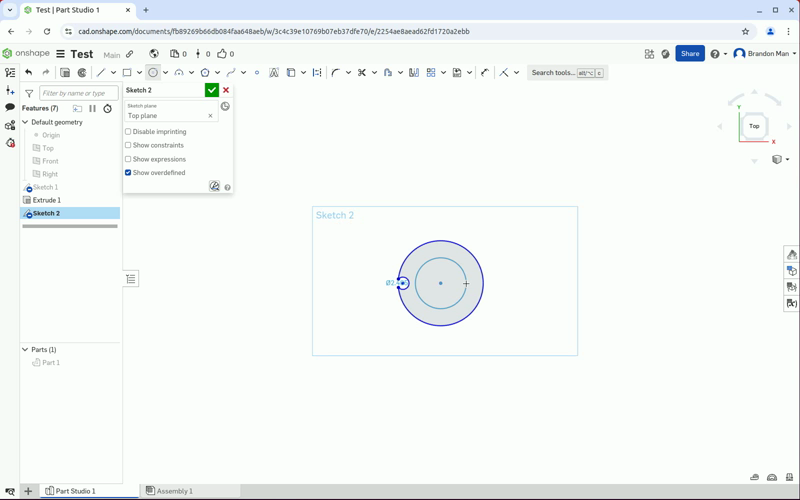
scroll(6)
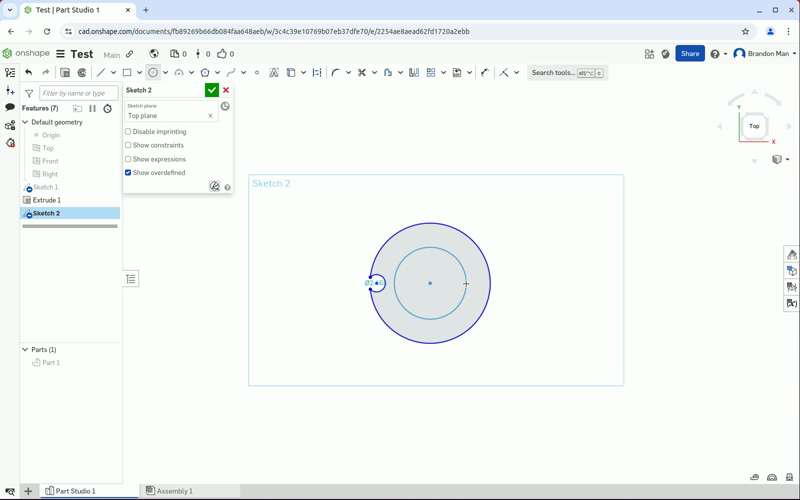
scroll(6)
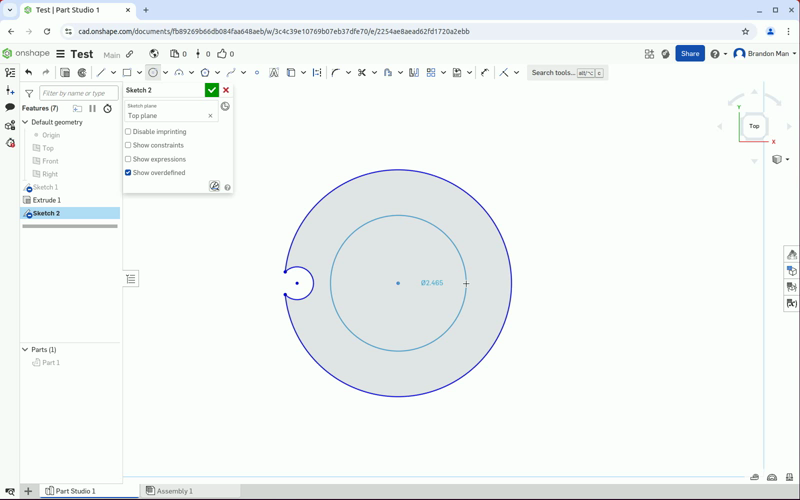
click(466, 283)
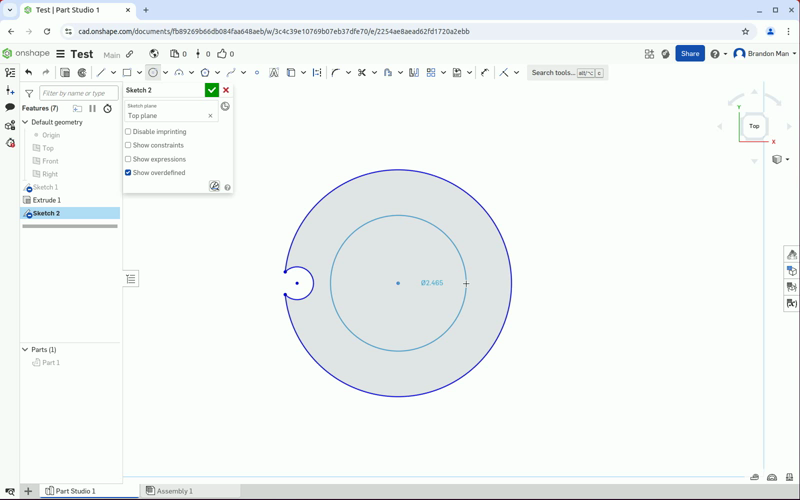
scroll(-6)
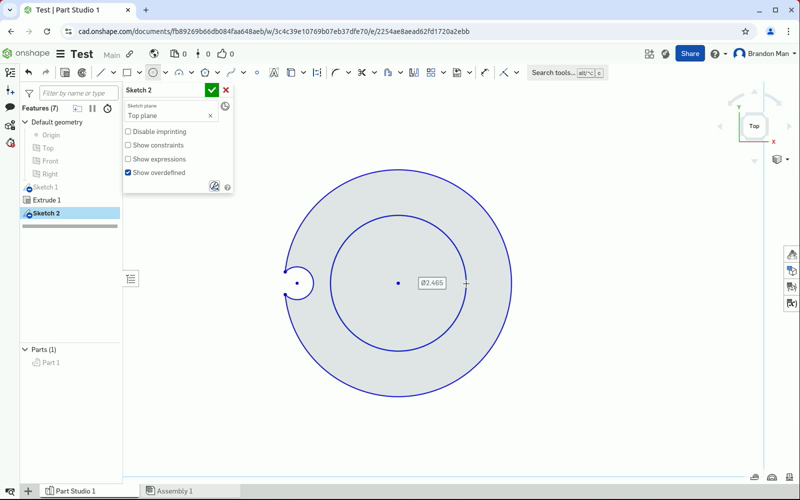
scroll(-6)
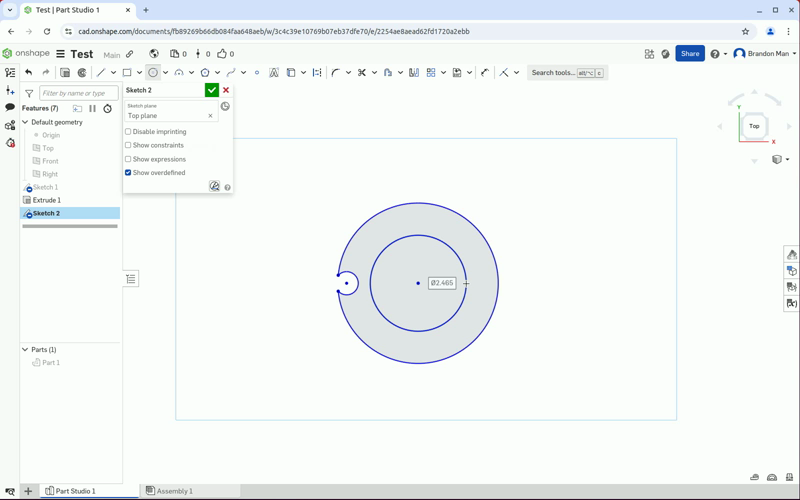
scroll(-6)
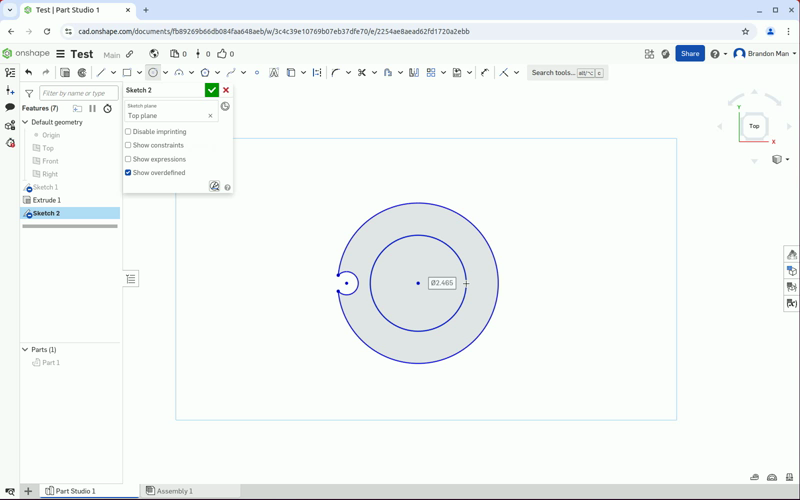
scroll(-6)
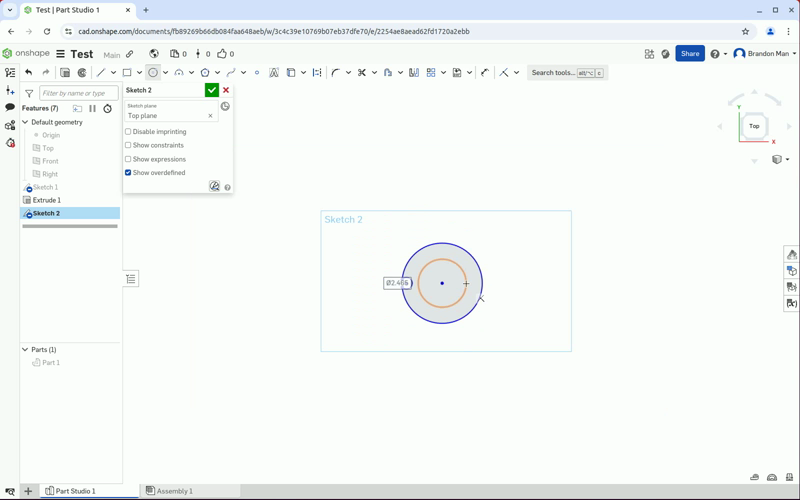
scroll(-6)
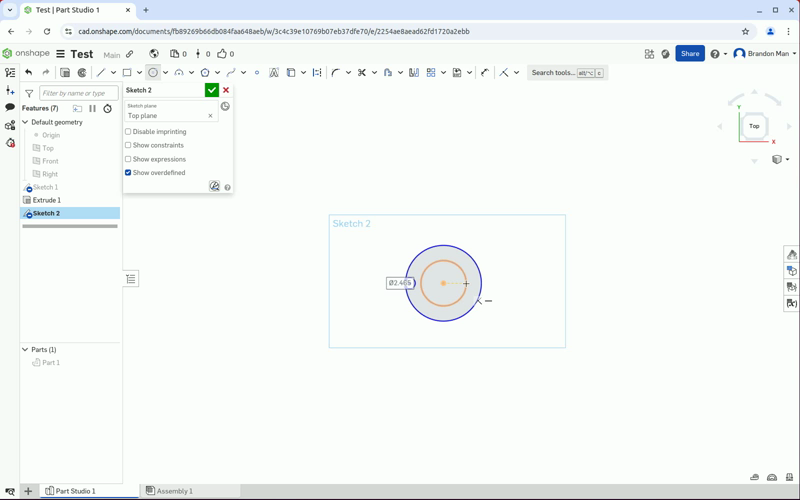
scroll(-6)
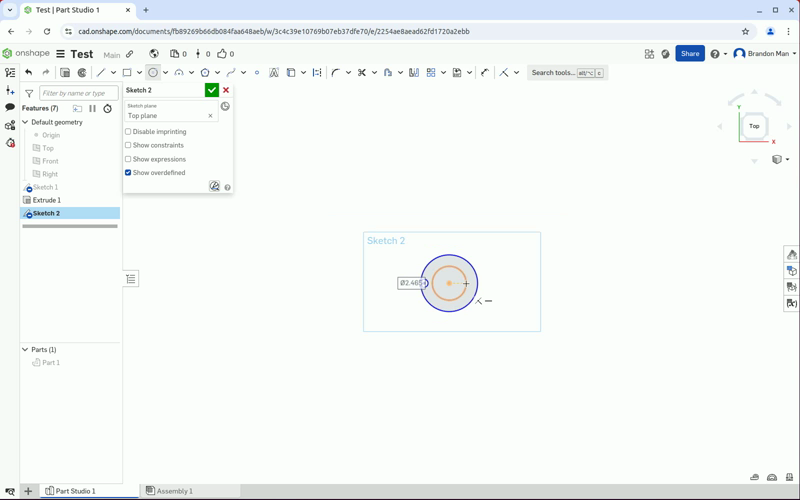
scroll(-6)
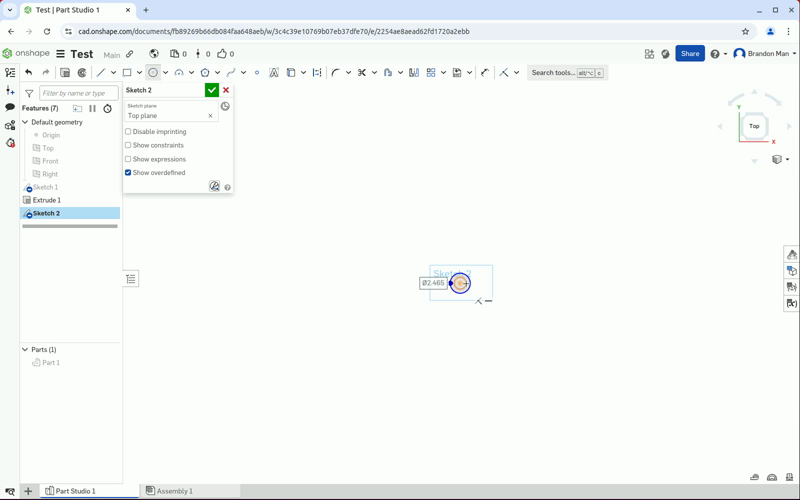
key(esc)
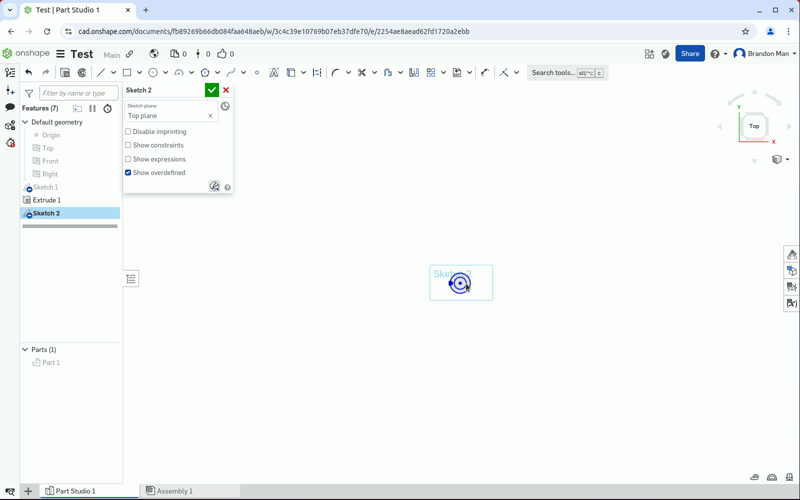
mouse_move(464, 287)
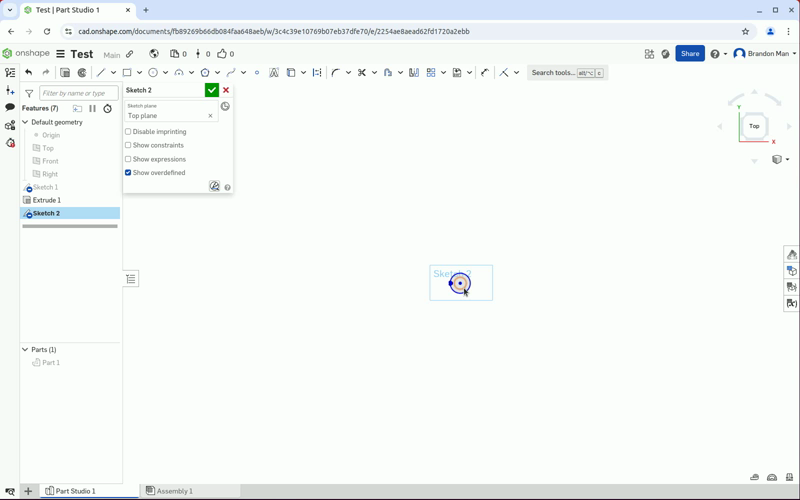
scroll(6)
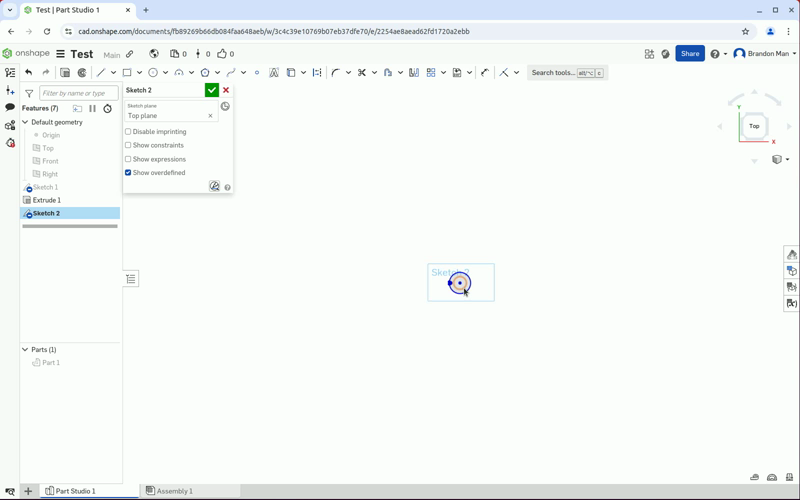
scroll(6)
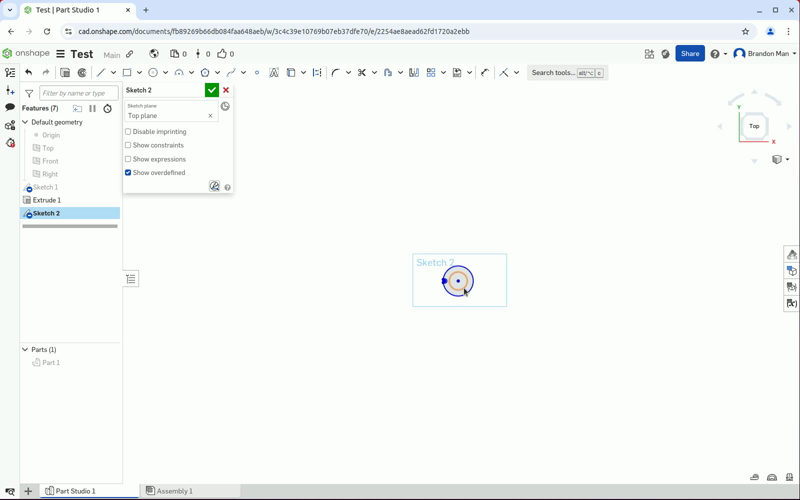
scroll(6)
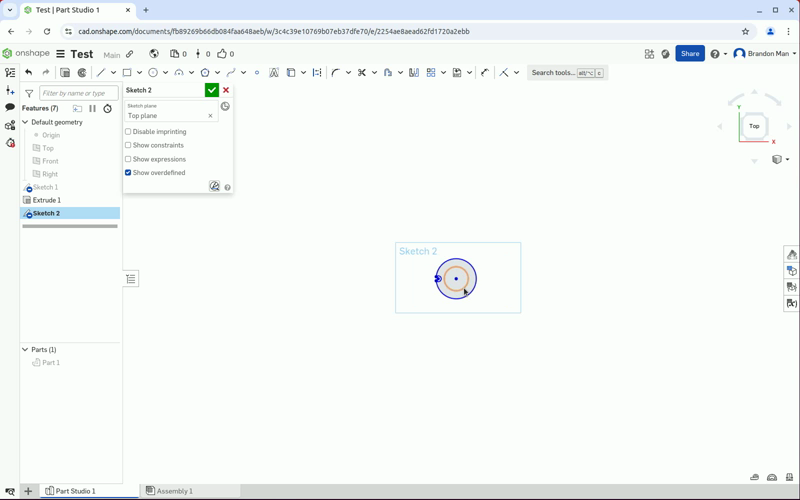
scroll(6)
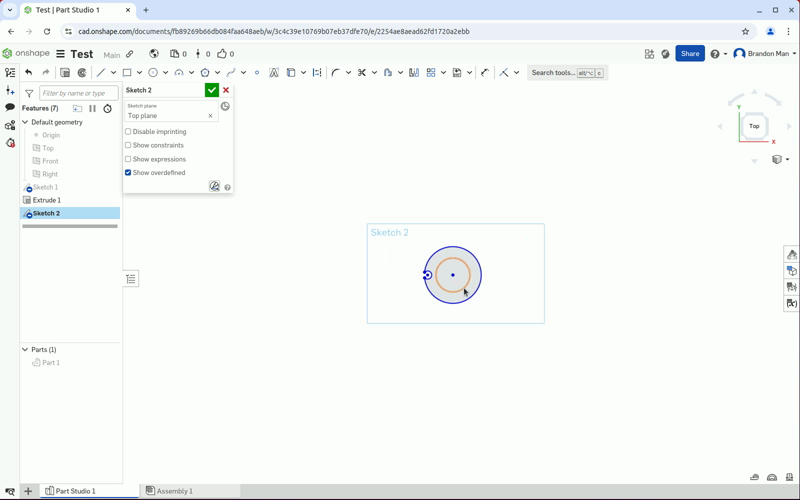
scroll(6)
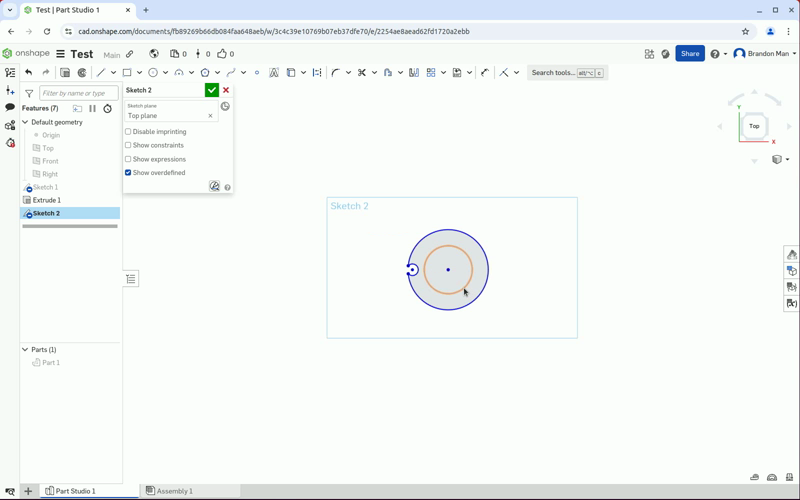
scroll(6)
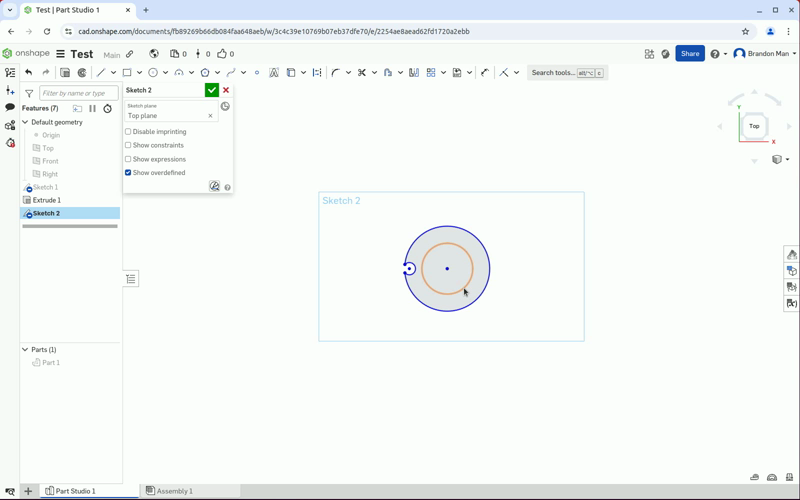
scroll(6)
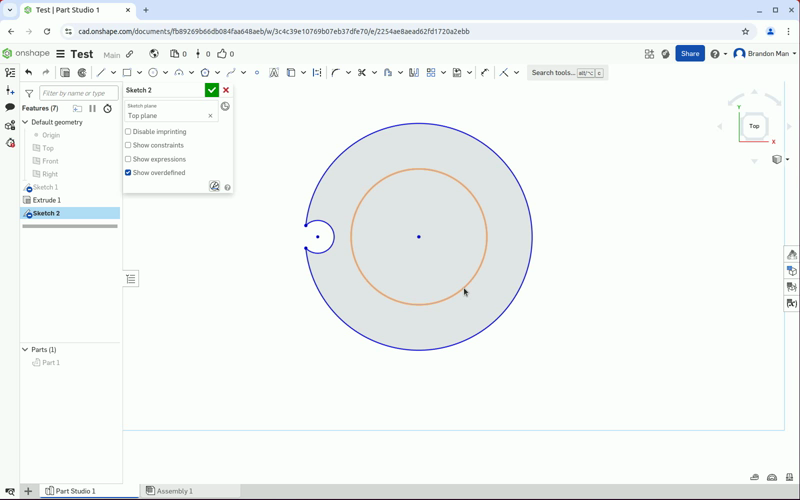
click(464, 287)
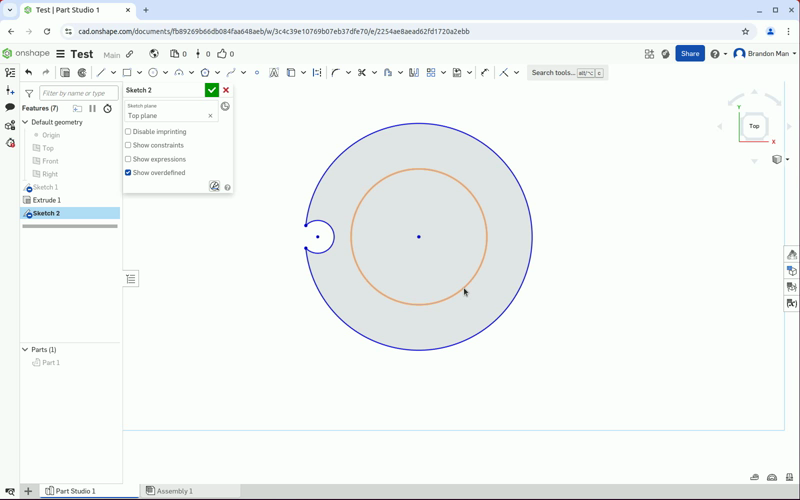
scroll(-6)
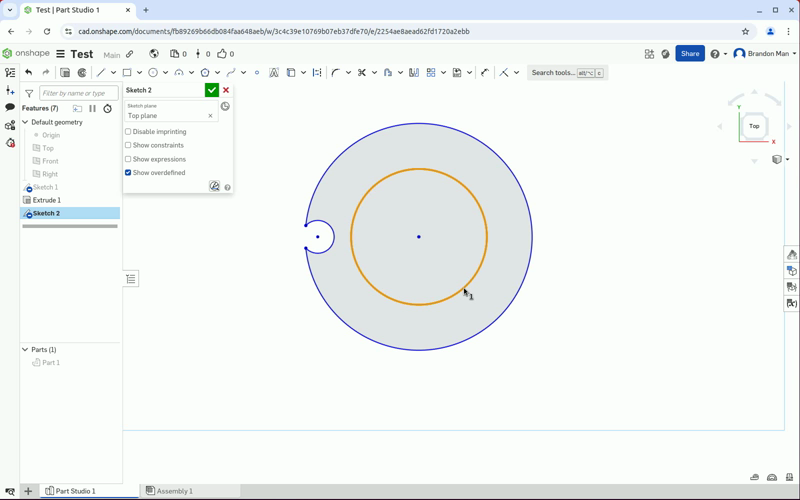
scroll(-6)
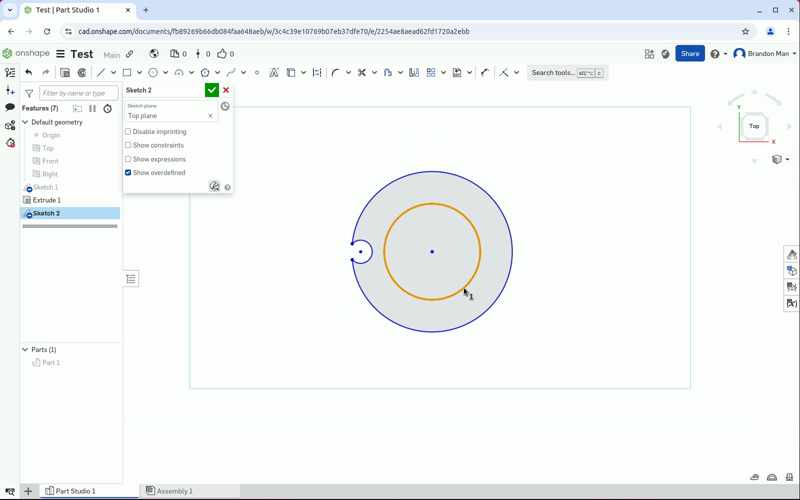
scroll(-6)
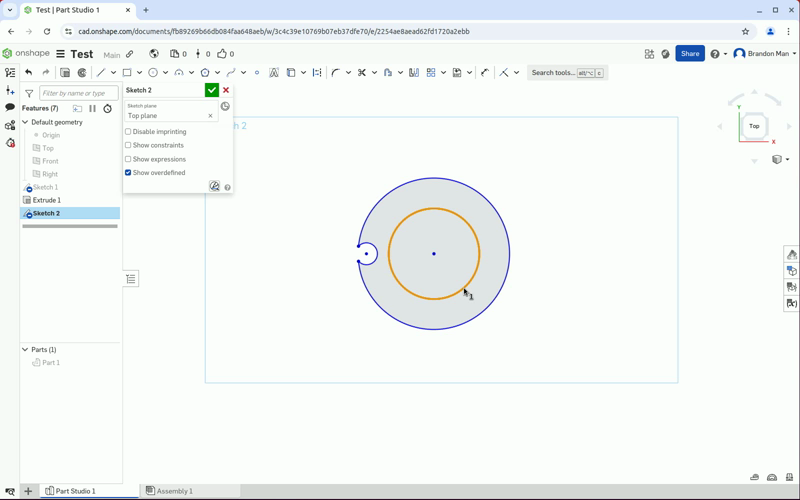
scroll(-6)
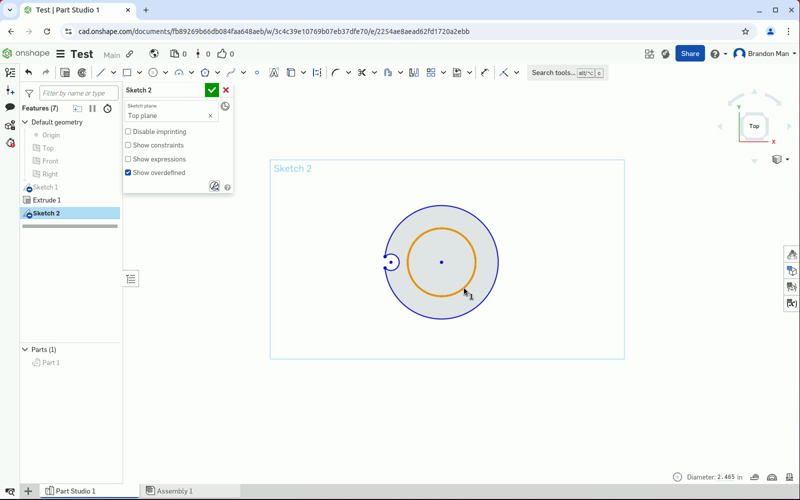
scroll(-6)
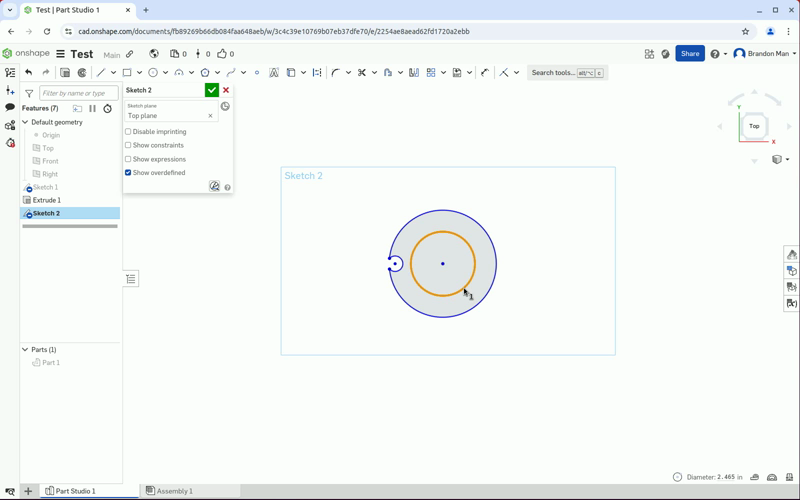
scroll(-6)
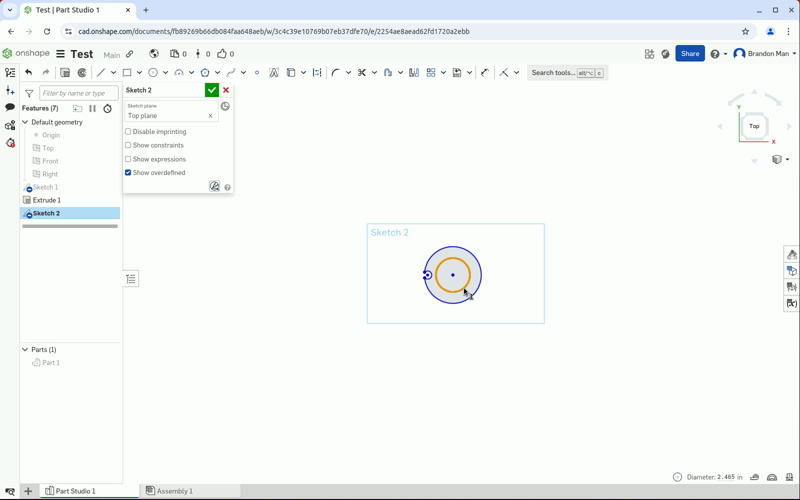
scroll(-6)
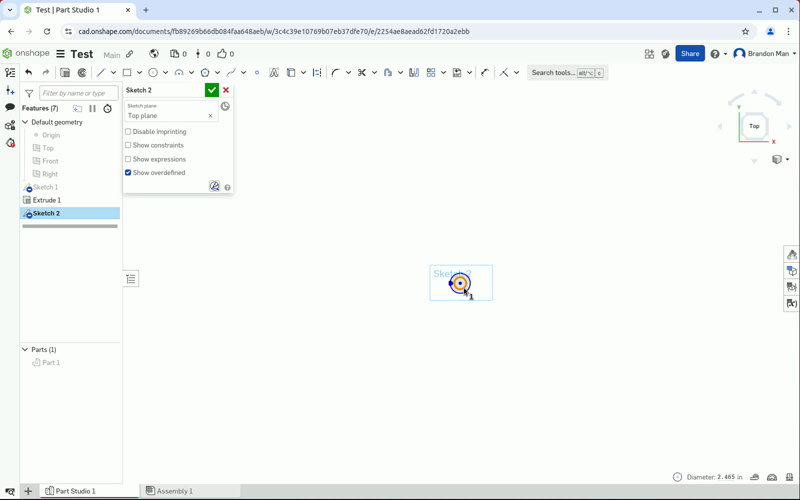
mouse_move(73, 352)
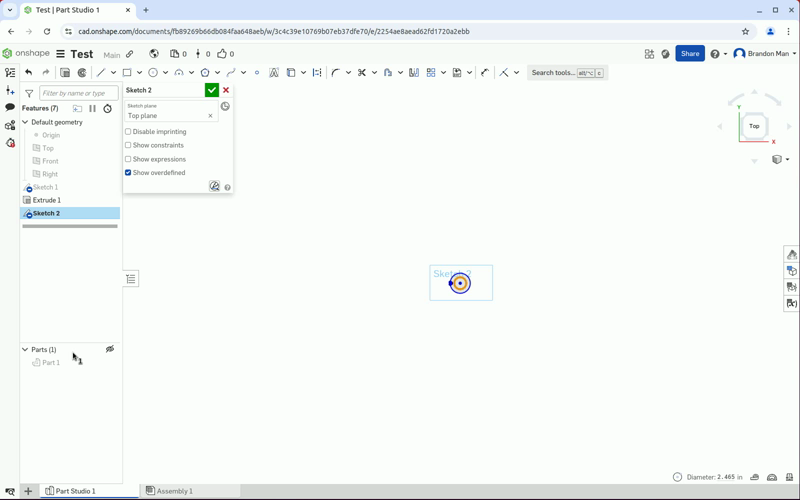
key(shift+y)
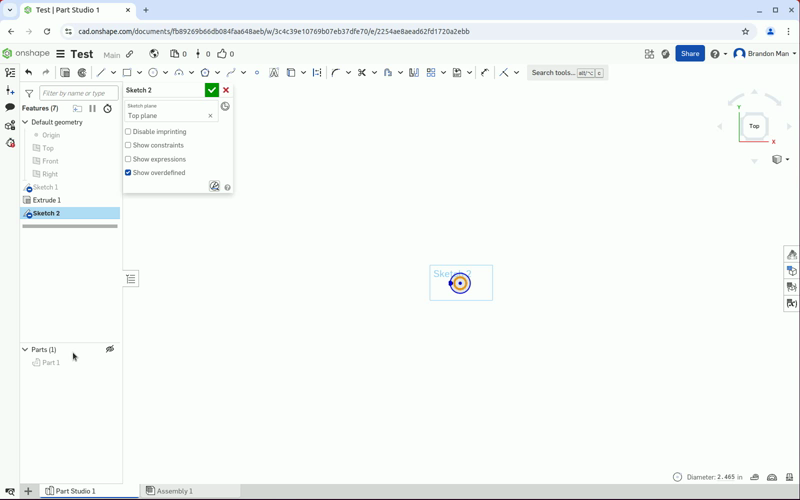
key(shift+e)
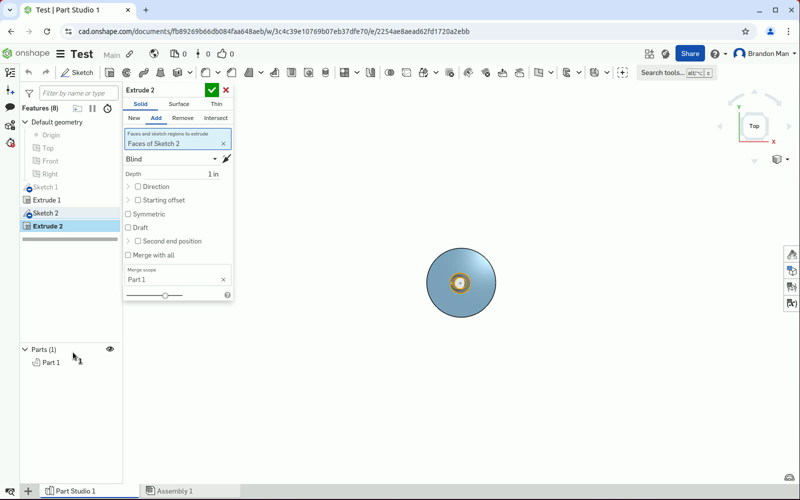
mouse_move(143, 106)
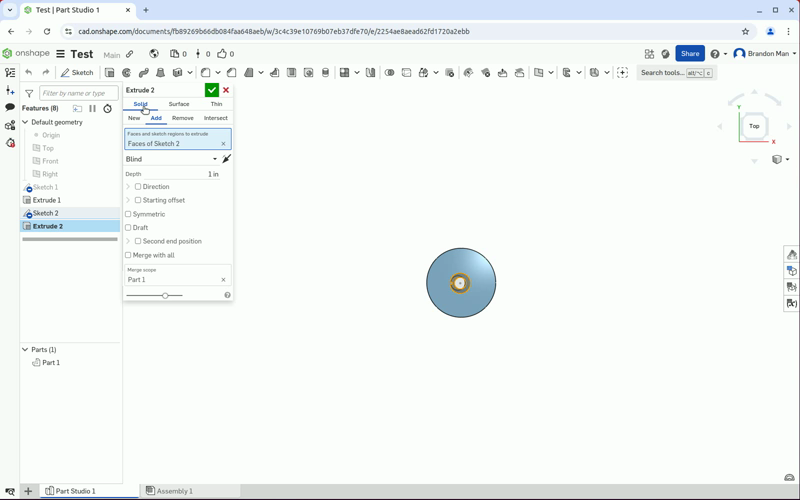
click(143, 106)
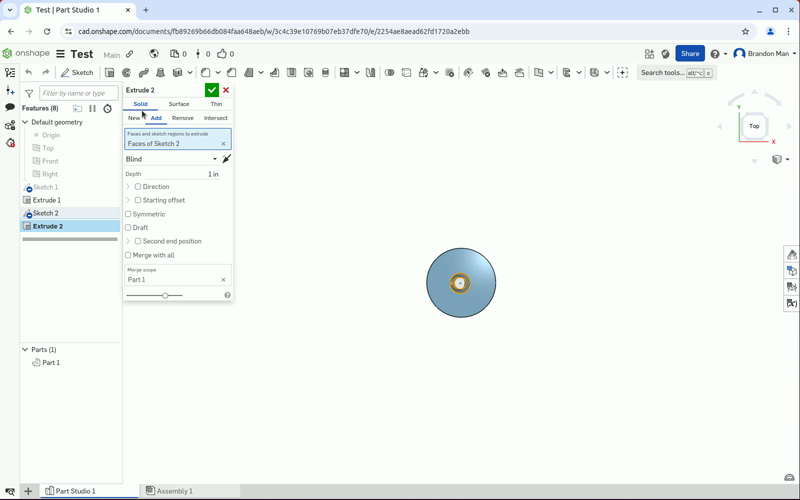
mouse_move(137, 120)
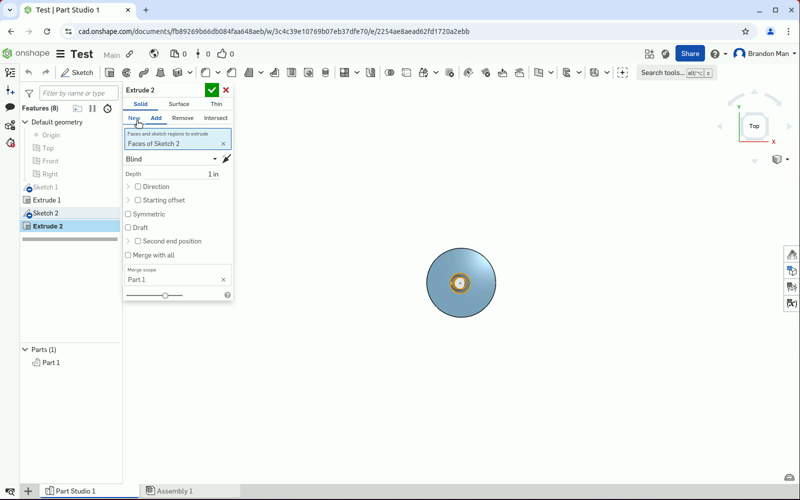
click(137, 120)
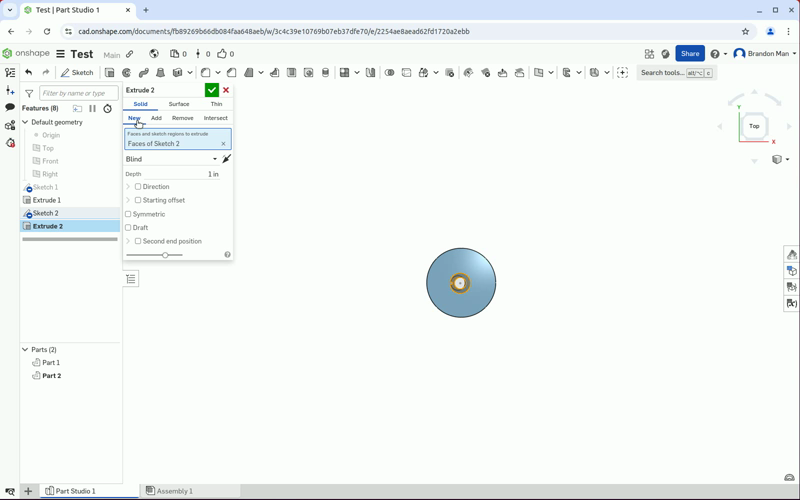
key(tab, 4)
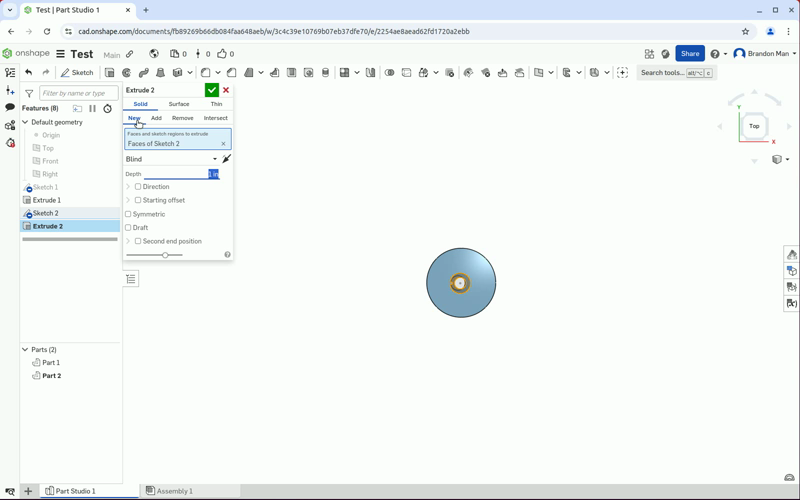
text(23.108)
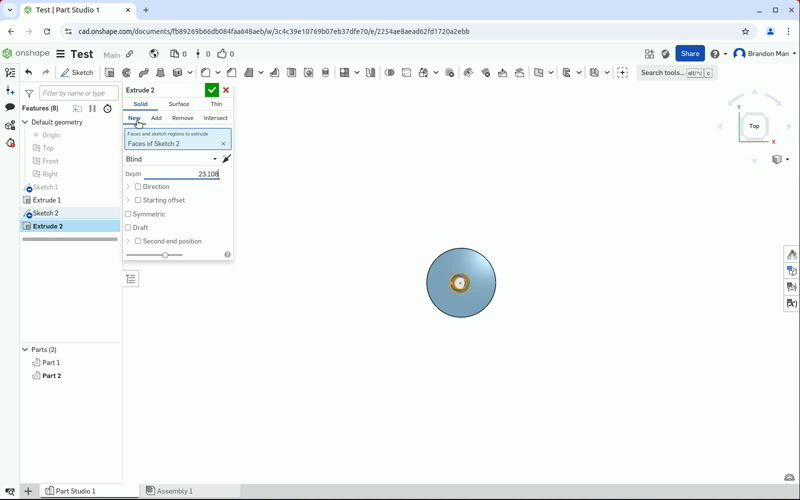
key(enter)
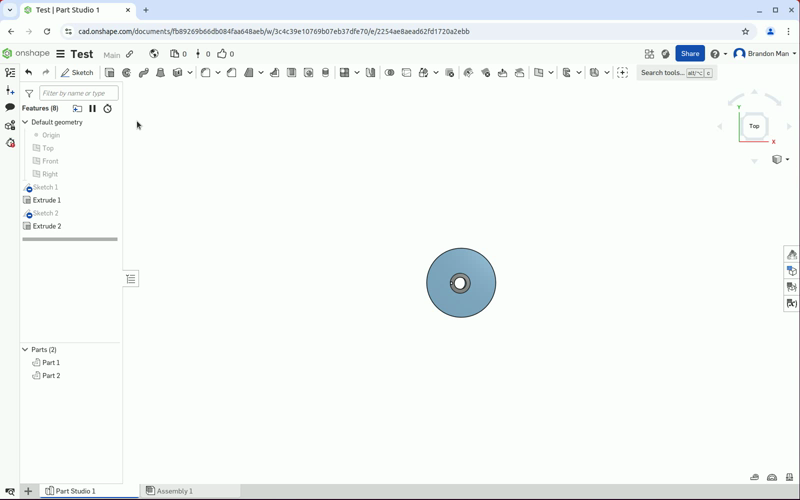
key(shift+h)
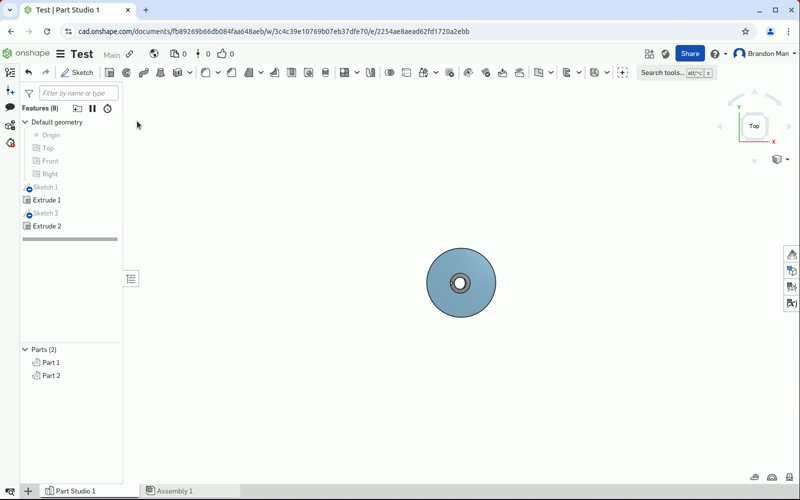
key(shift+h)
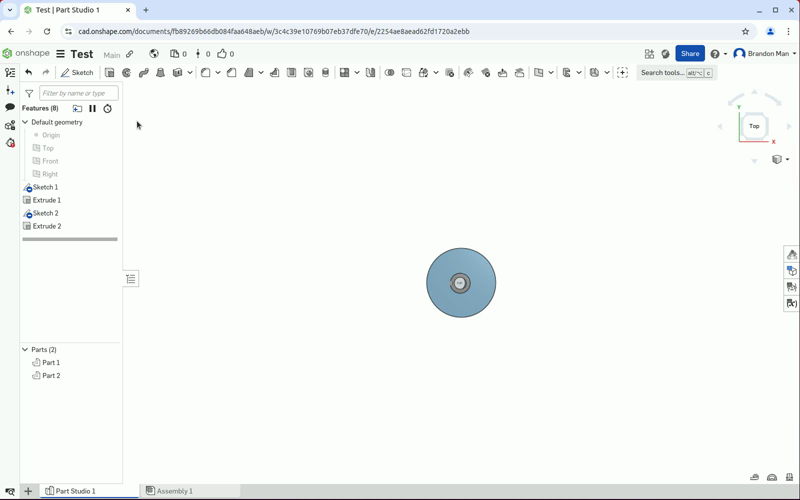
key(shift+7)
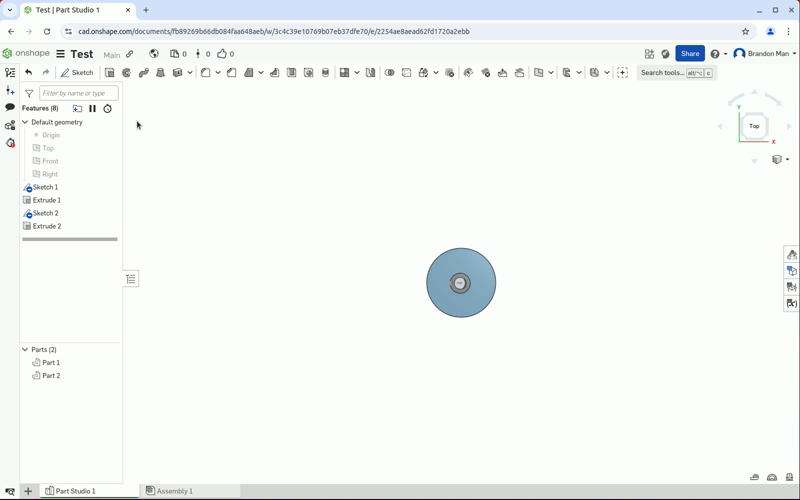
key(up, 3)
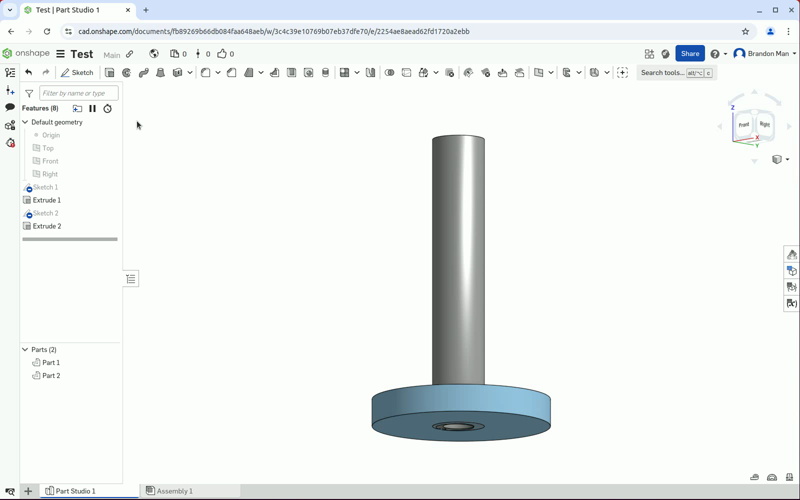
key(left, 3)
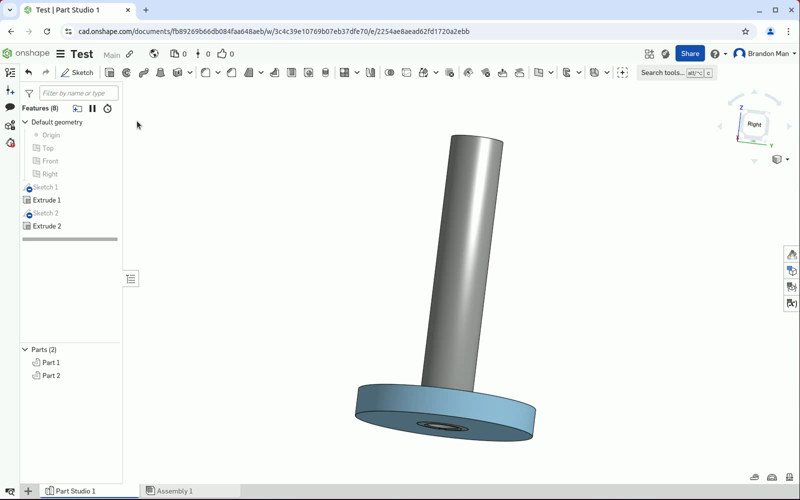
key(right, 3)
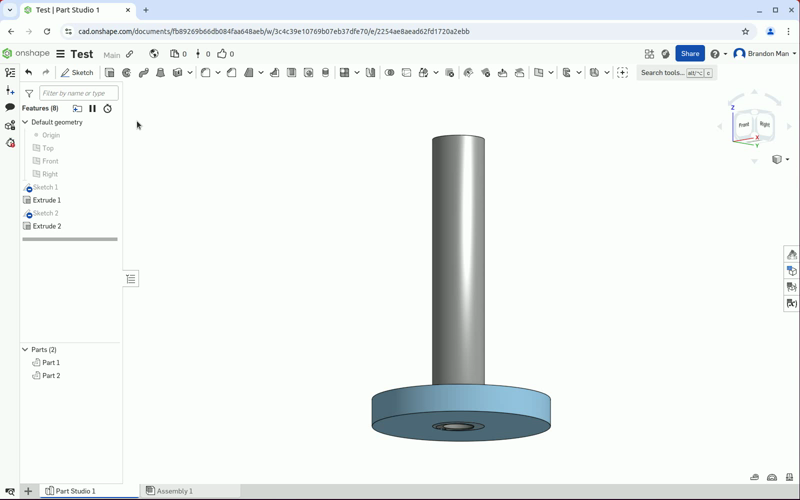
key(down, 3)
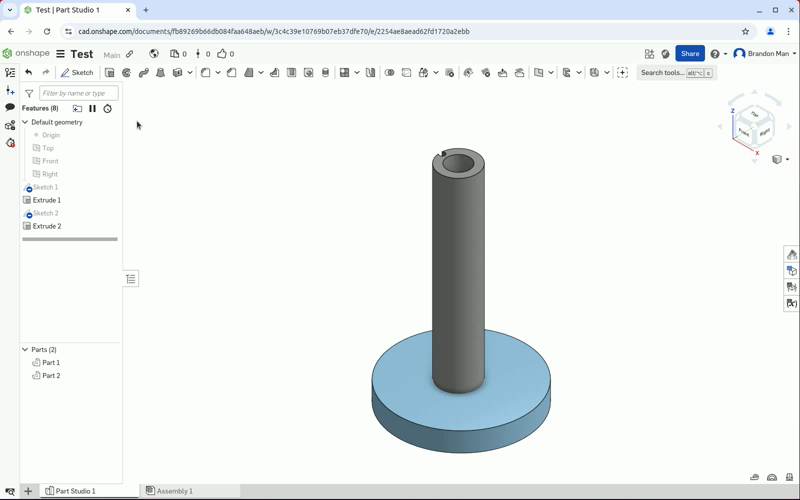
mouse_move(73, 189)
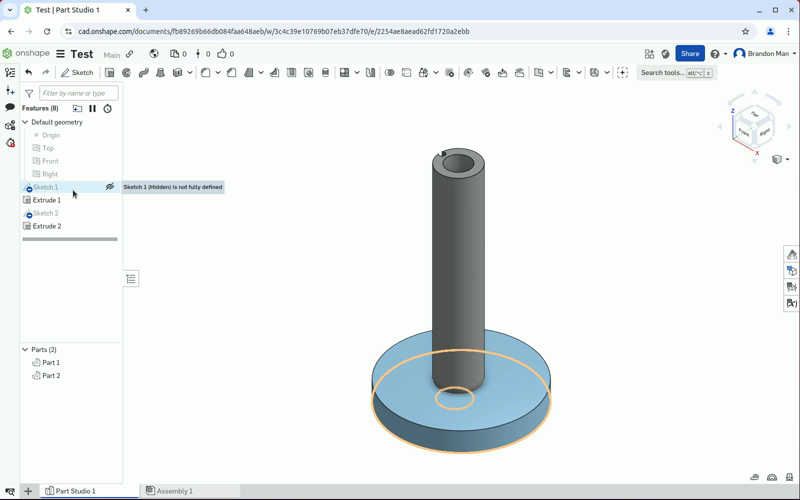
click(73, 189)